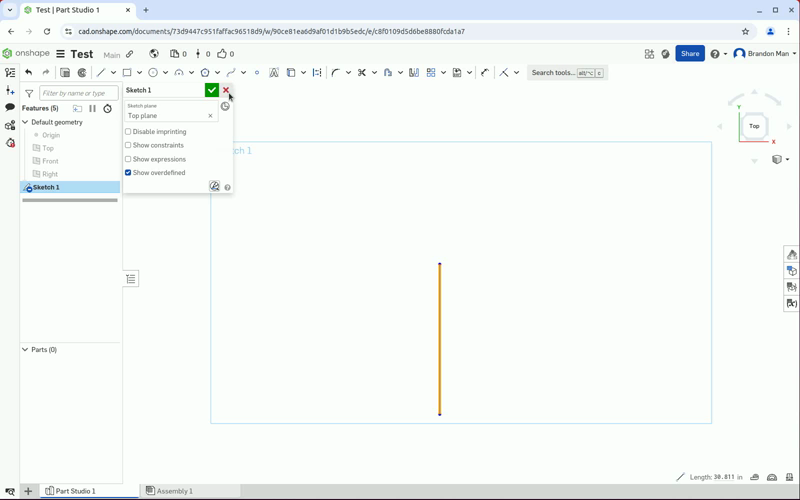
key(shift+h)
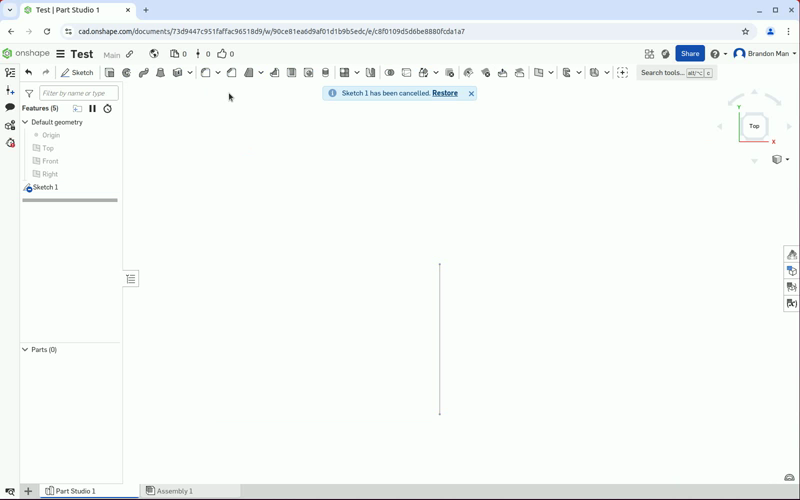
key(shift+s)
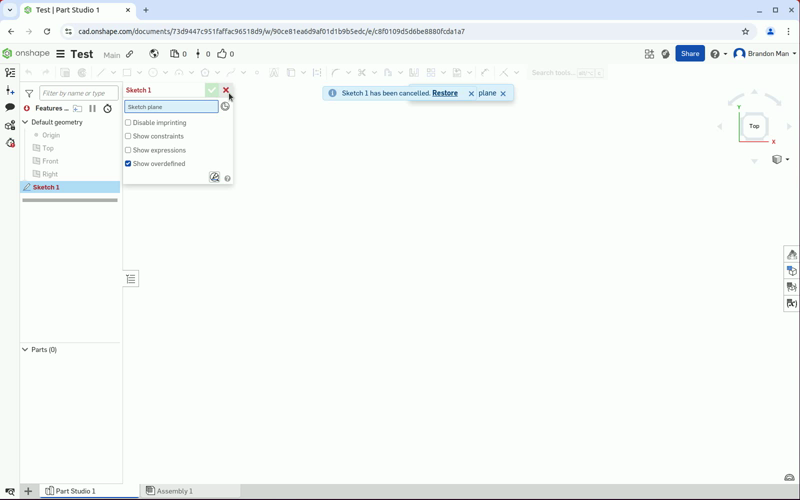
mouse_move(73, 150)
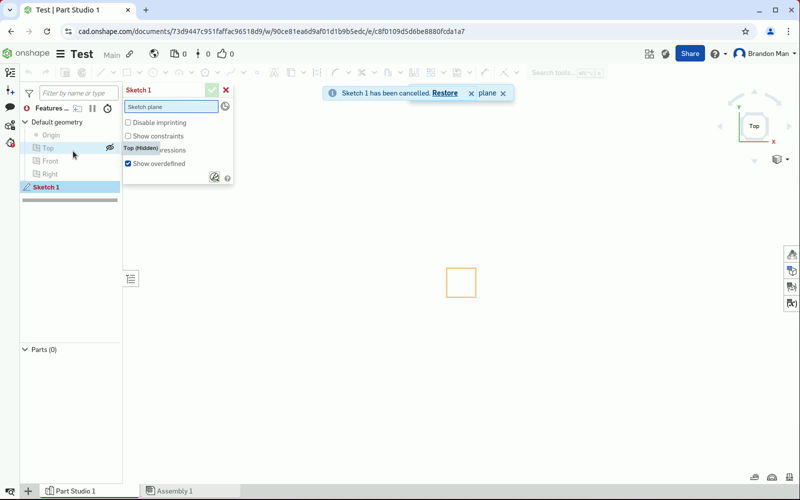
click(73, 150)
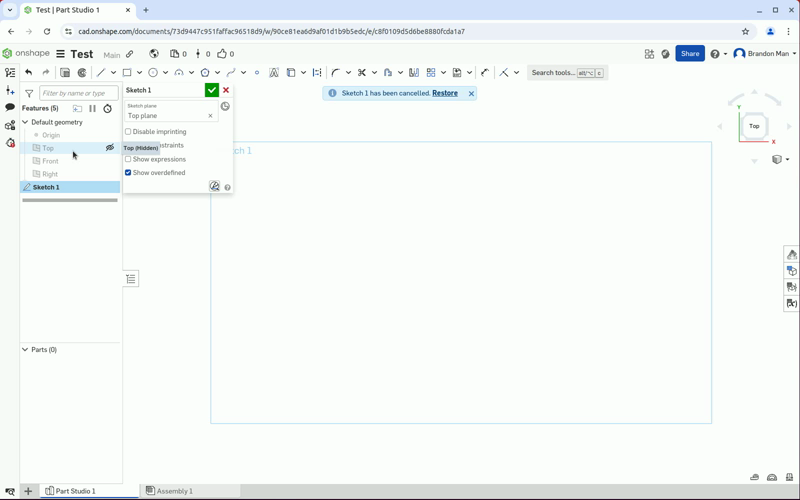
mouse_move(73, 352)
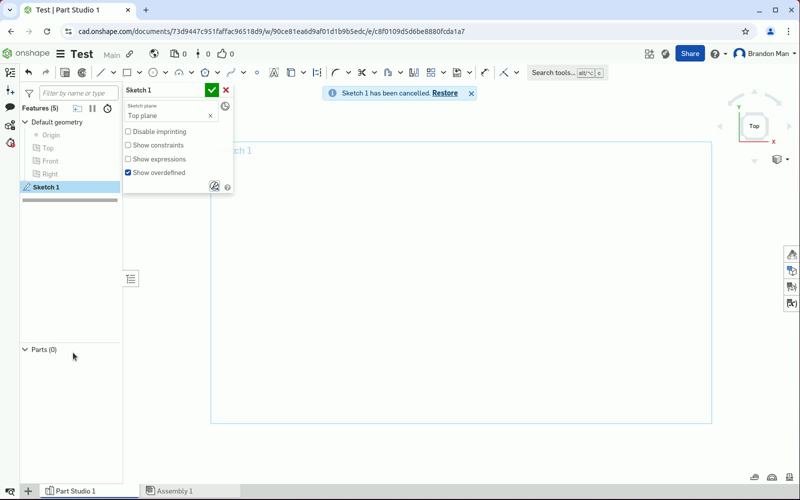
key(y)
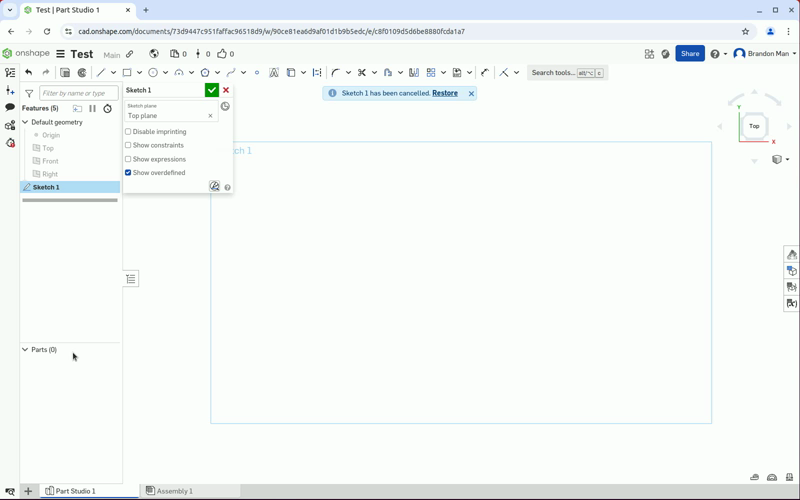
key(l)
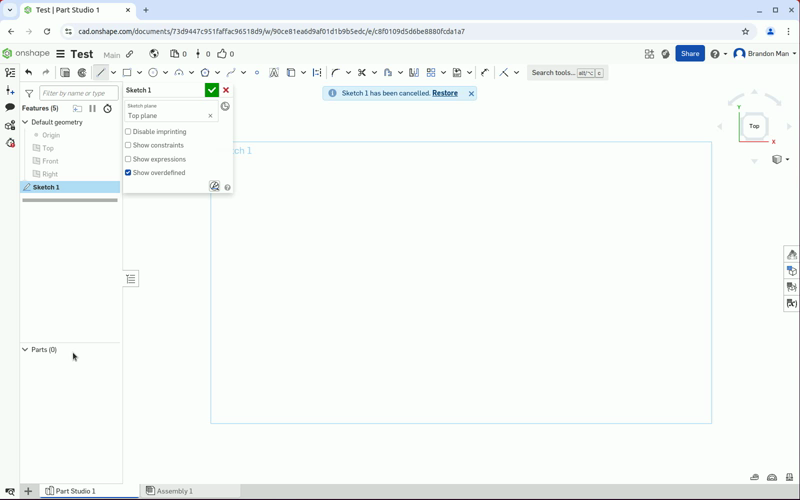
key_down(shift)
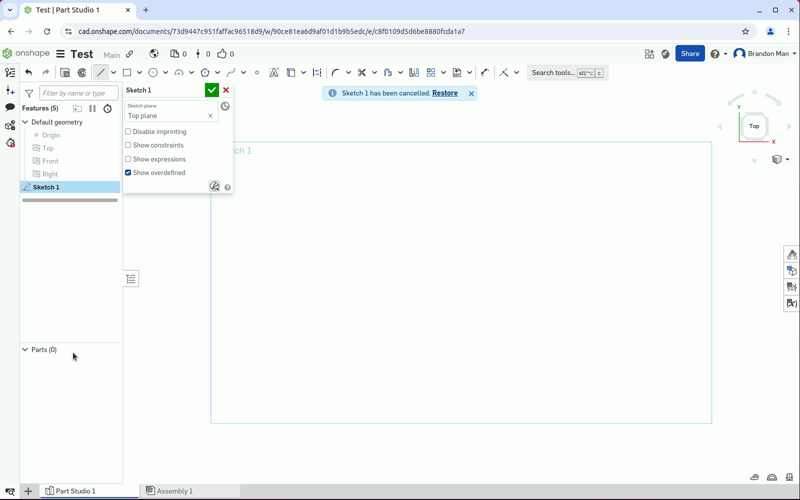
mouse_move(357, 292)
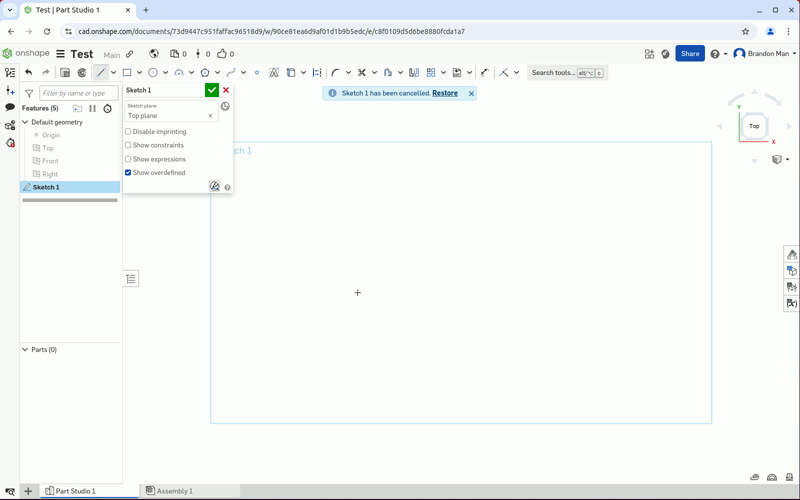
click(357, 292)
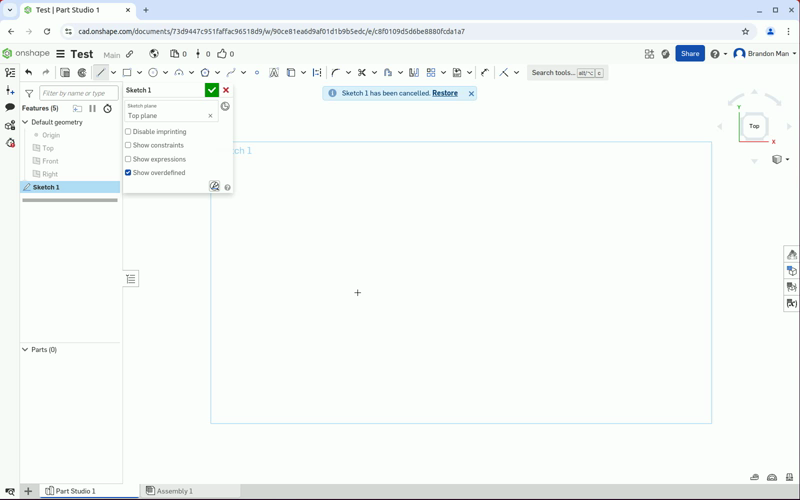
key_up(shift)
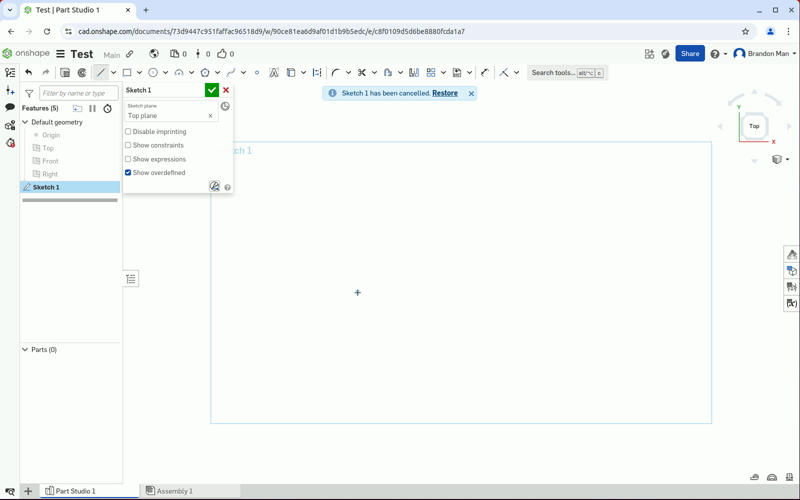
key_down(shift)
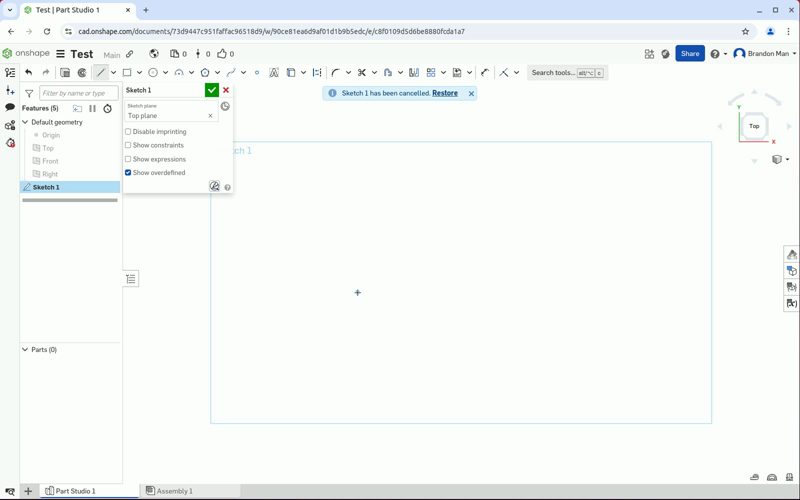
mouse_move(546, 292)
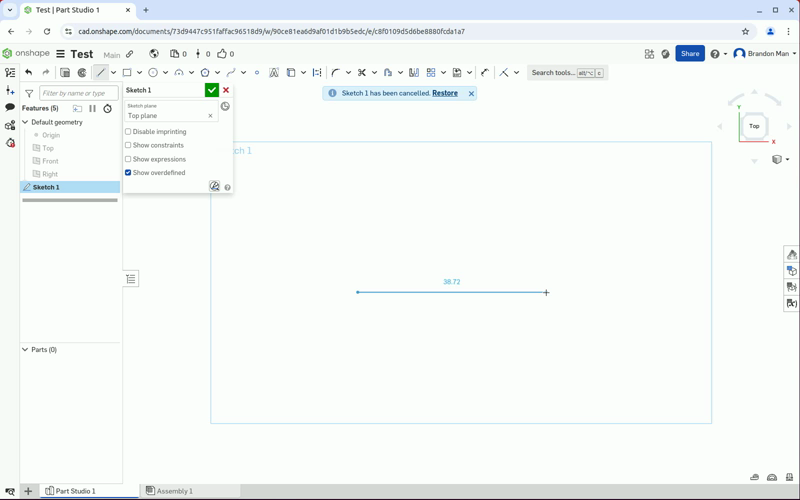
click(546, 292)
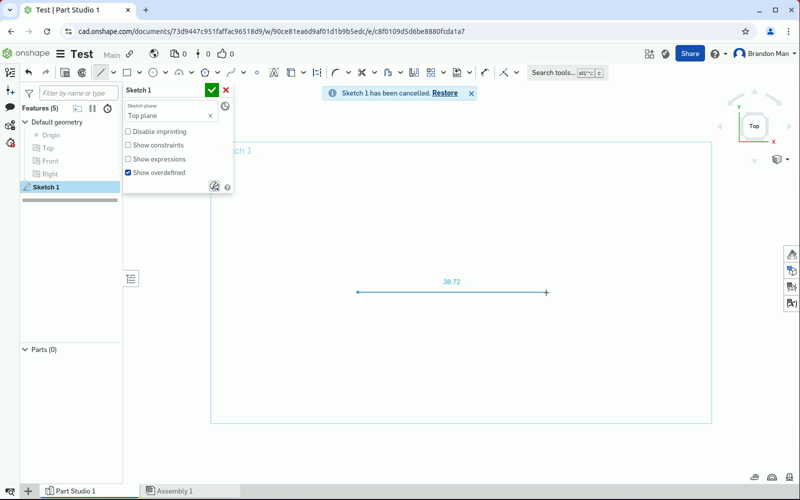
key_up(shift)
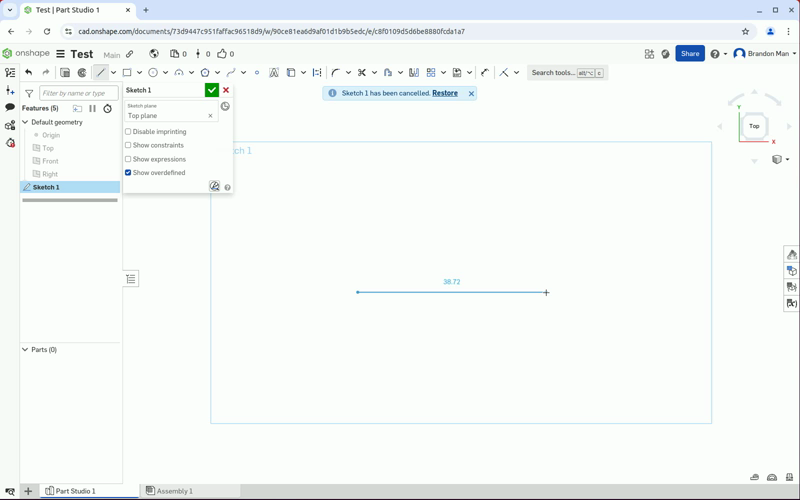
key_down(shift)
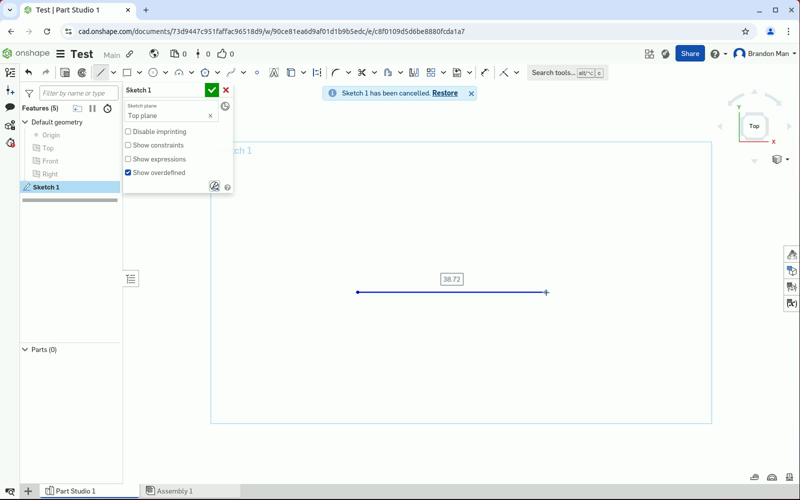
mouse_move(576, 292)
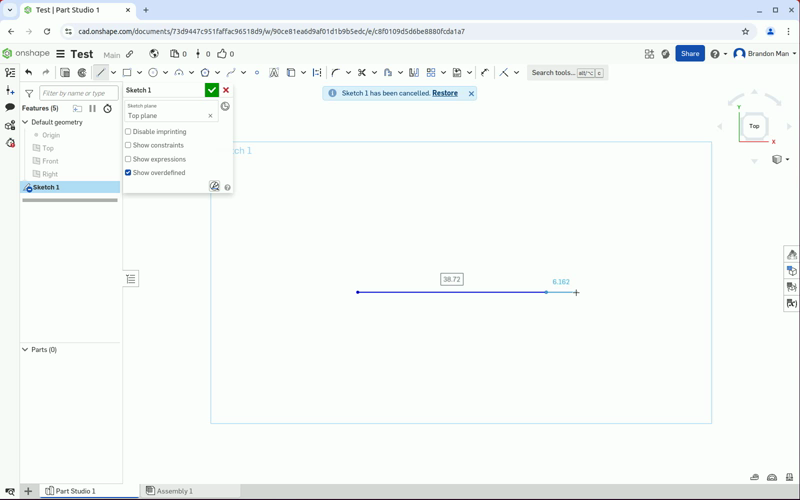
mouse_move(554, 283)
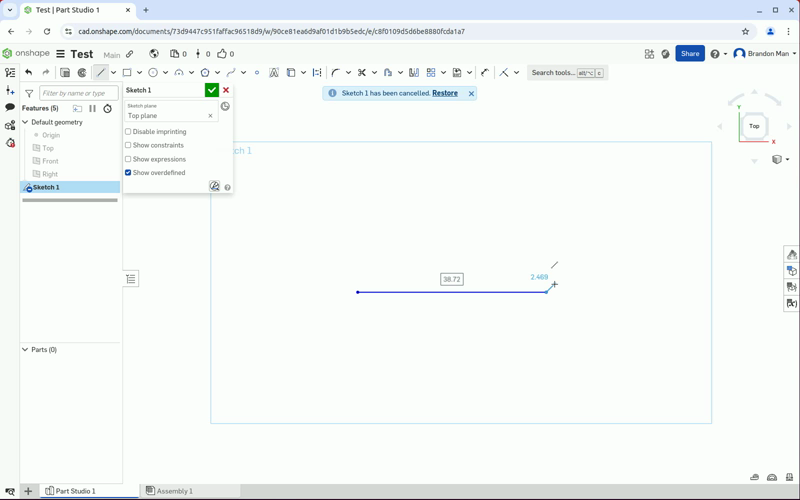
click(554, 283)
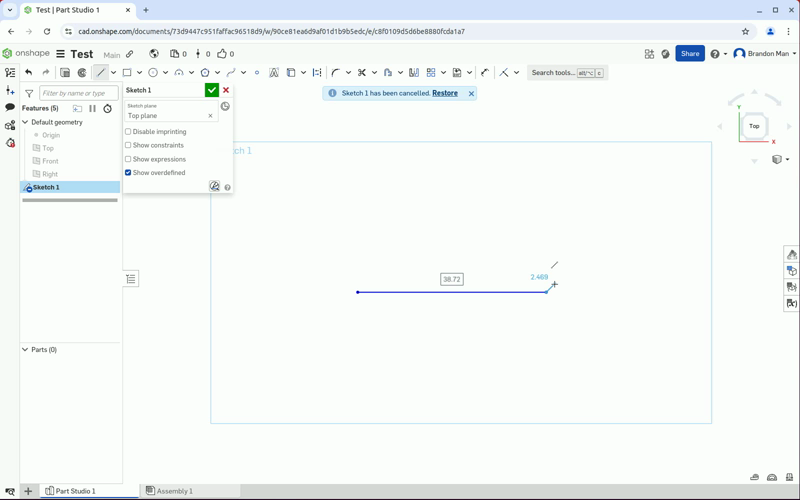
key_up(shift)
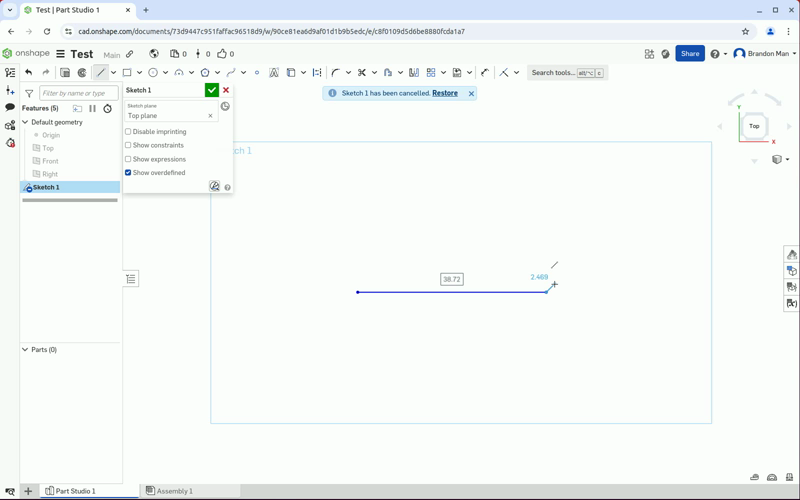
key_down(shift)
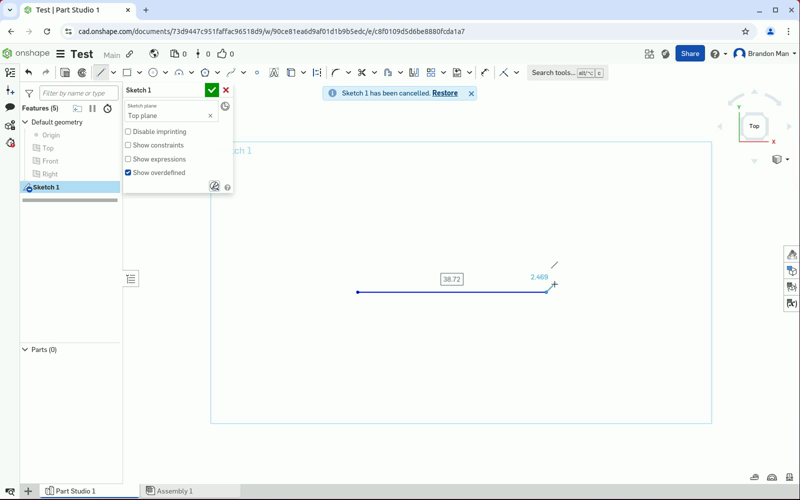
mouse_move(584, 283)
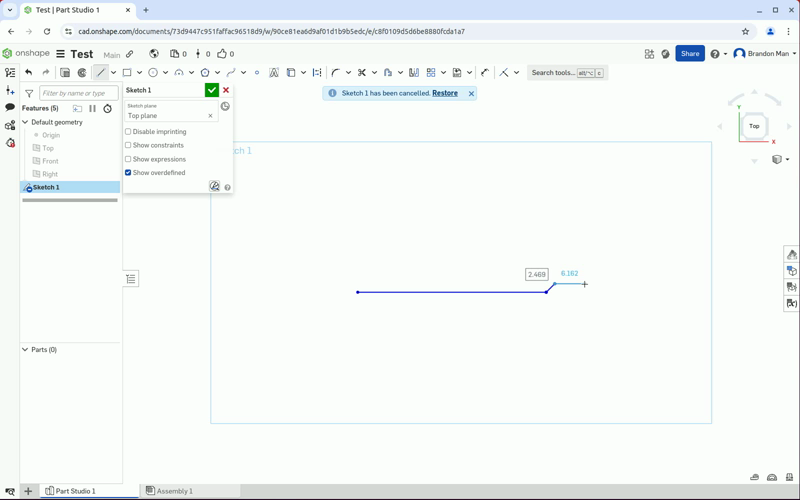
mouse_move(546, 273)
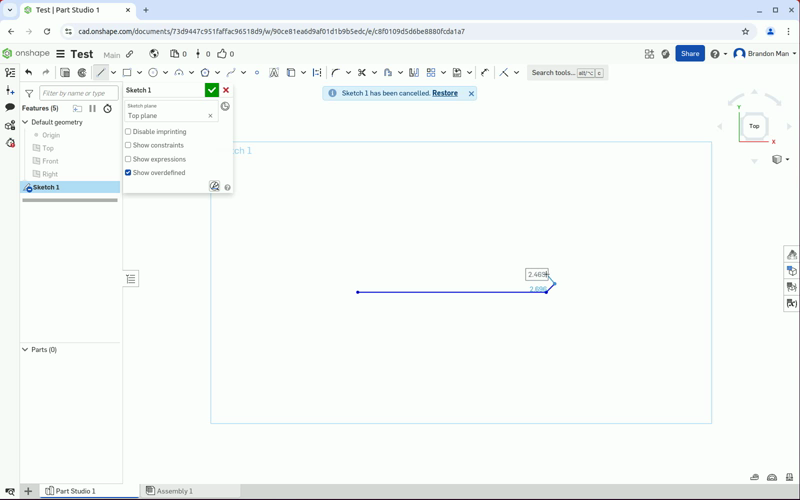
click(546, 273)
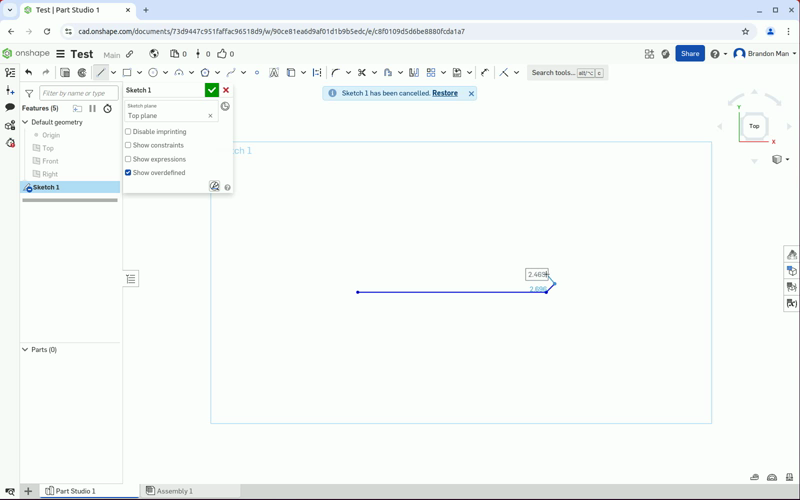
key_up(shift)
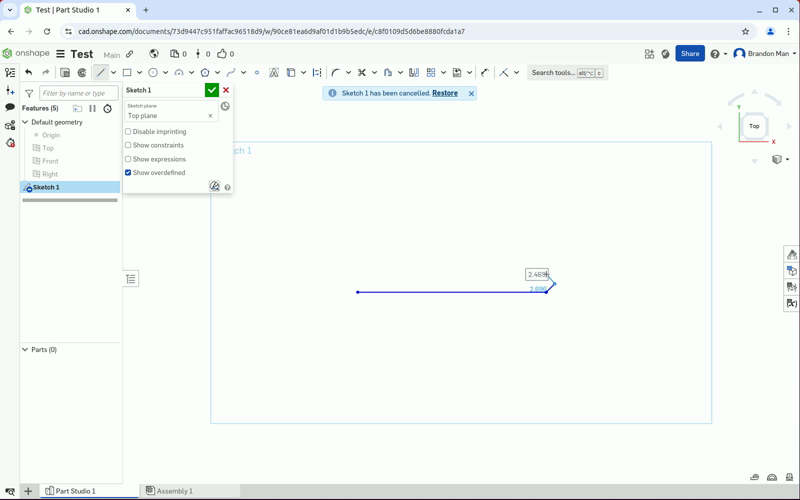
key_down(shift)
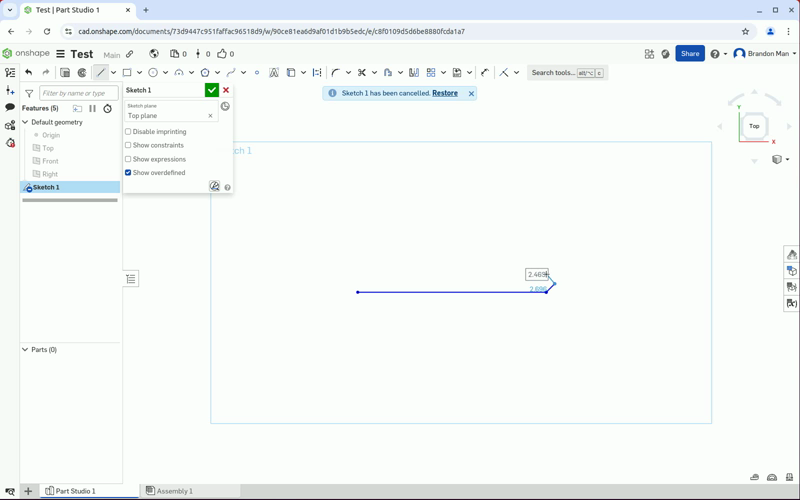
mouse_move(357, 273)
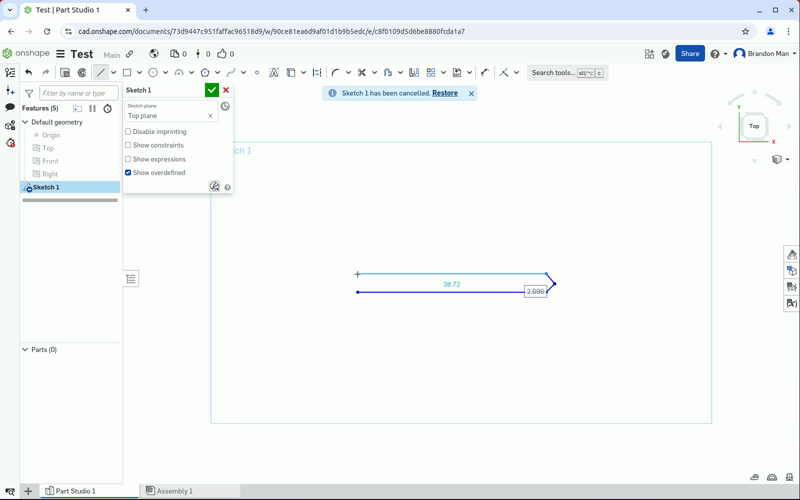
click(357, 273)
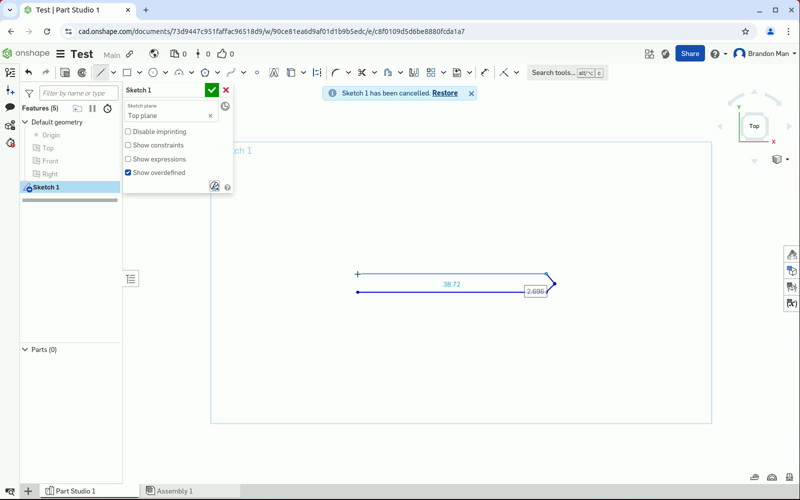
key_up(shift)
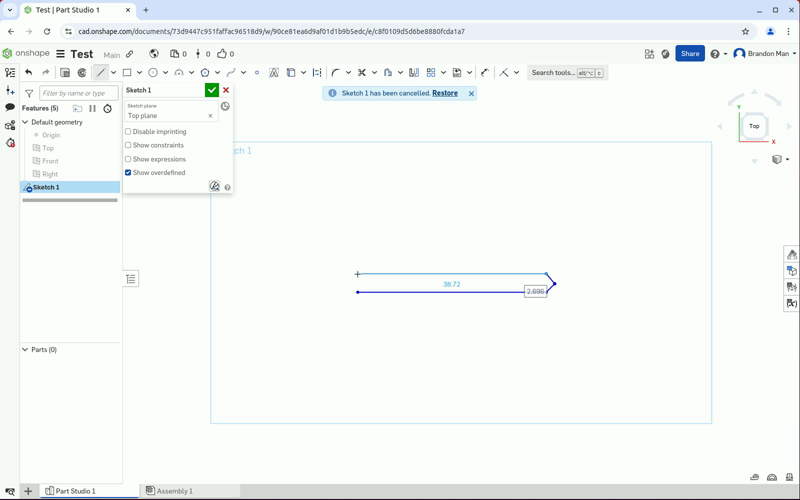
key_down(shift)
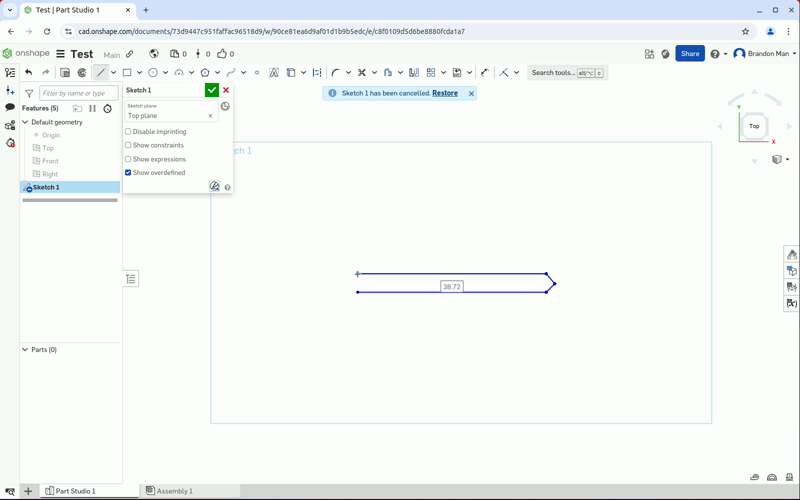
mouse_move(387, 273)
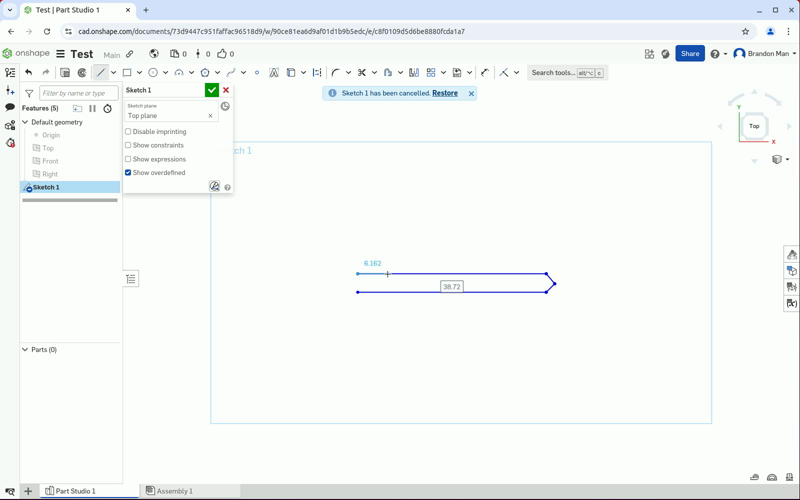
mouse_move(357, 279)
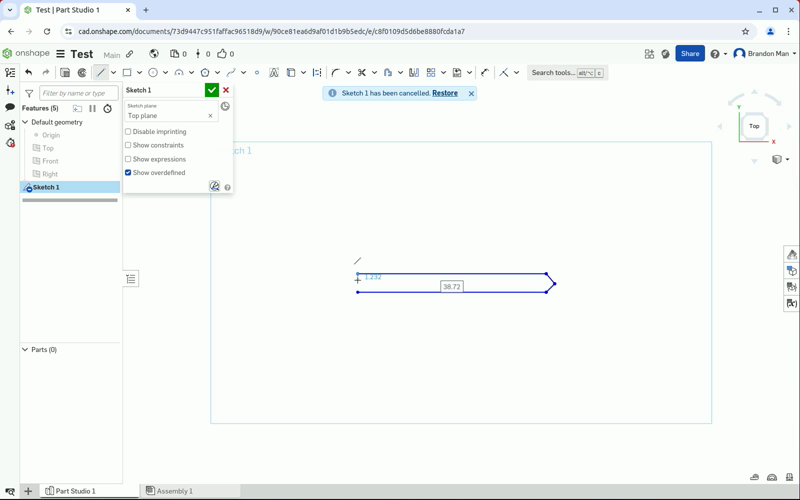
scroll(6)
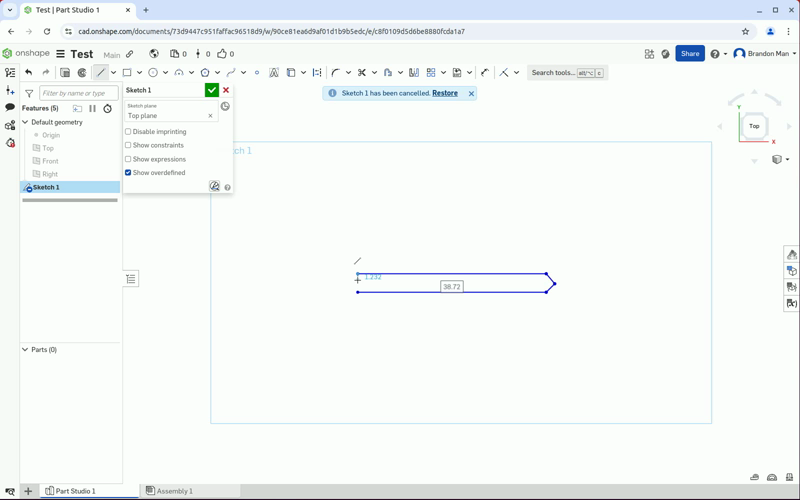
scroll(6)
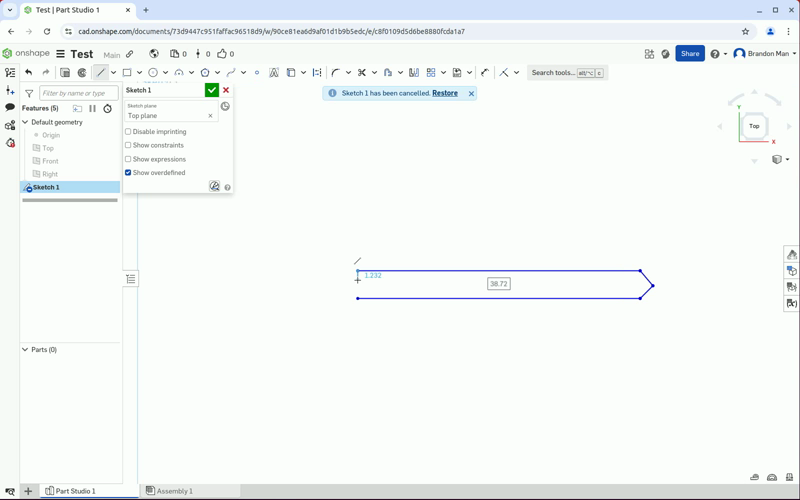
scroll(6)
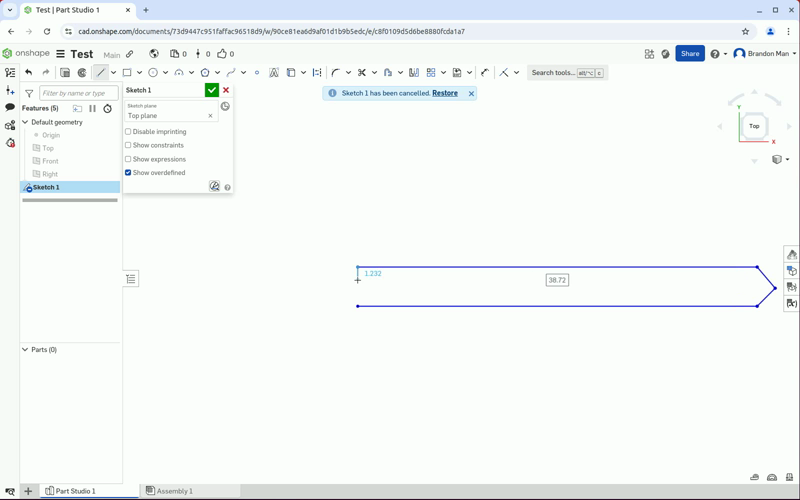
scroll(6)
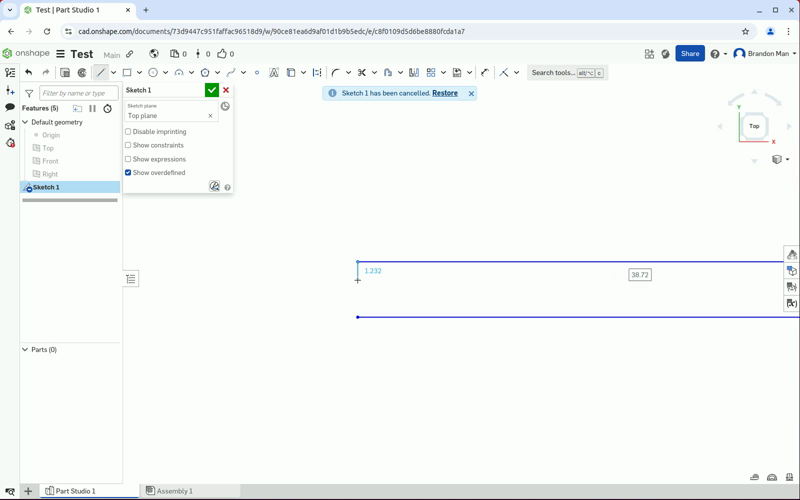
scroll(6)
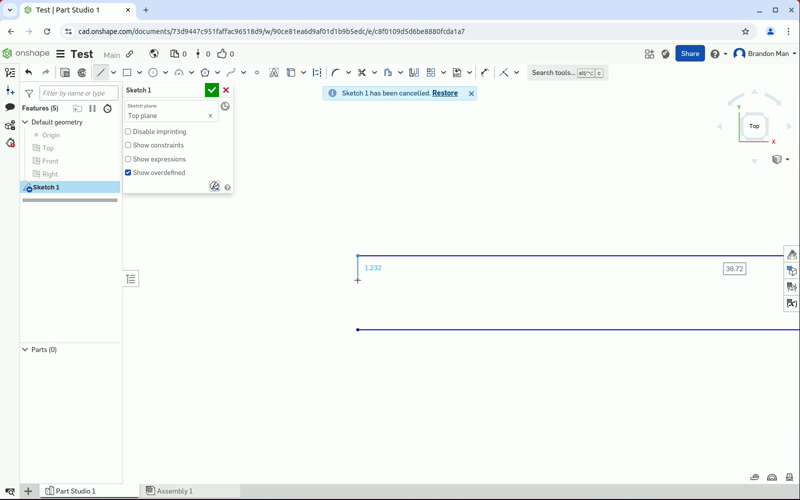
scroll(6)
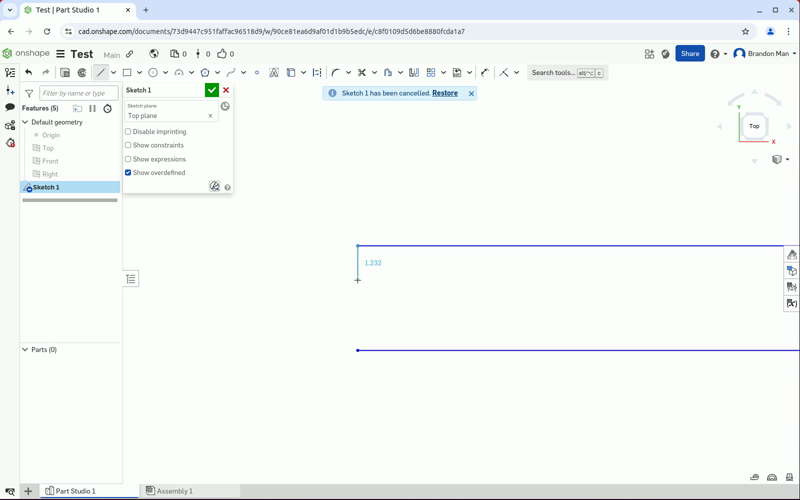
scroll(6)
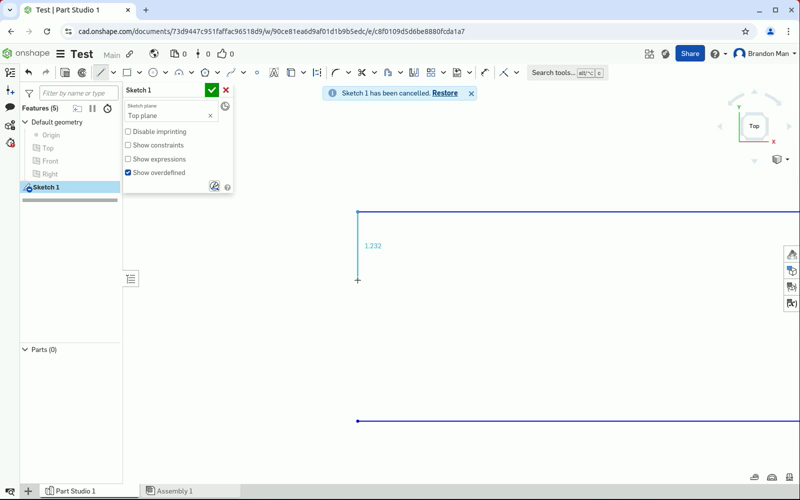
click(357, 279)
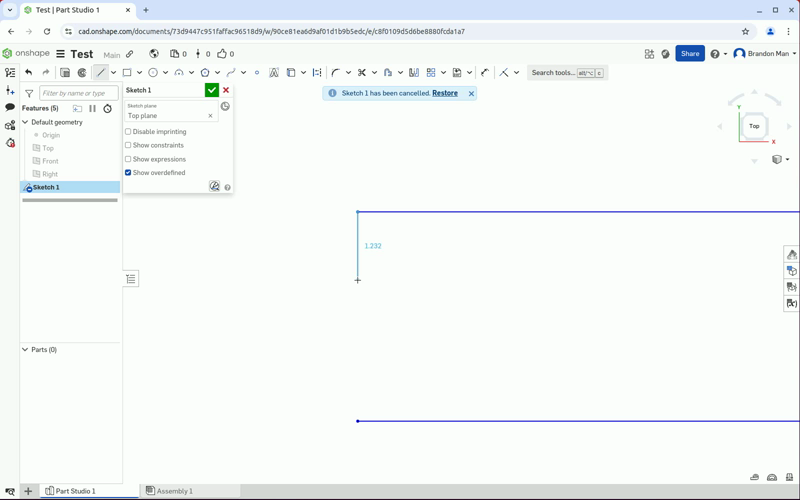
scroll(-6)
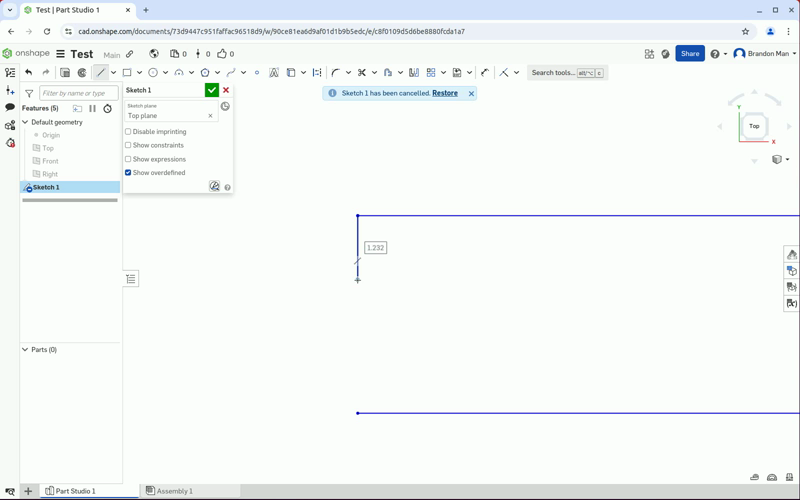
scroll(-6)
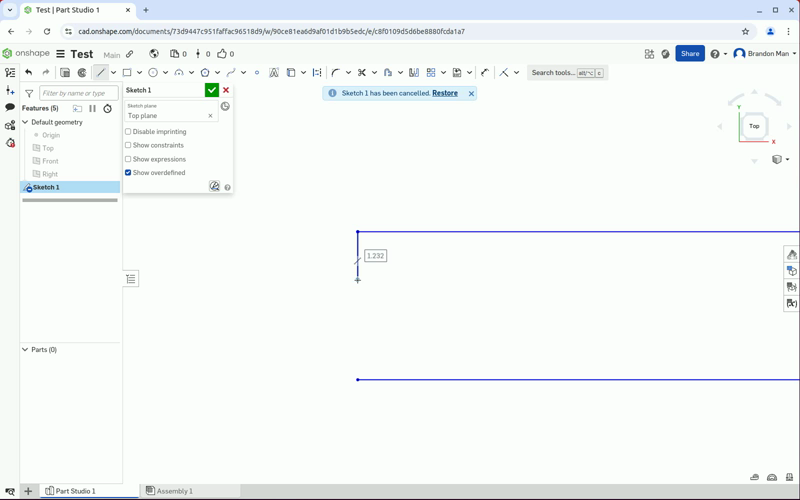
scroll(-6)
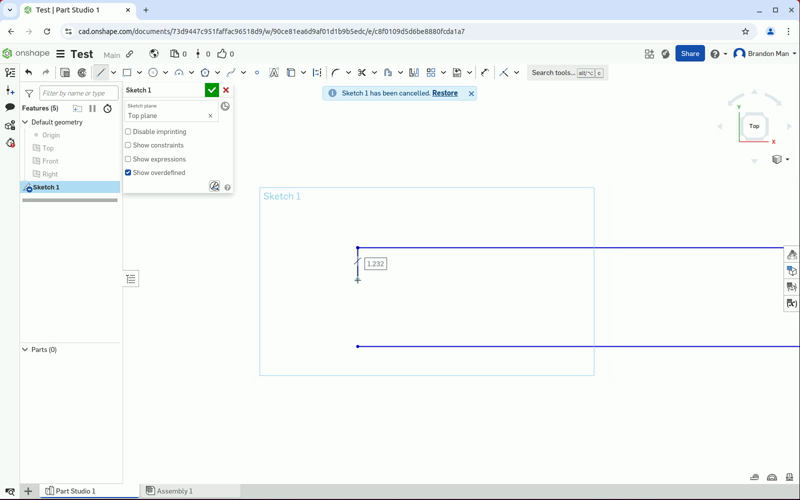
scroll(-6)
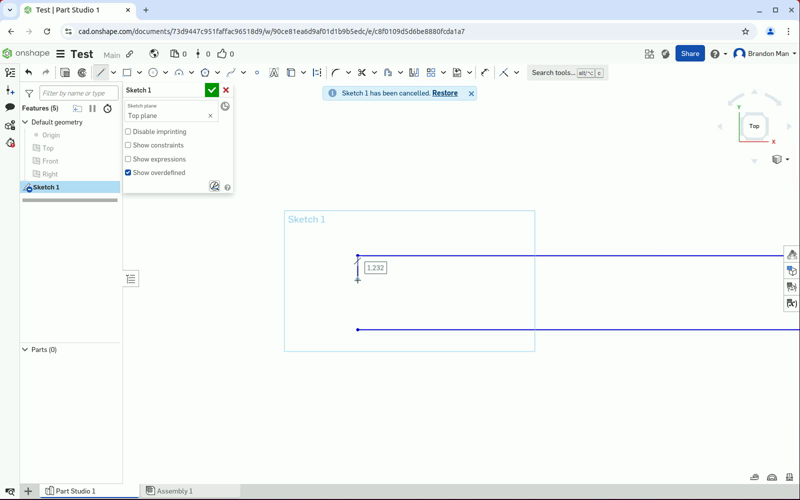
scroll(-6)
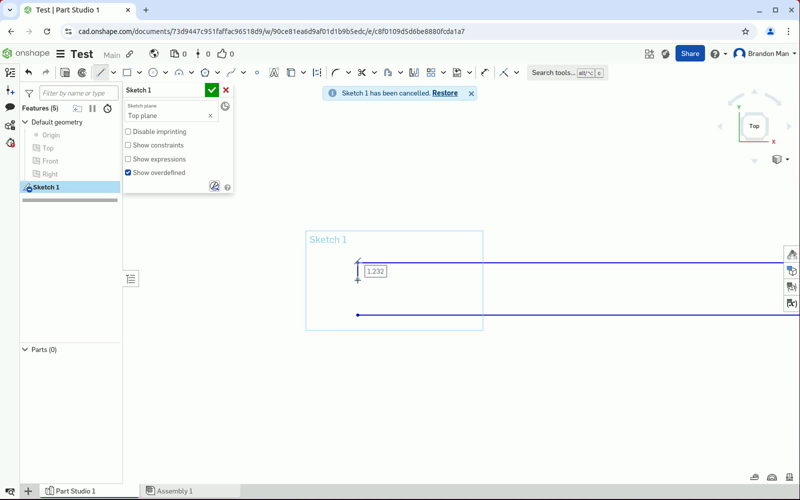
scroll(-6)
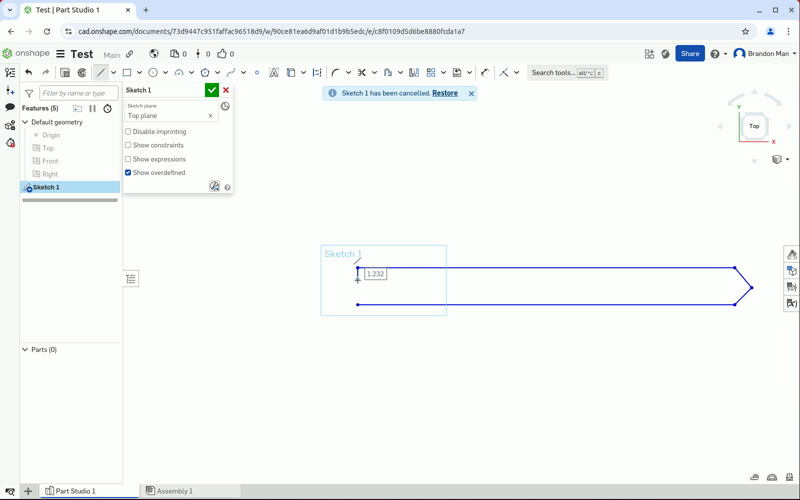
scroll(-6)
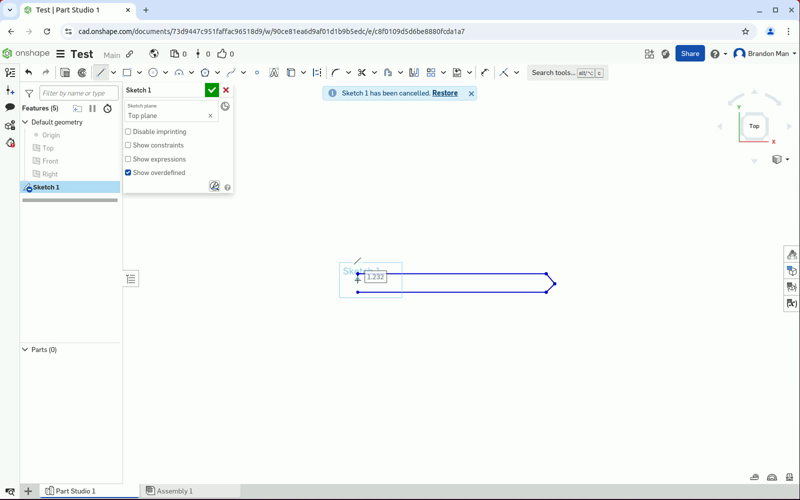
key_up(shift)
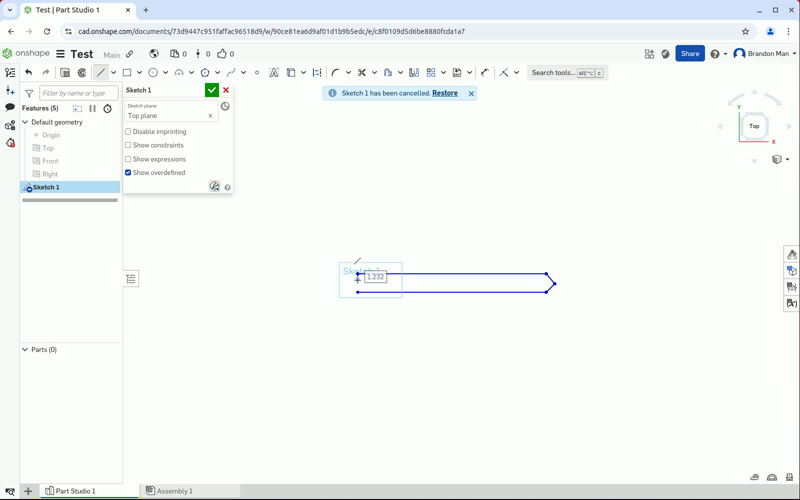
key(esc)
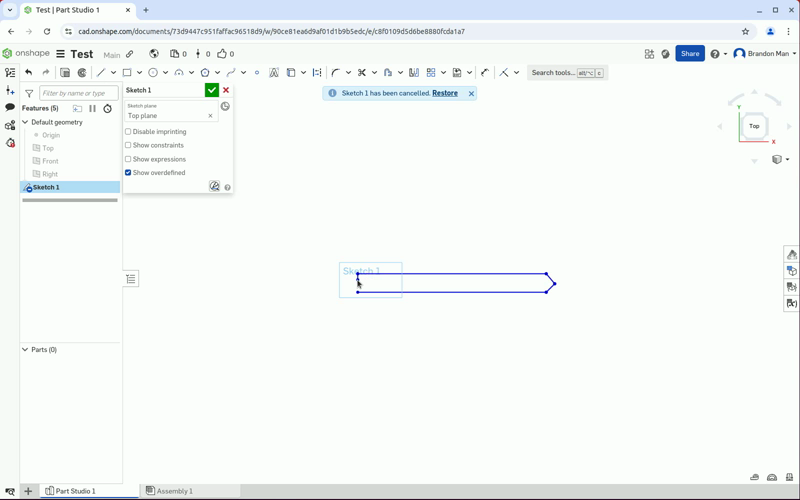
key(a)
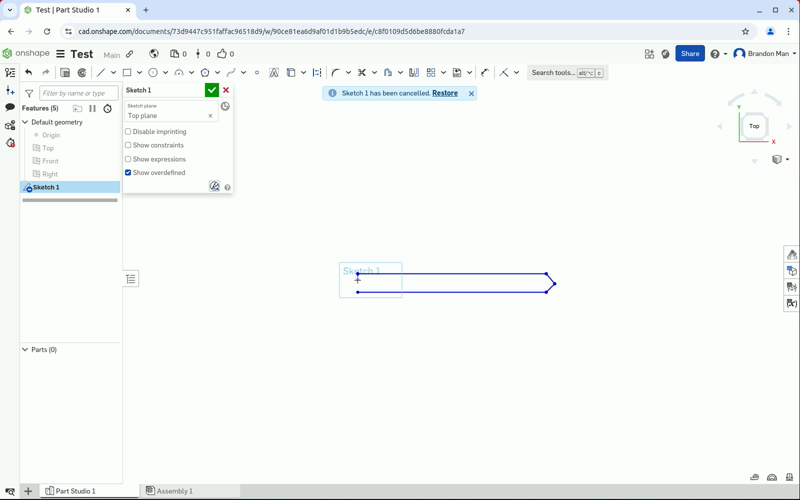
mouse_move(357, 279)
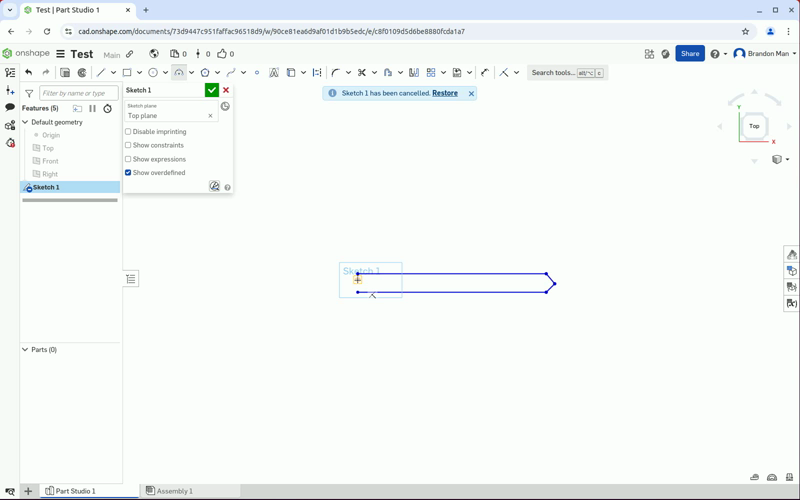
click(357, 279)
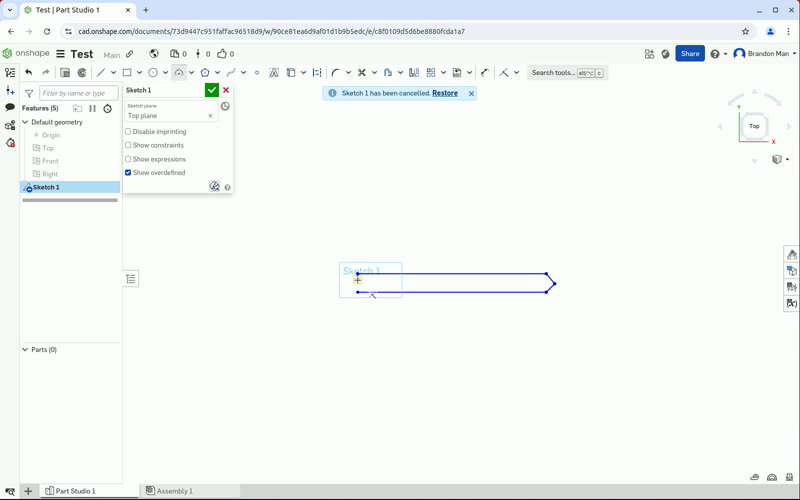
key_down(shift)
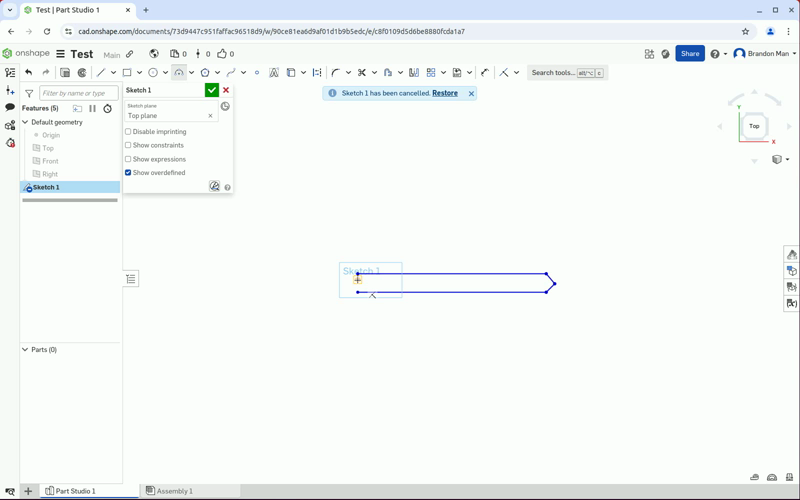
mouse_move(357, 285)
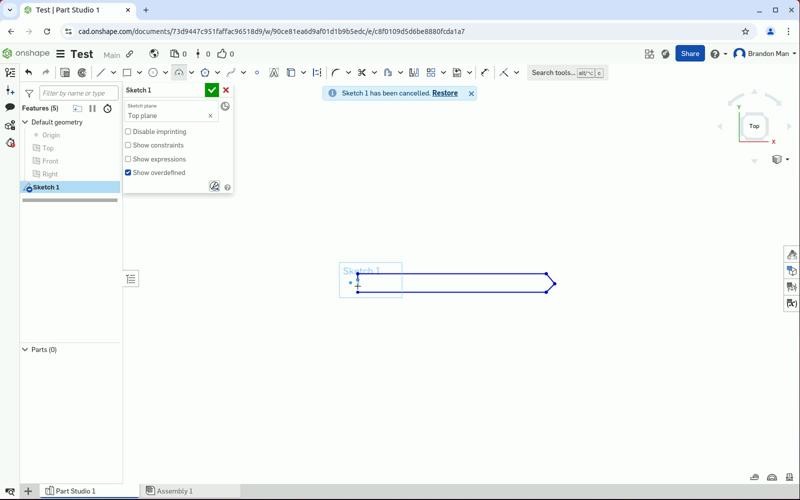
scroll(6)
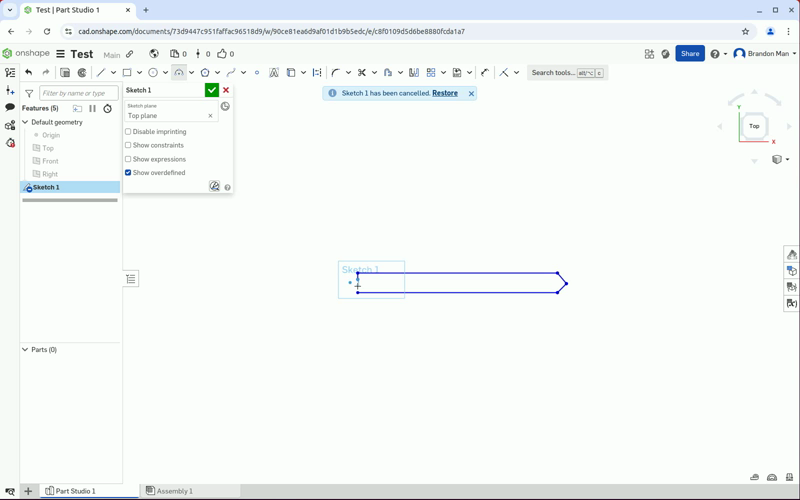
scroll(6)
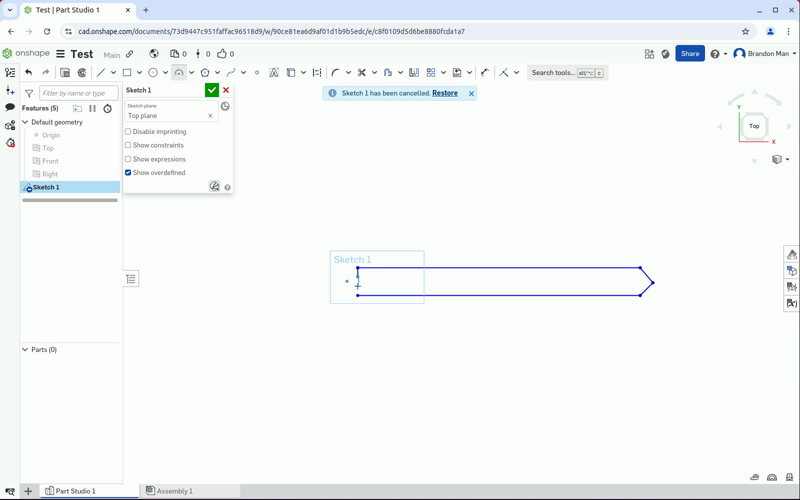
scroll(6)
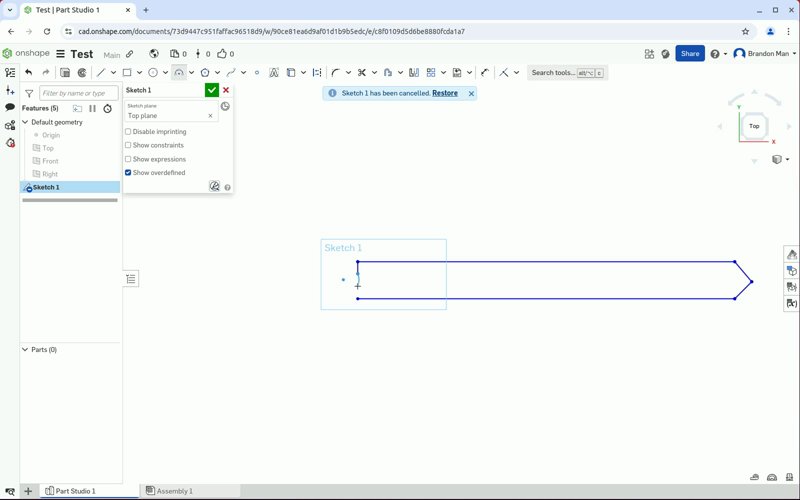
scroll(6)
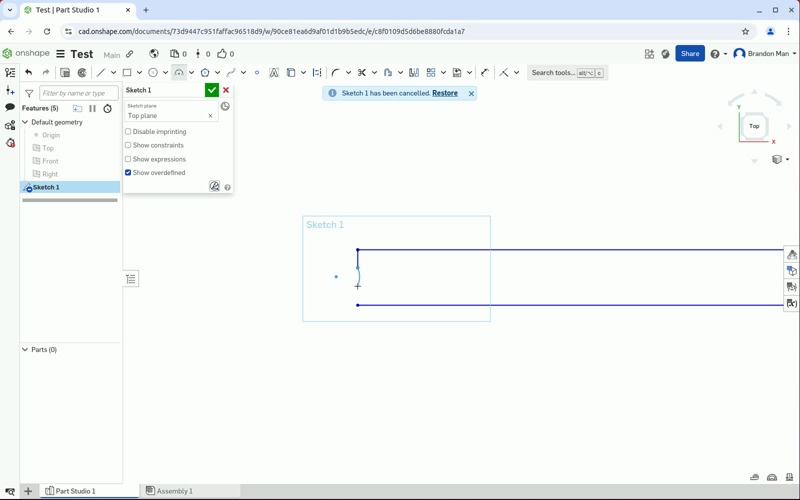
scroll(6)
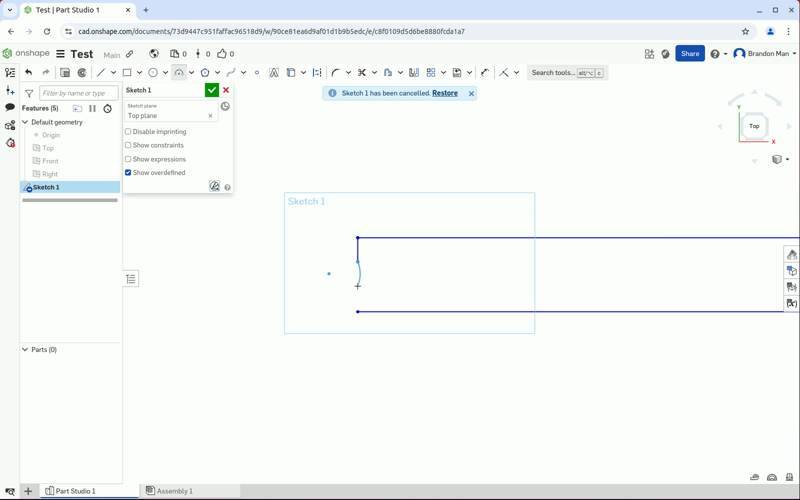
scroll(6)
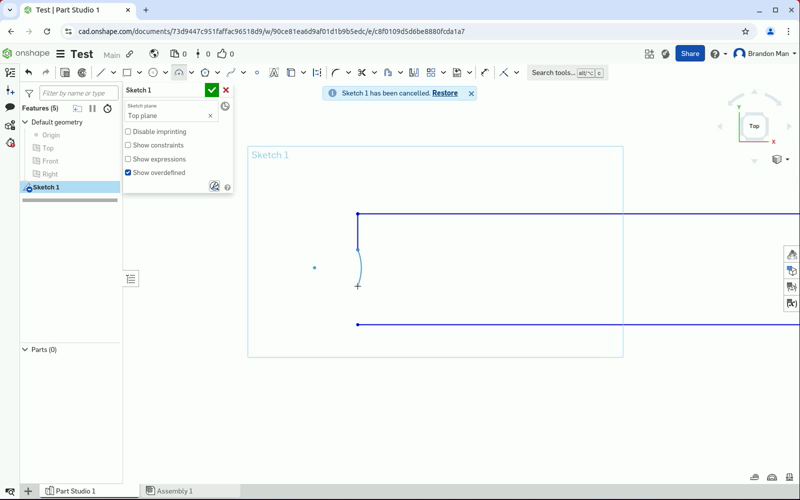
scroll(6)
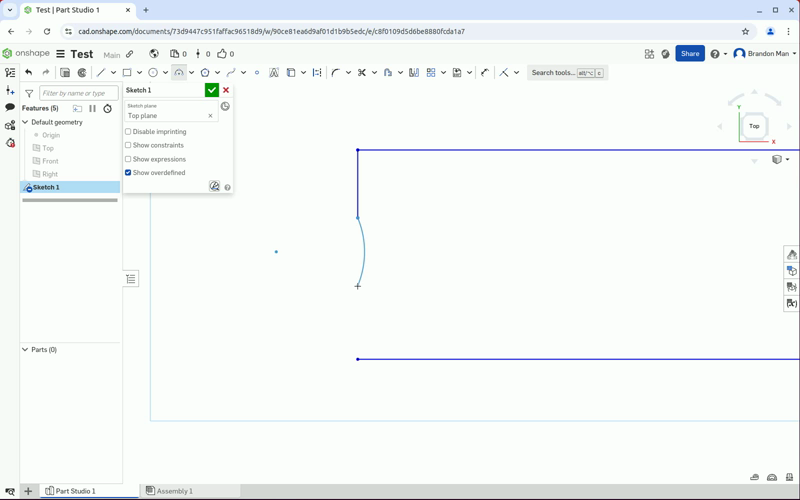
click(357, 285)
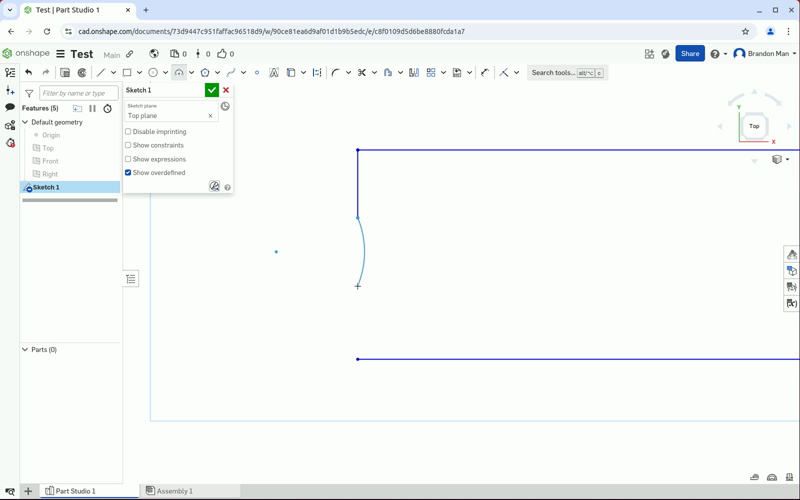
scroll(-6)
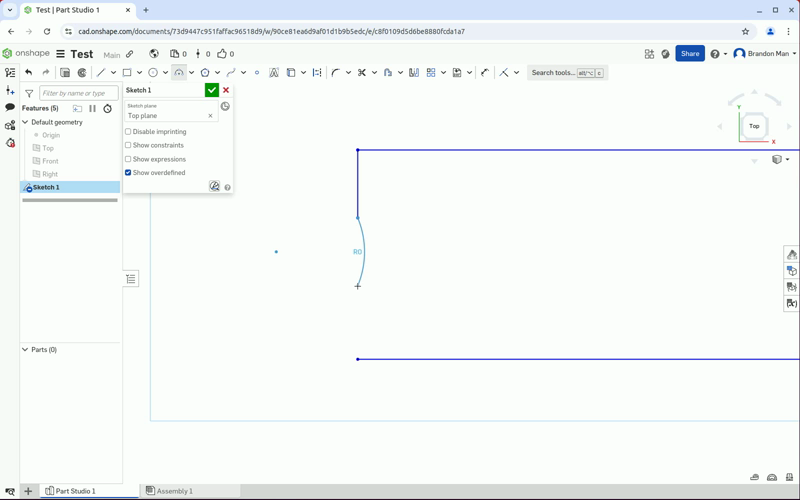
scroll(-6)
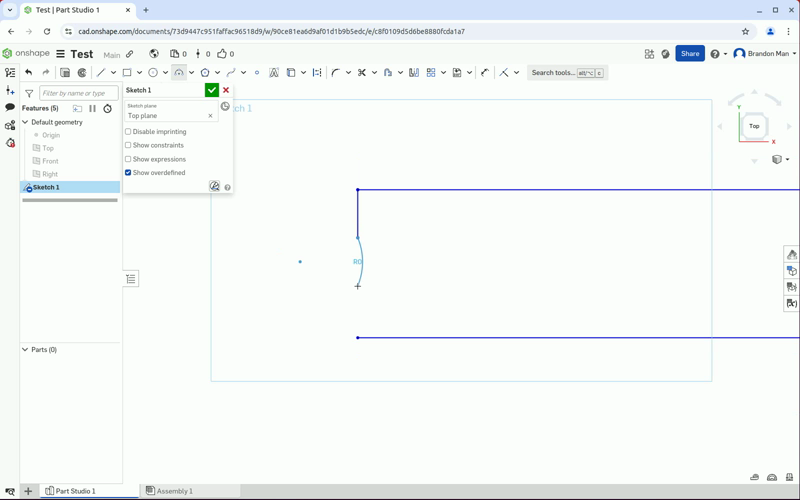
scroll(-6)
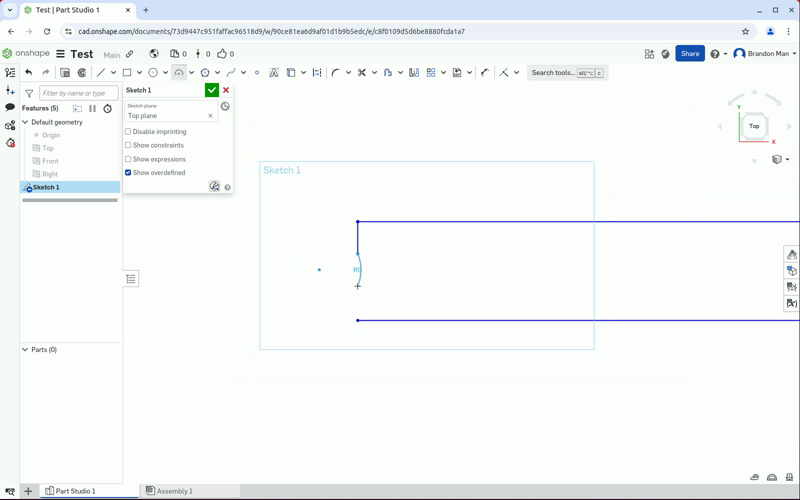
scroll(-6)
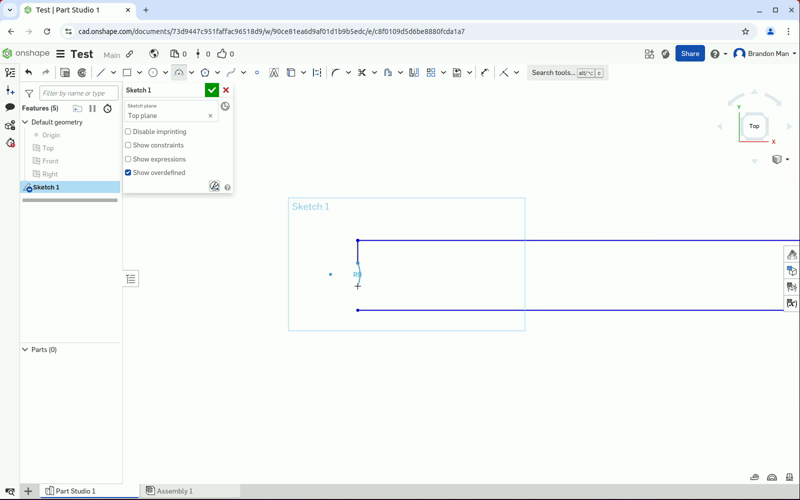
scroll(-6)
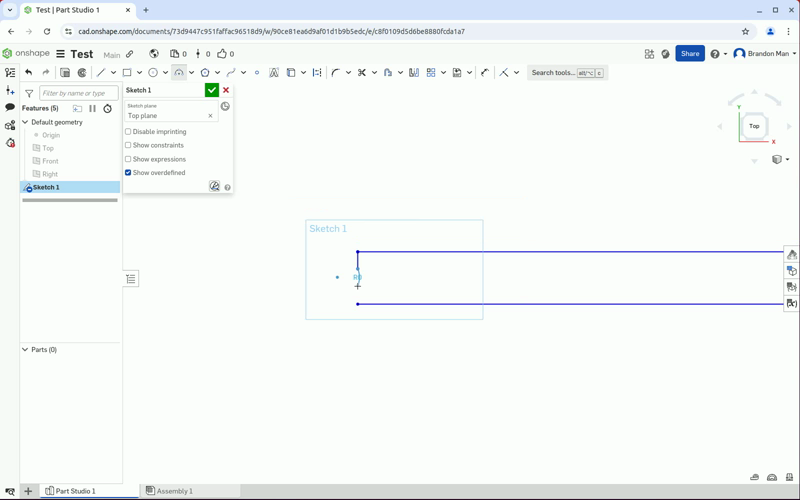
scroll(-6)
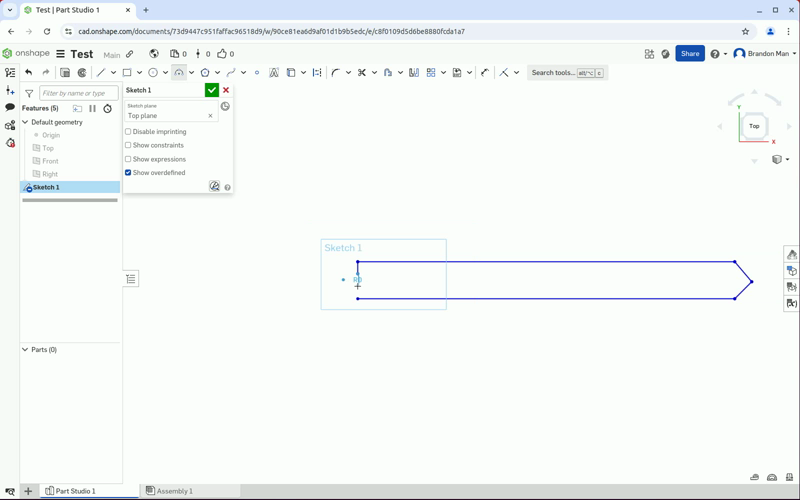
scroll(-6)
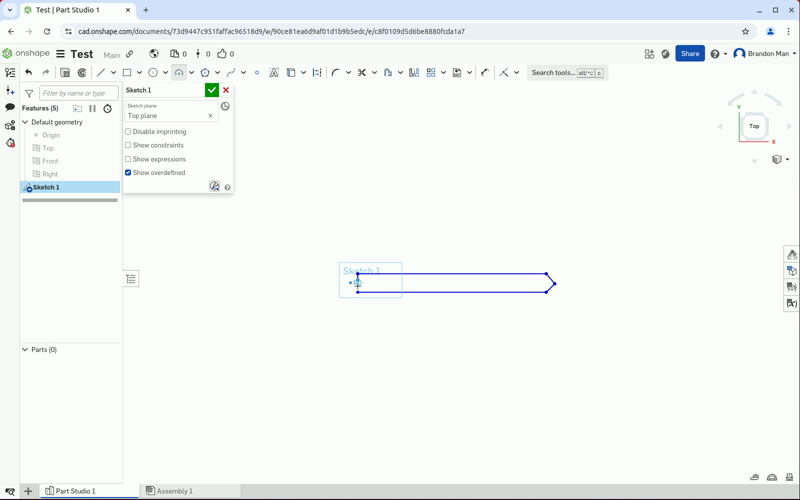
mouse_move(360, 282)
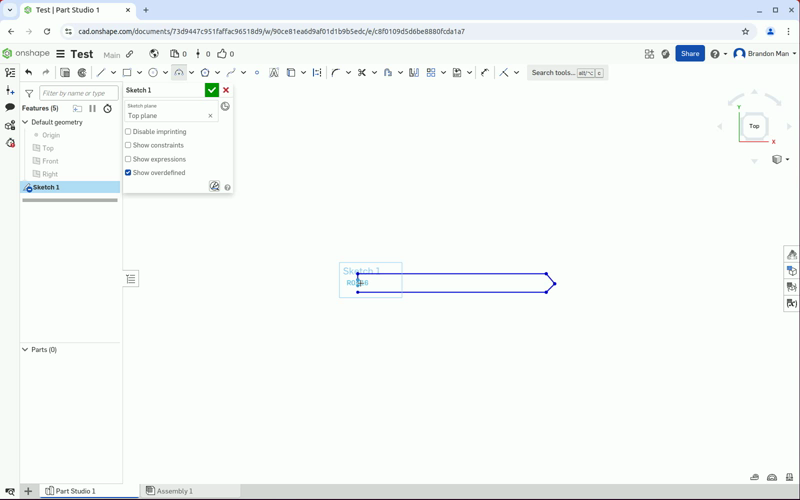
scroll(6)
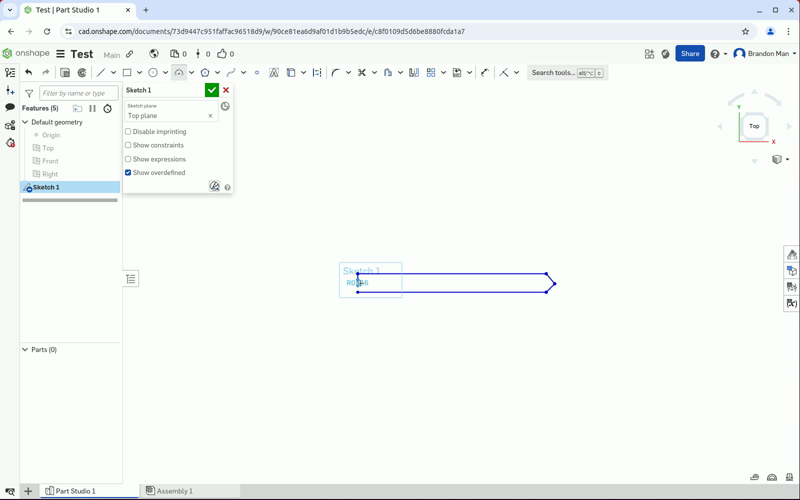
scroll(6)
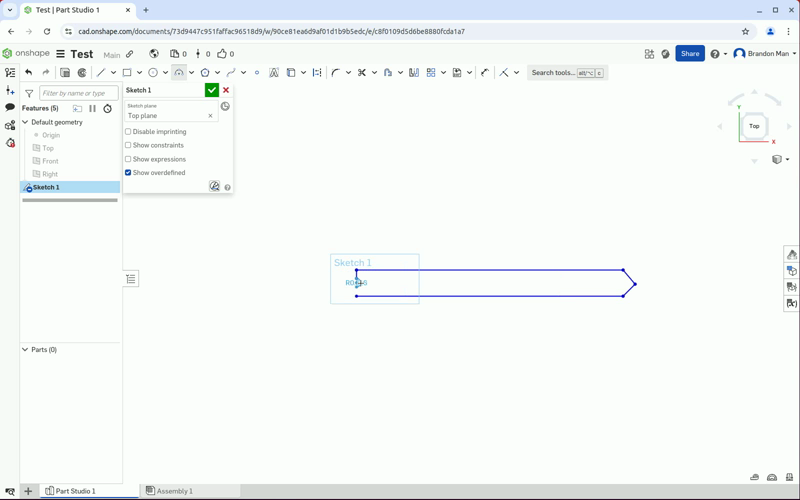
scroll(6)
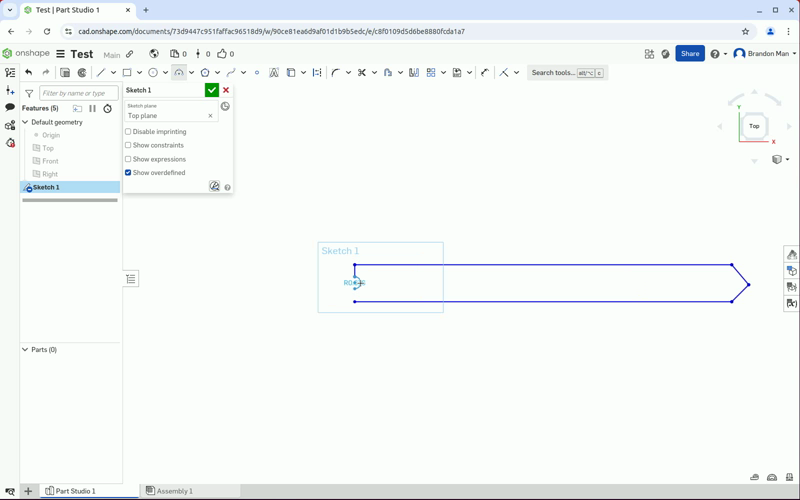
scroll(6)
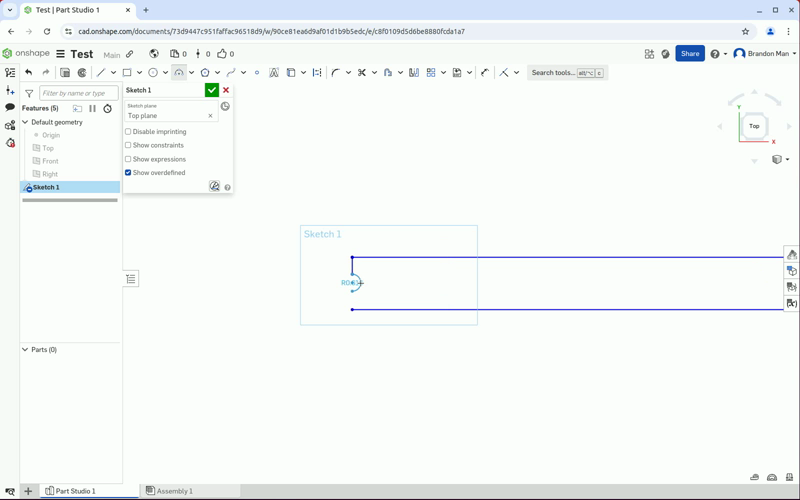
scroll(6)
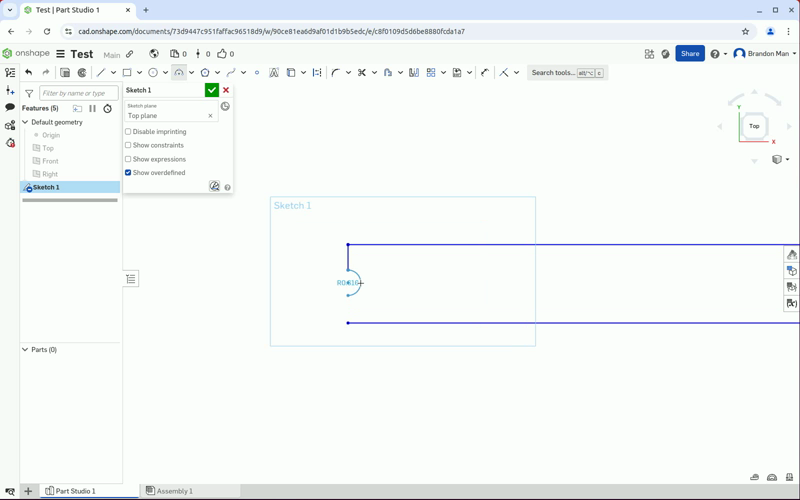
scroll(6)
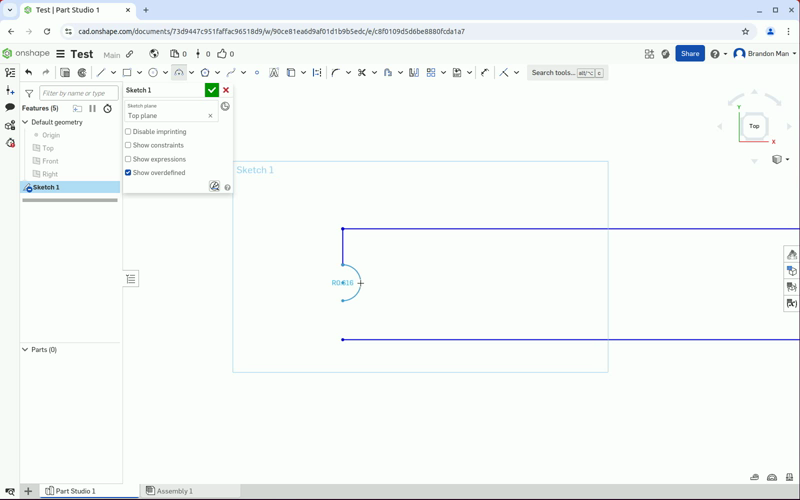
scroll(6)
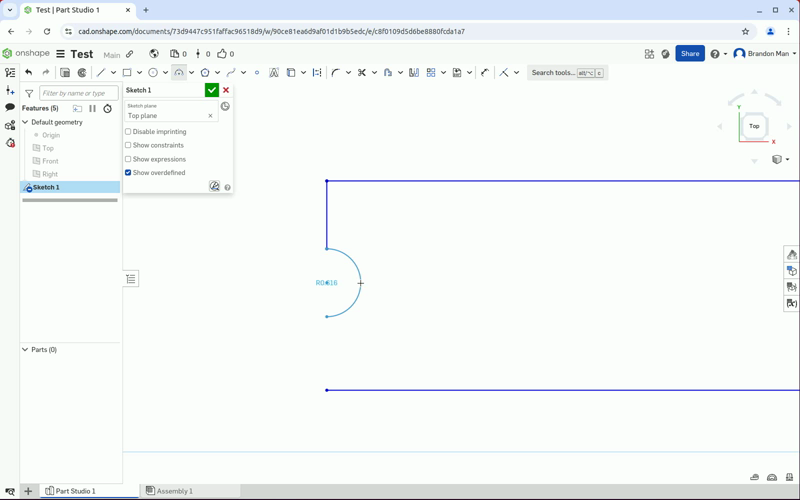
click(360, 282)
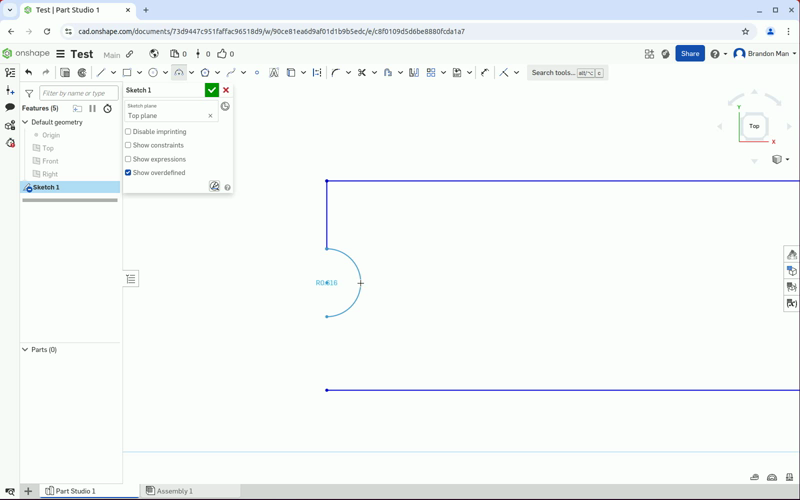
scroll(-6)
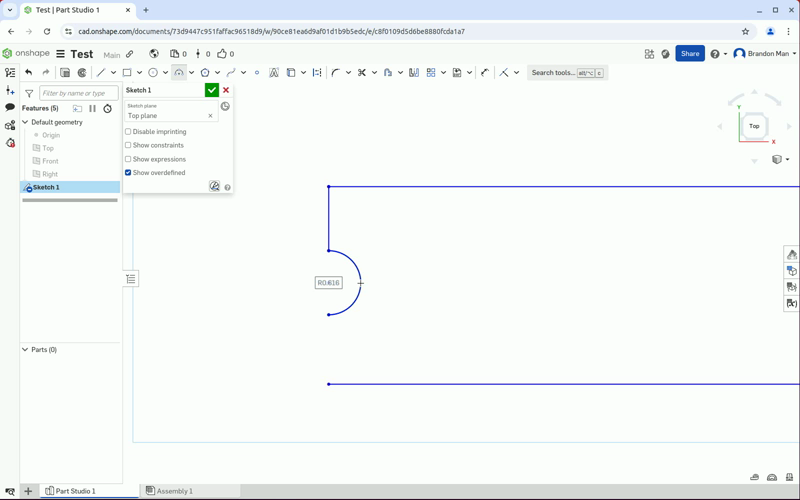
scroll(-6)
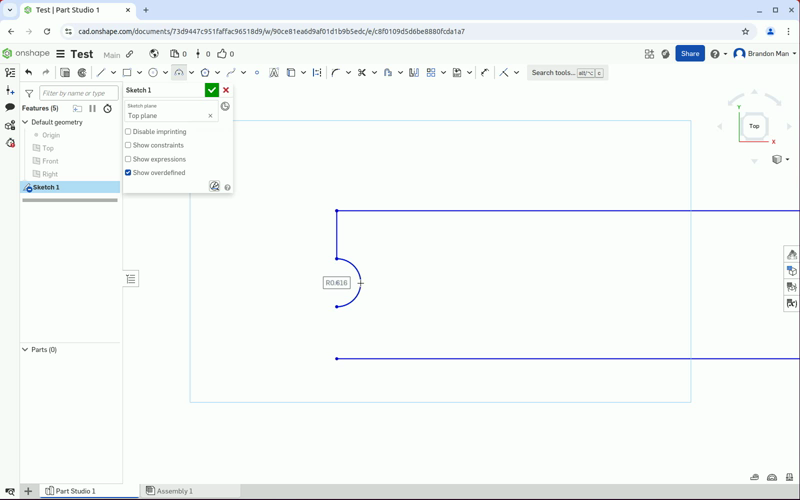
scroll(-6)
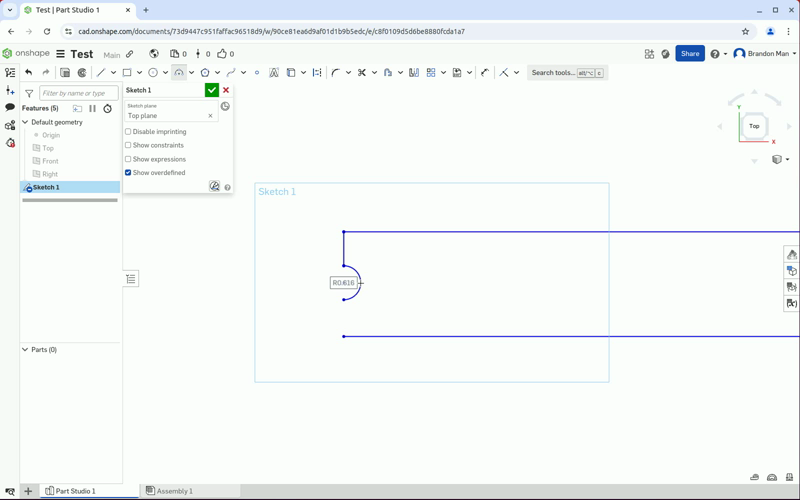
scroll(-6)
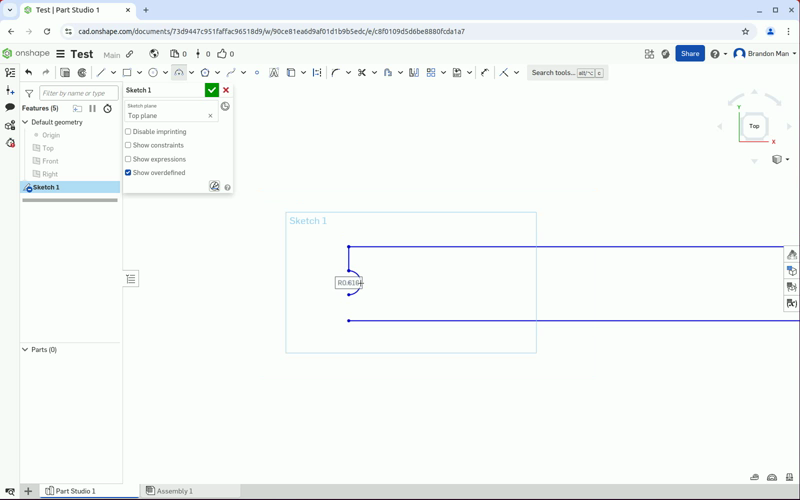
scroll(-6)
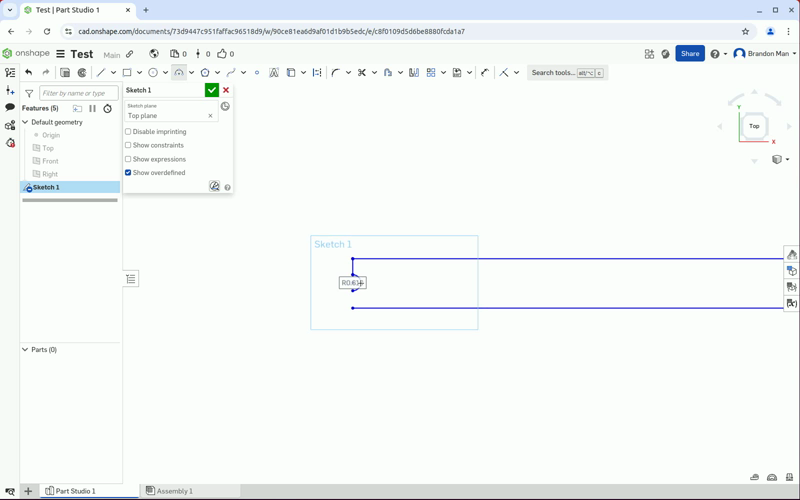
scroll(-6)
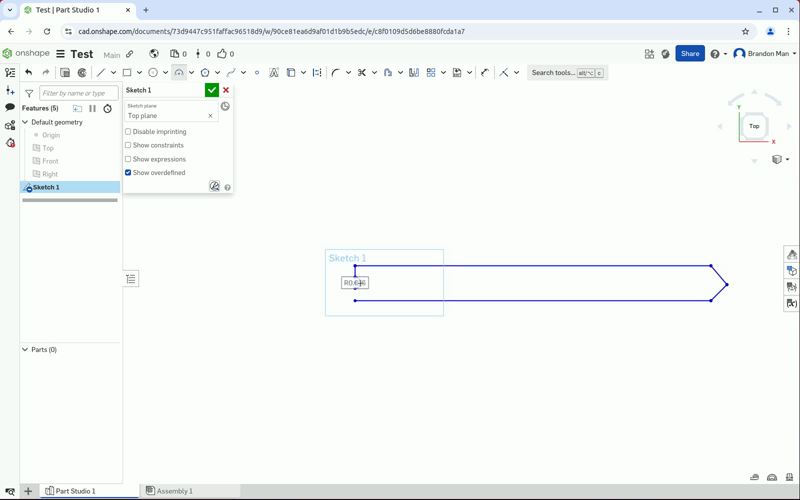
scroll(-6)
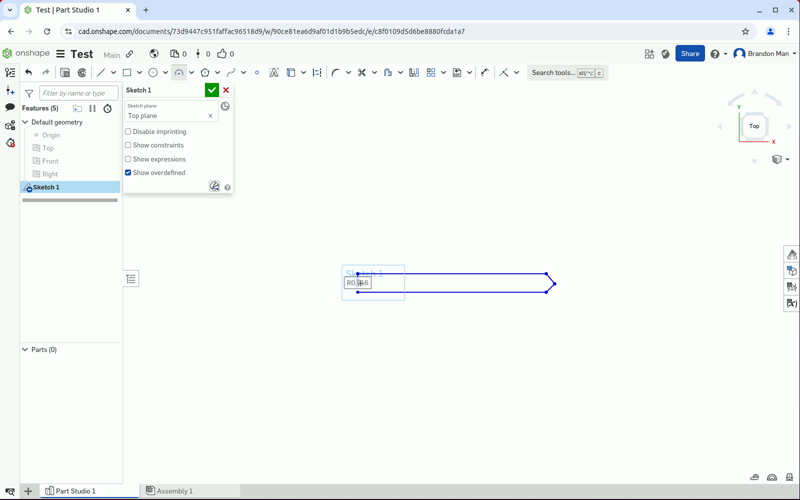
key_up(shift)
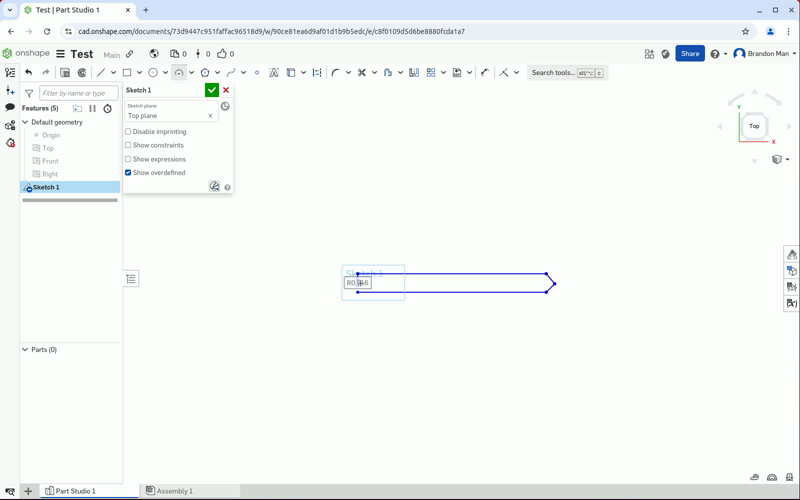
key(esc)
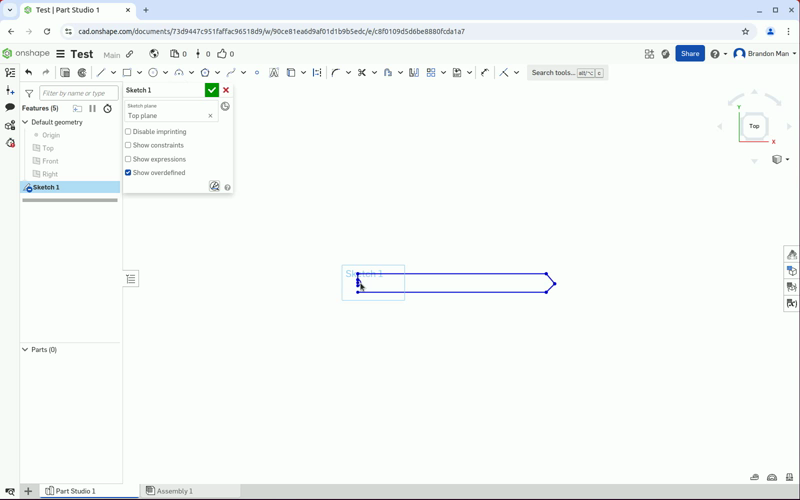
key(l)
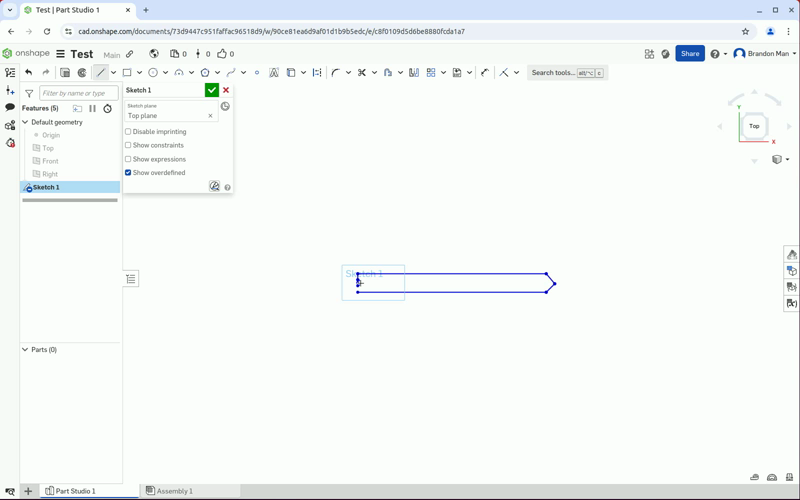
mouse_move(357, 285)
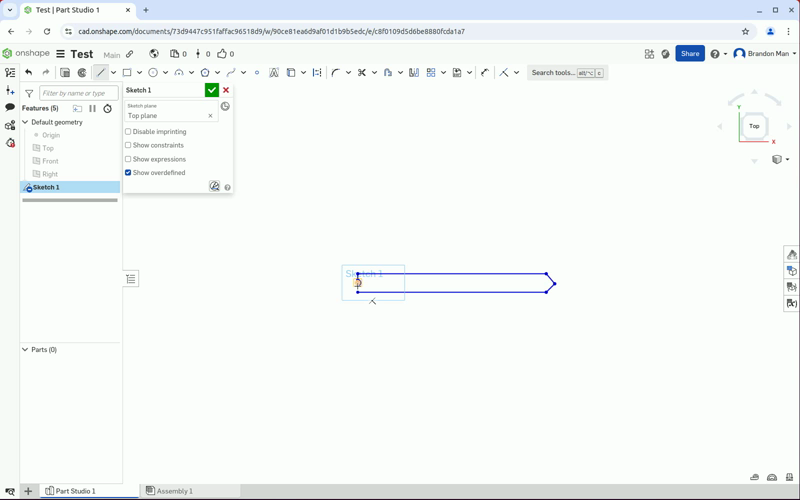
scroll(6)
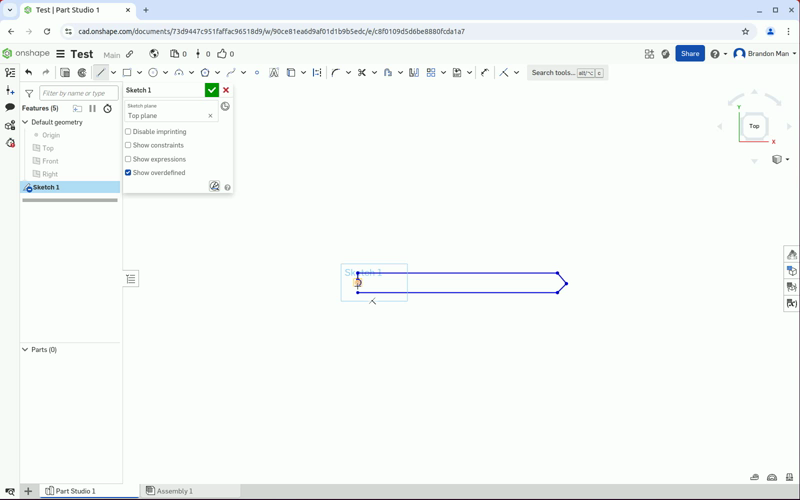
scroll(6)
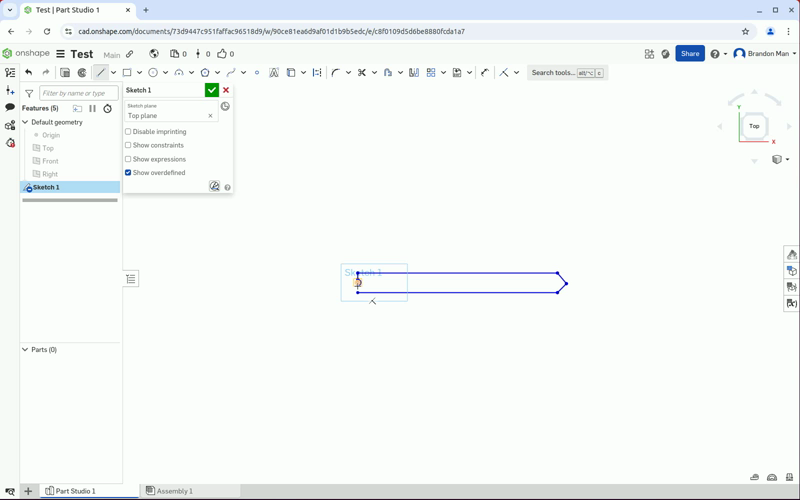
scroll(6)
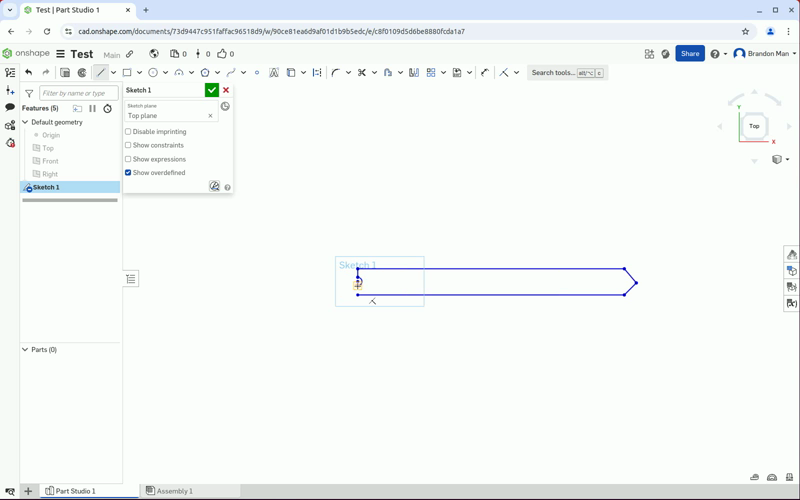
scroll(6)
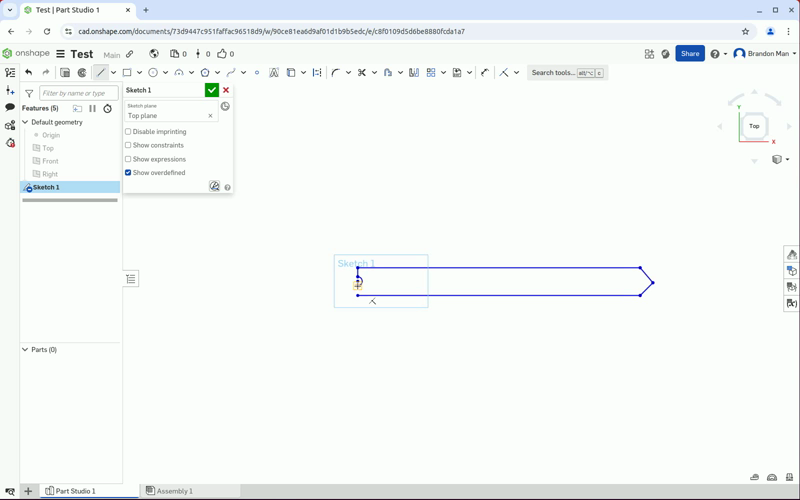
scroll(6)
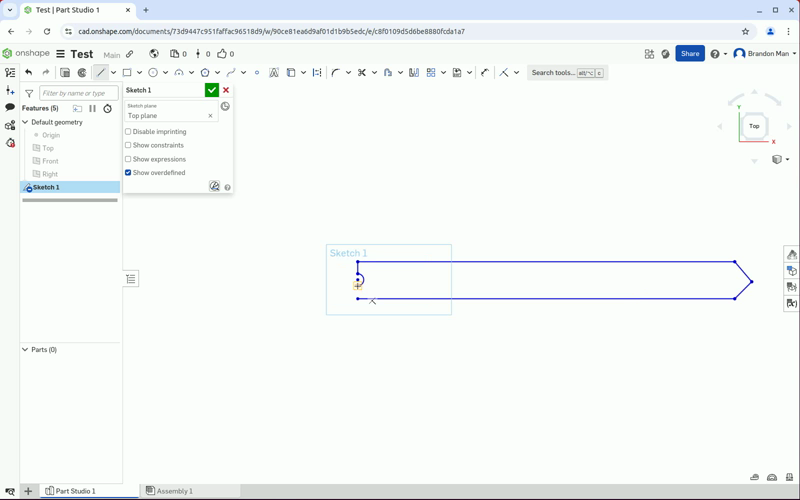
scroll(6)
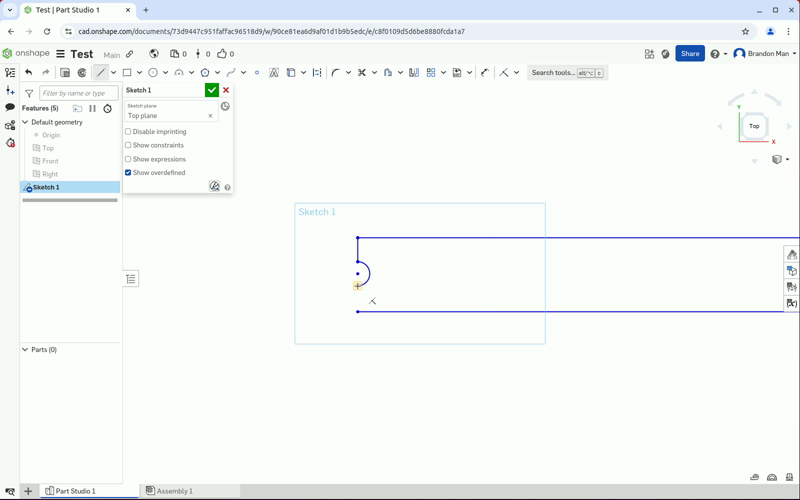
scroll(6)
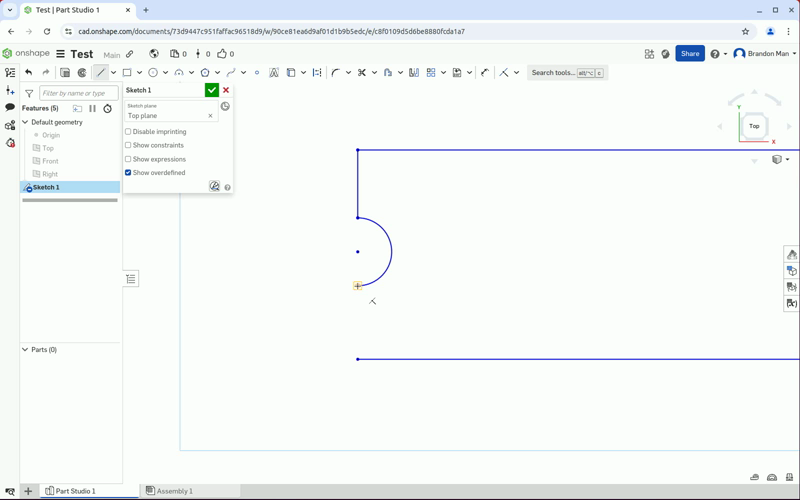
click(357, 285)
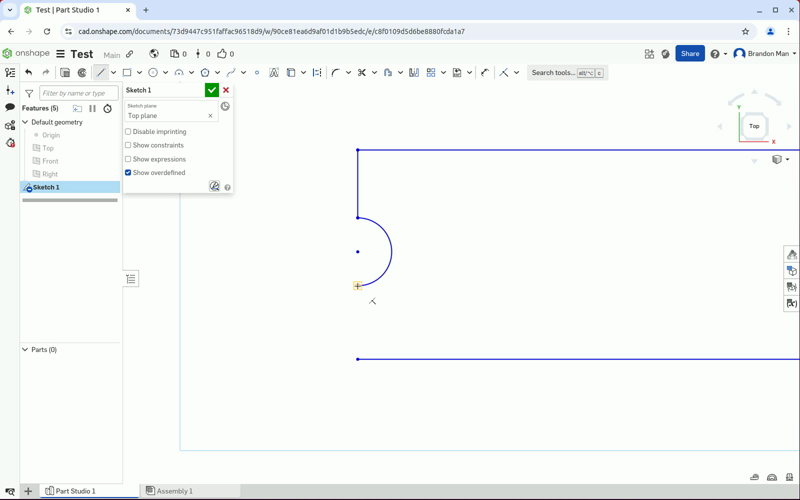
scroll(-6)
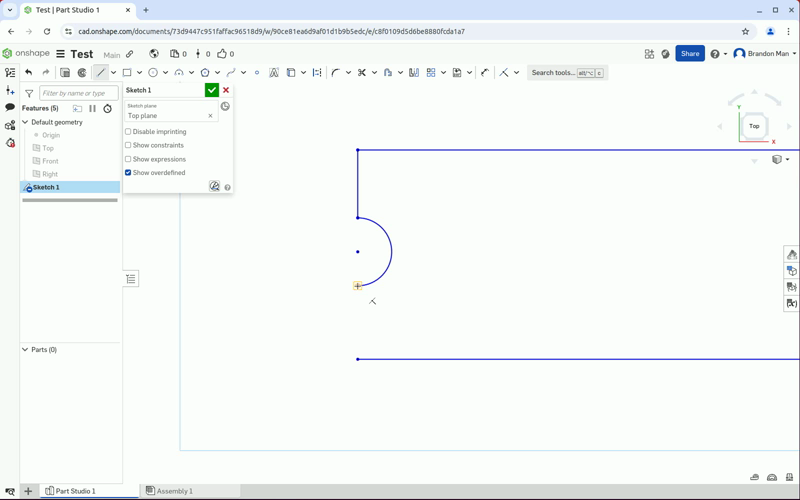
scroll(-6)
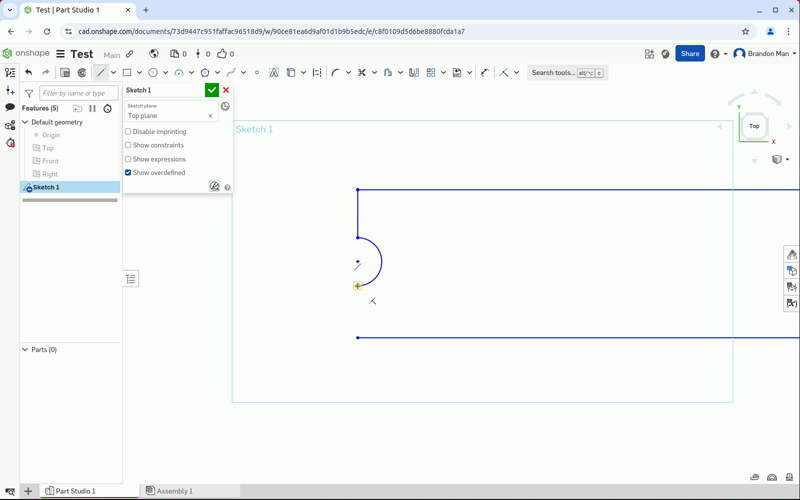
scroll(-6)
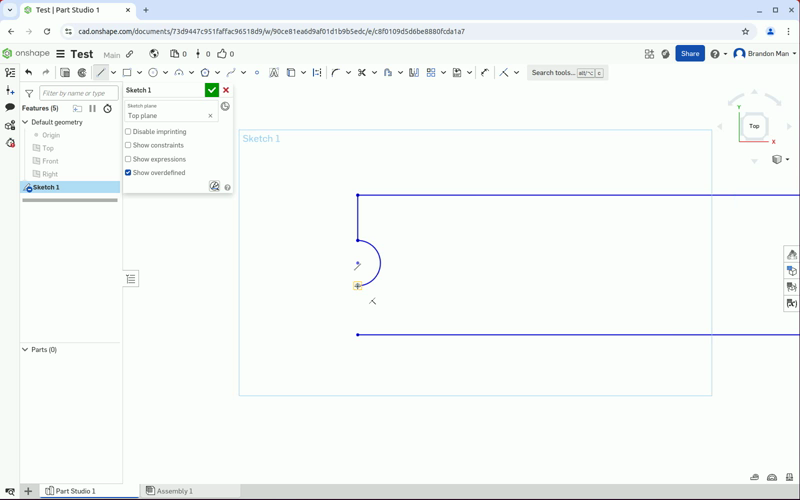
scroll(-6)
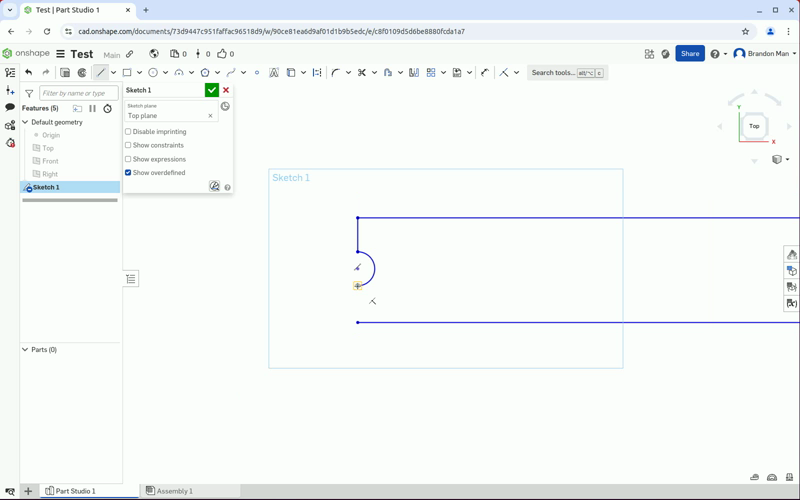
scroll(-6)
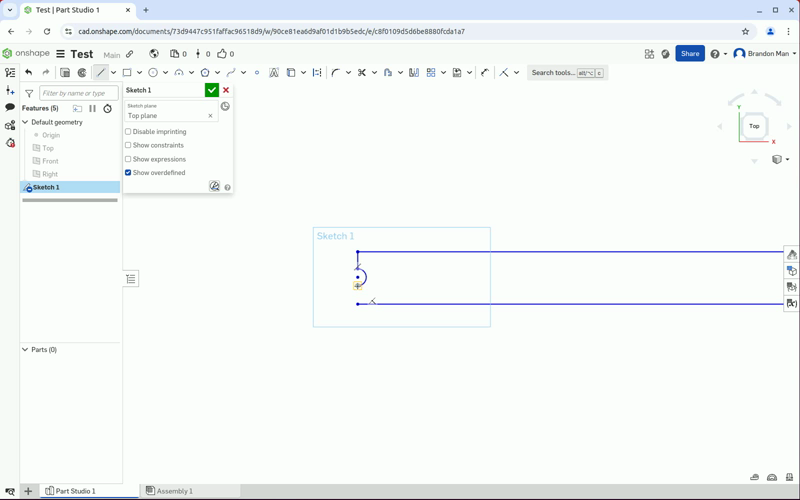
scroll(-6)
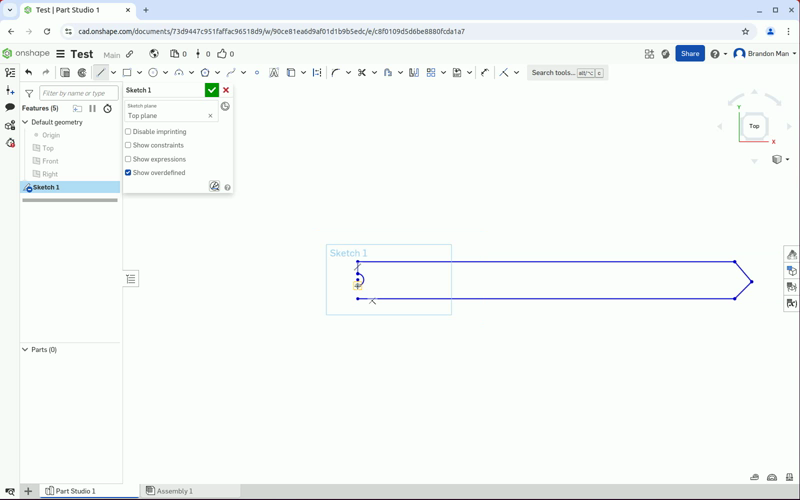
scroll(-6)
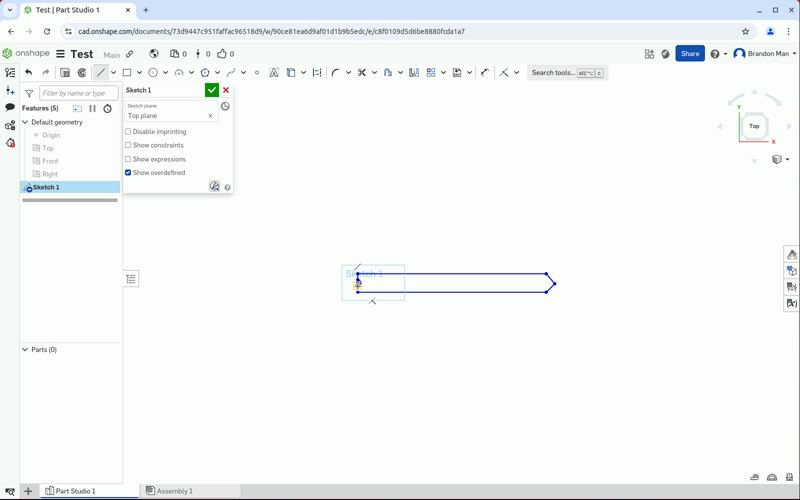
mouse_move(387, 285)
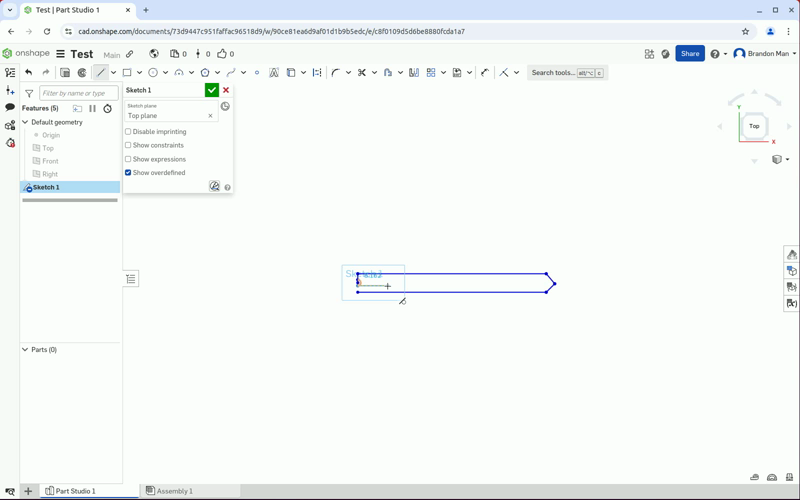
key_down(shift)
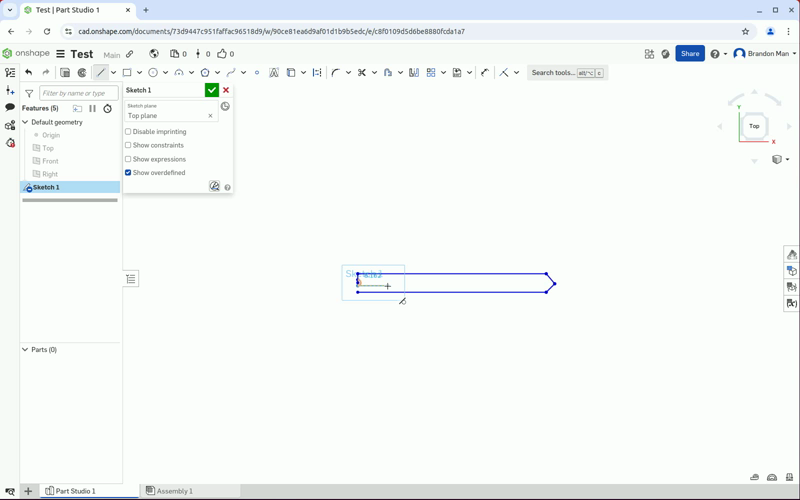
mouse_move(357, 292)
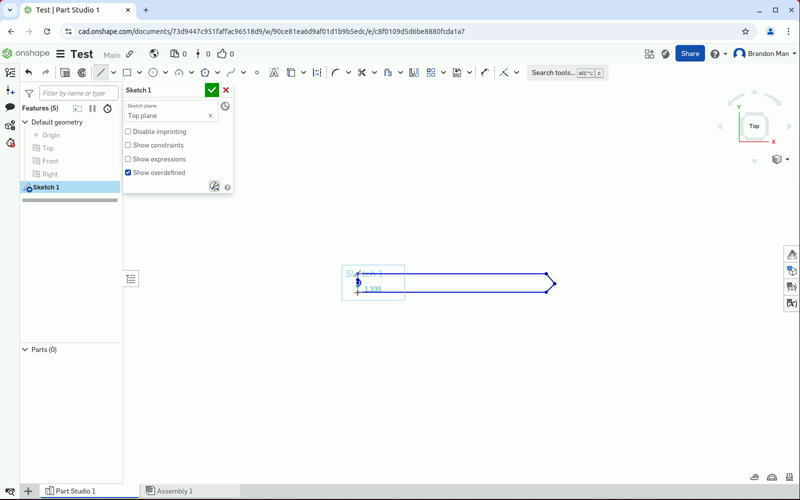
scroll(6)
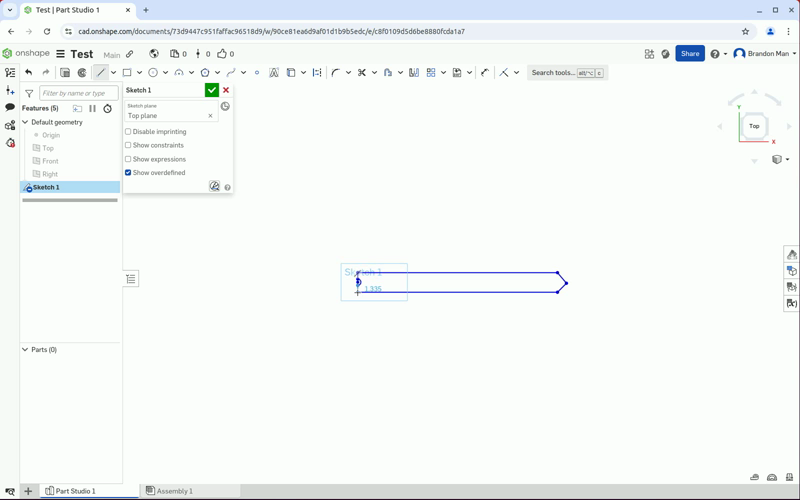
scroll(6)
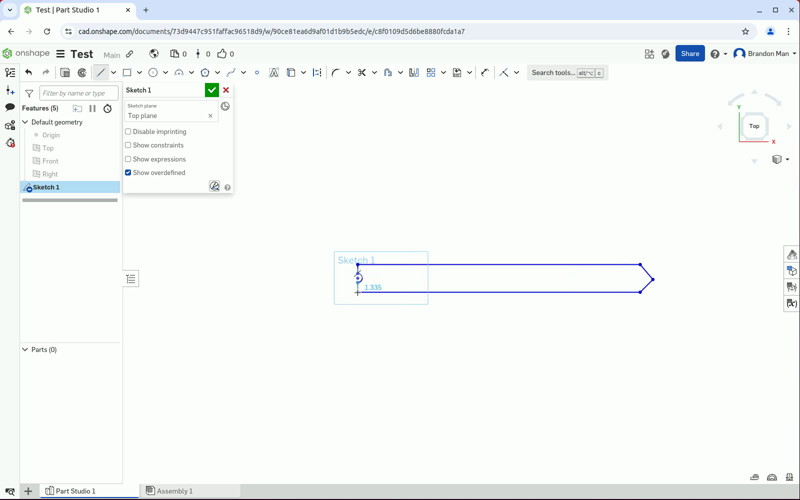
scroll(6)
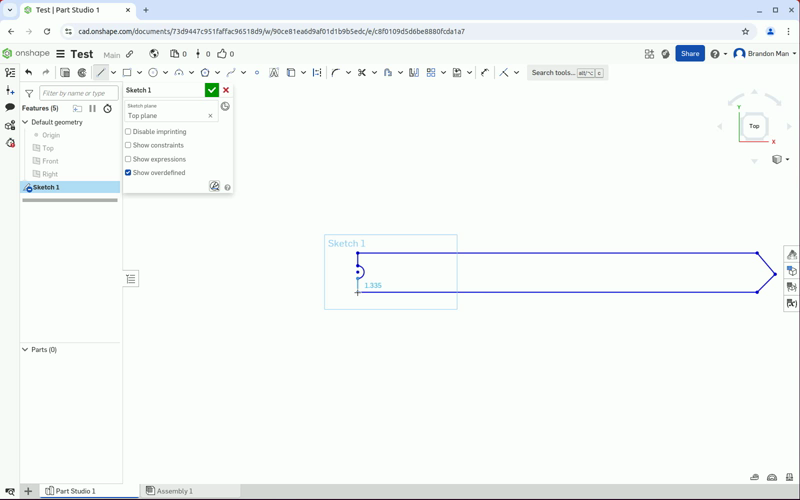
scroll(6)
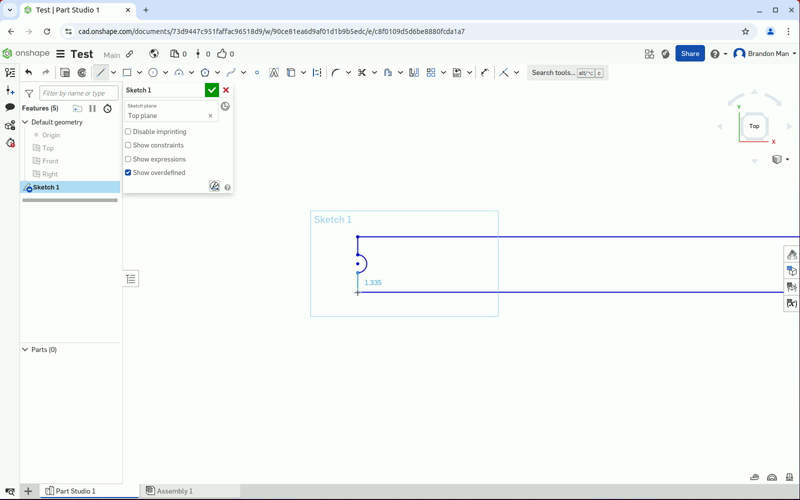
scroll(6)
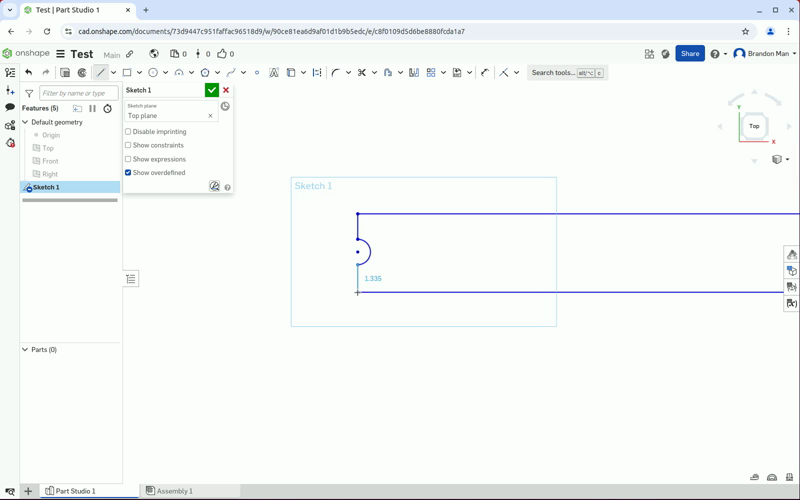
scroll(6)
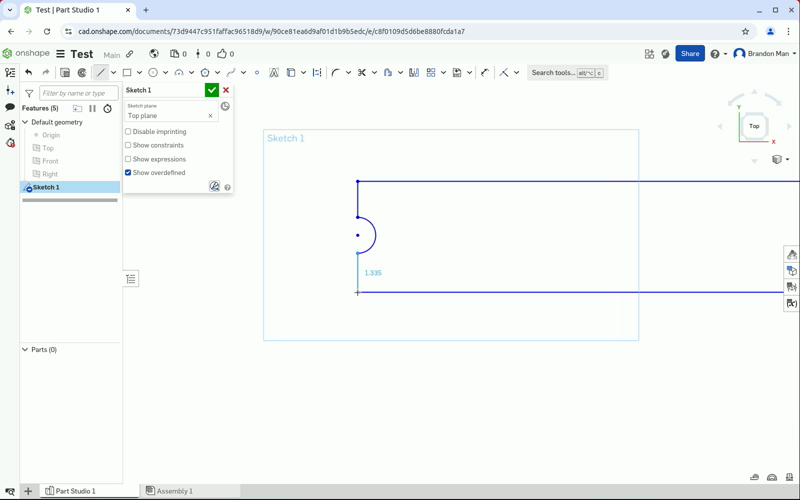
scroll(6)
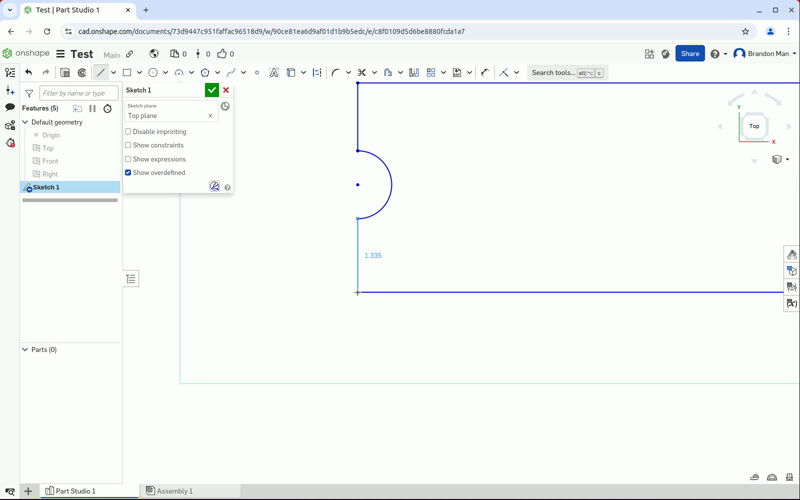
key_up(shift)
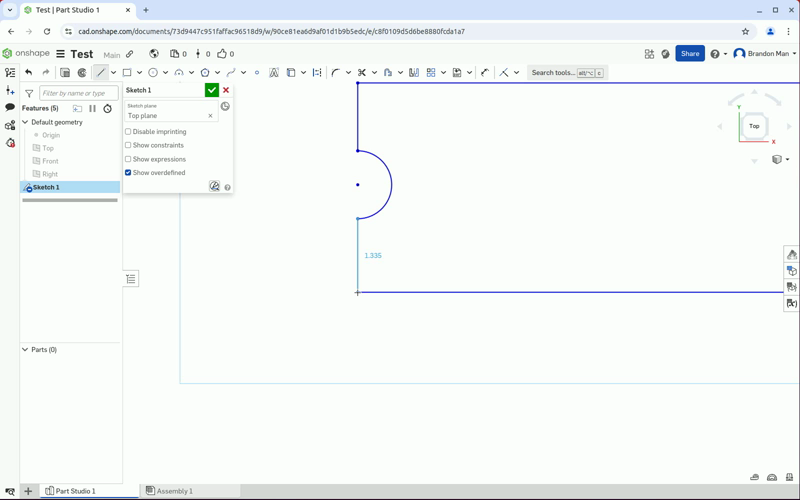
click(357, 292)
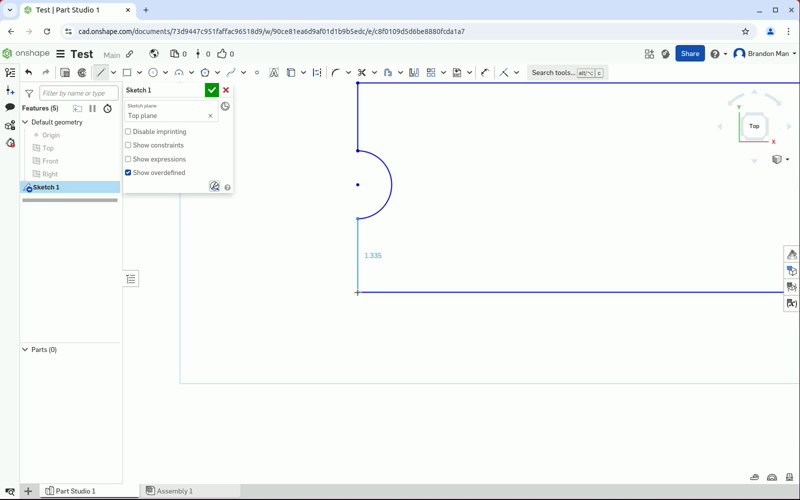
scroll(-6)
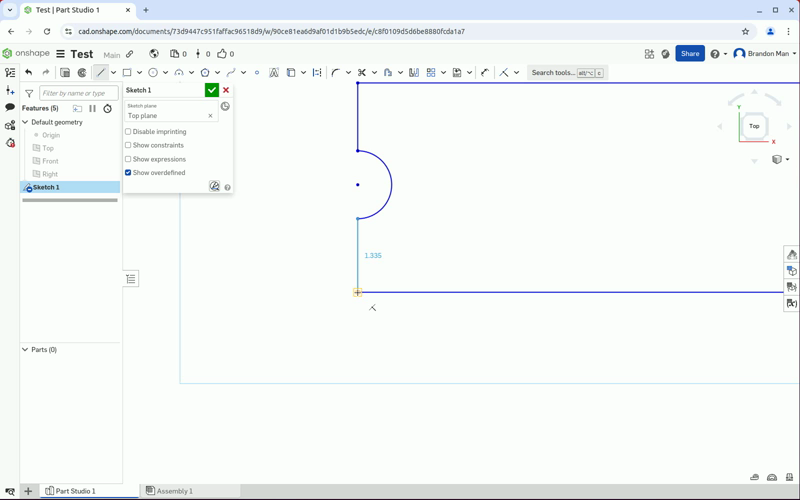
scroll(-6)
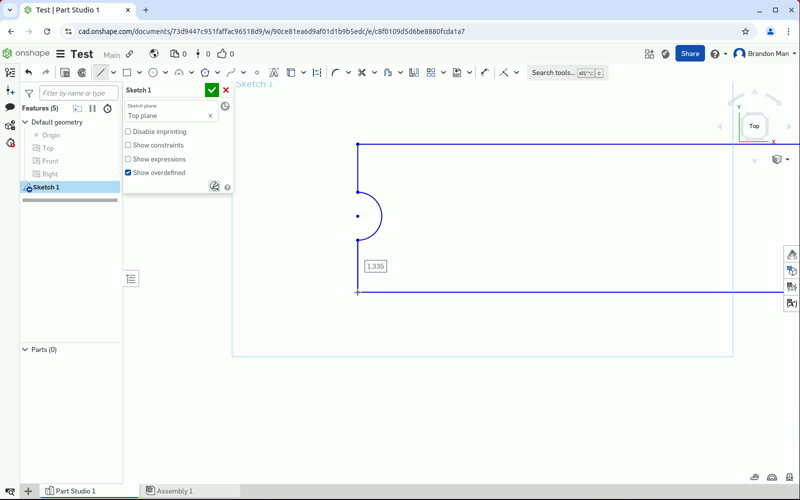
scroll(-6)
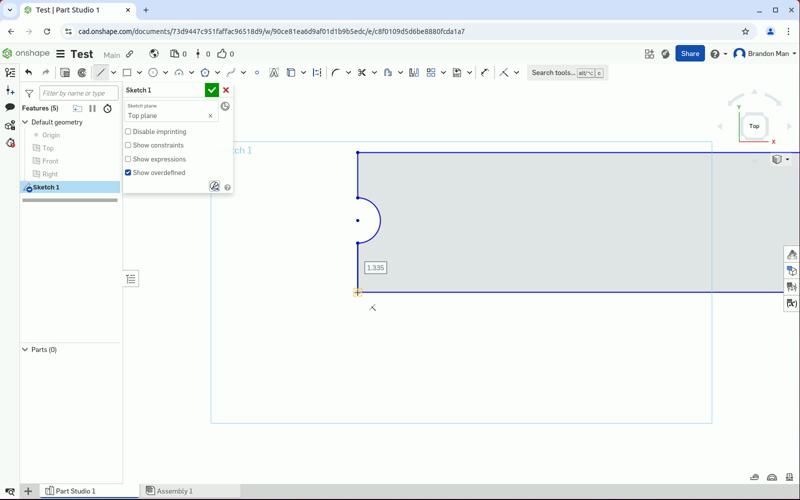
scroll(-6)
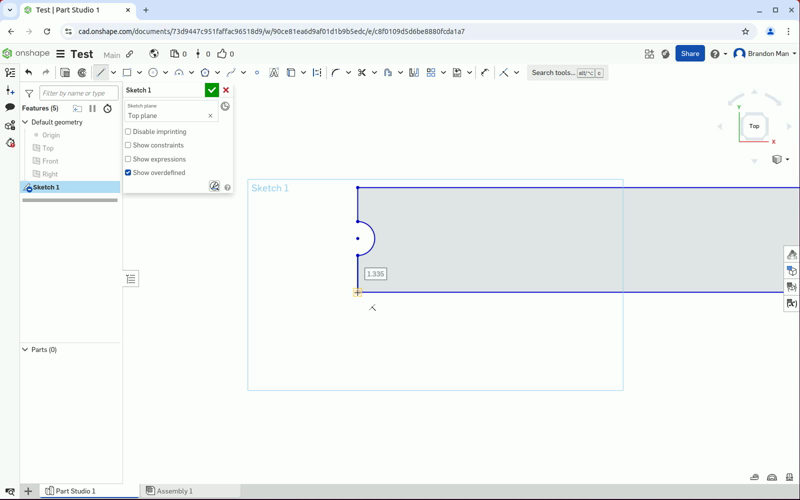
scroll(-6)
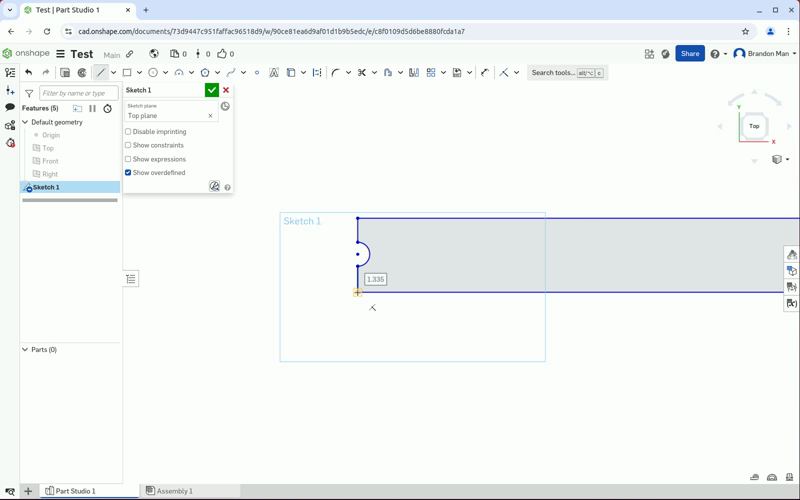
scroll(-6)
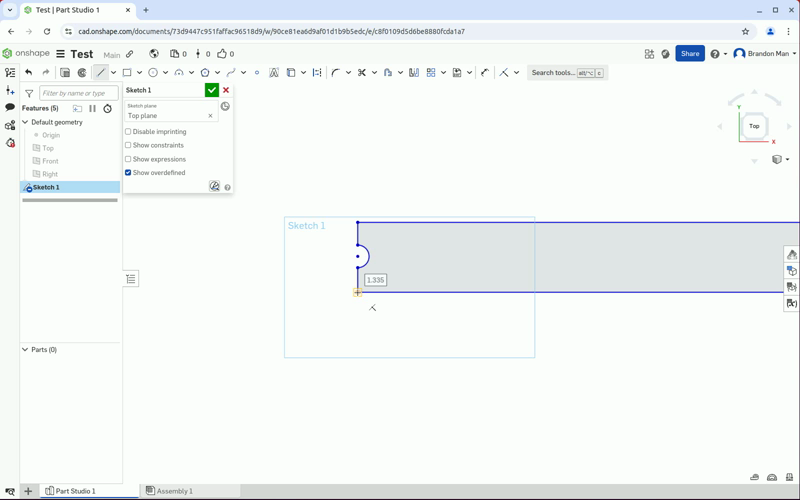
scroll(-6)
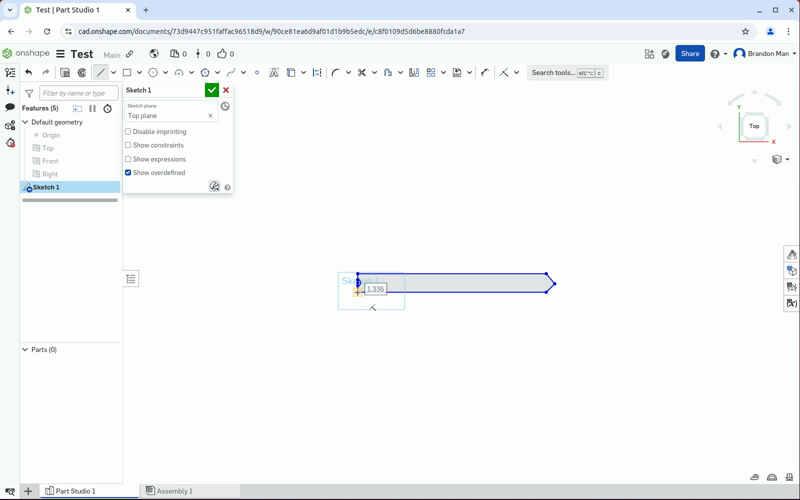
key(esc)
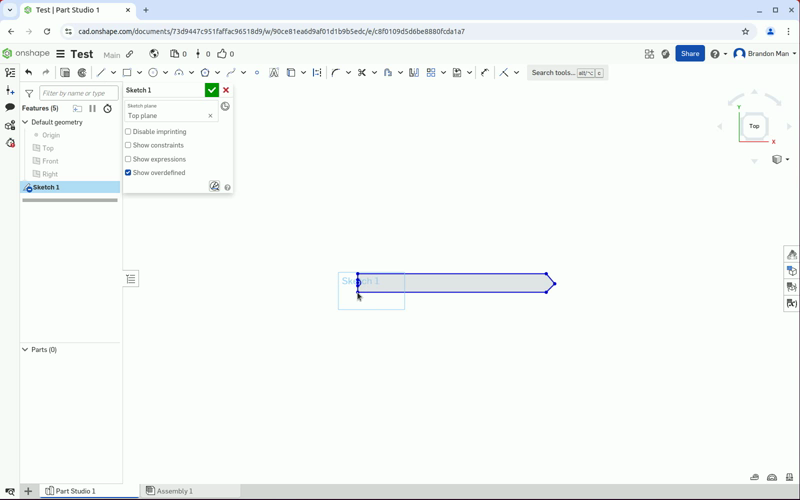
mouse_move(494, 286)
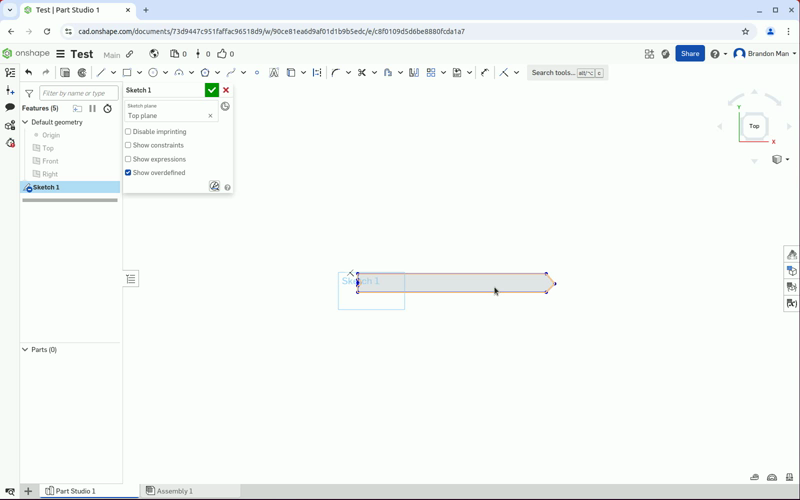
scroll(6)
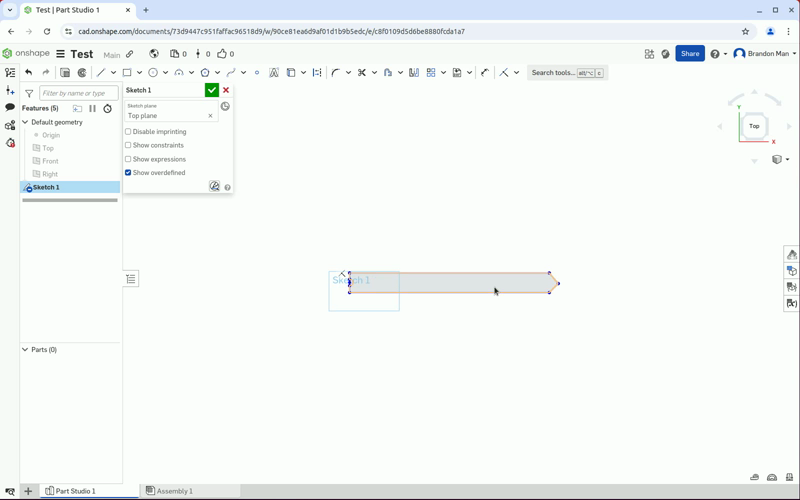
scroll(6)
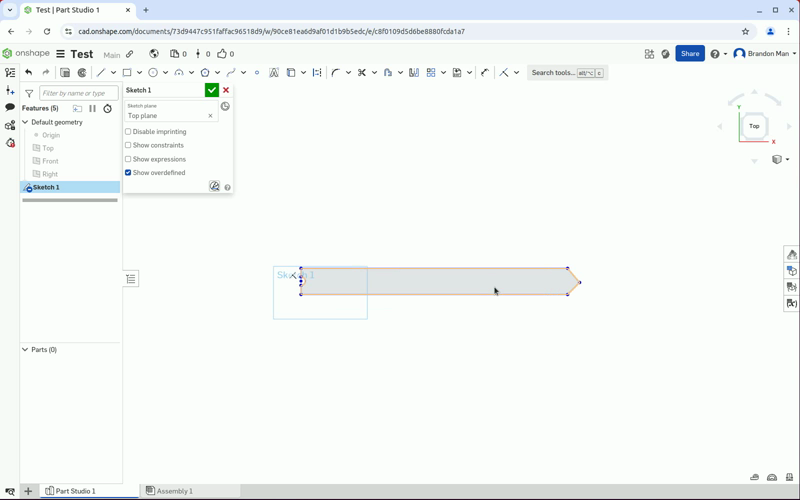
scroll(6)
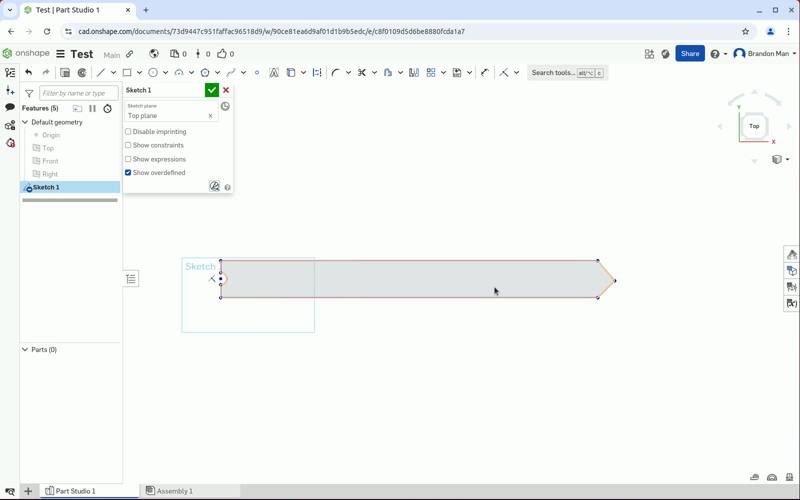
scroll(6)
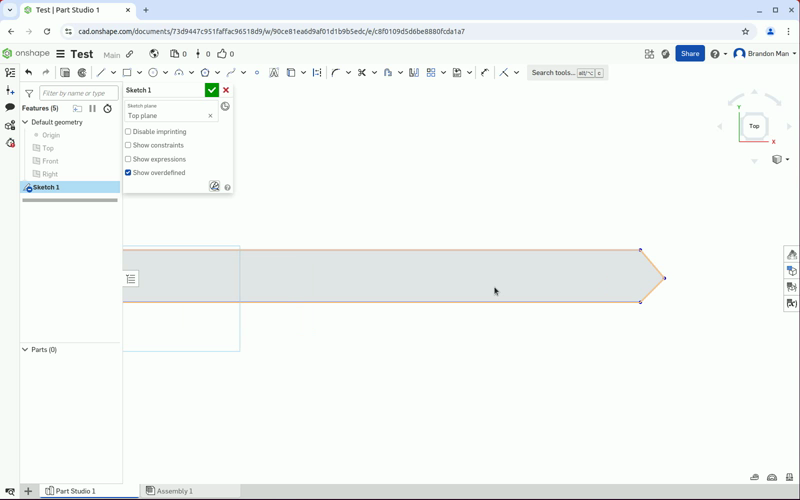
scroll(6)
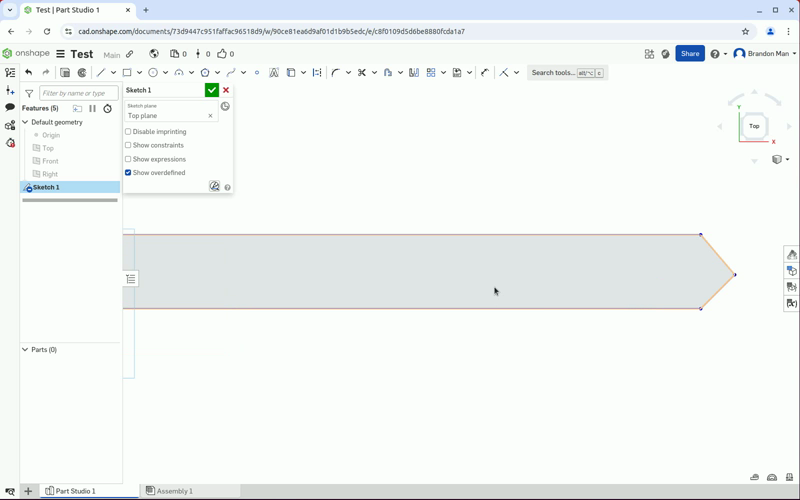
scroll(6)
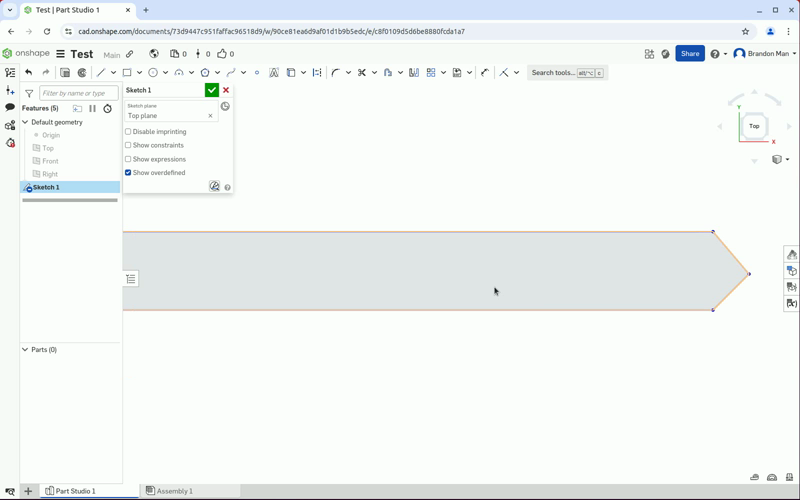
scroll(6)
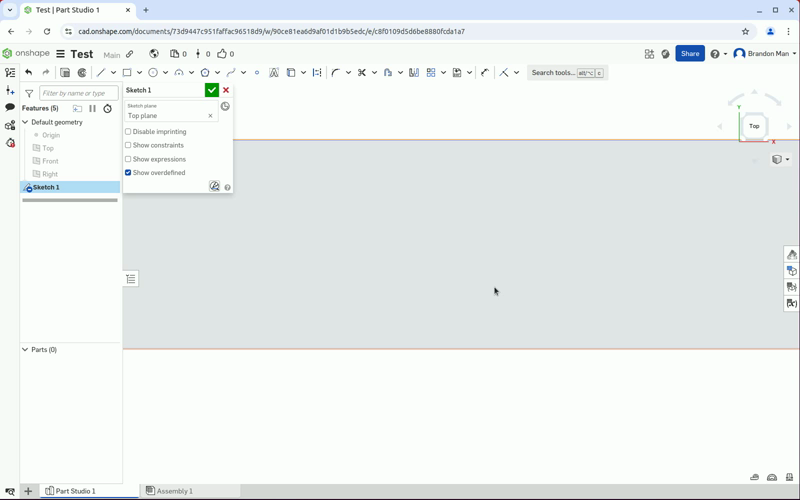
click(494, 286)
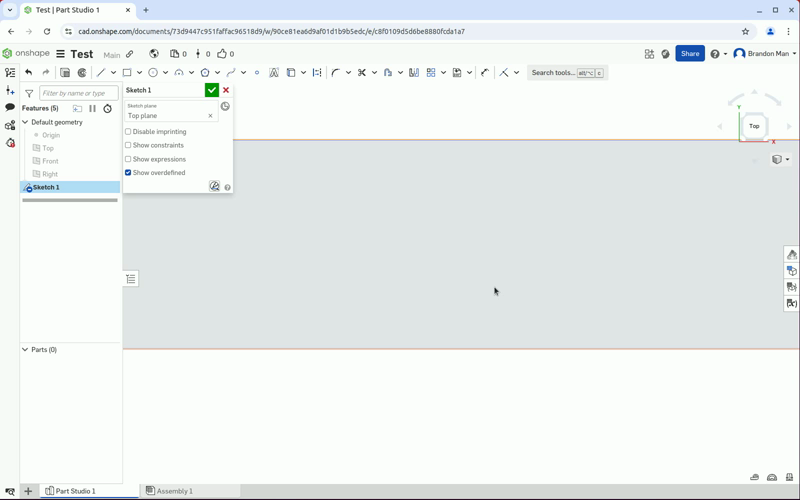
scroll(-6)
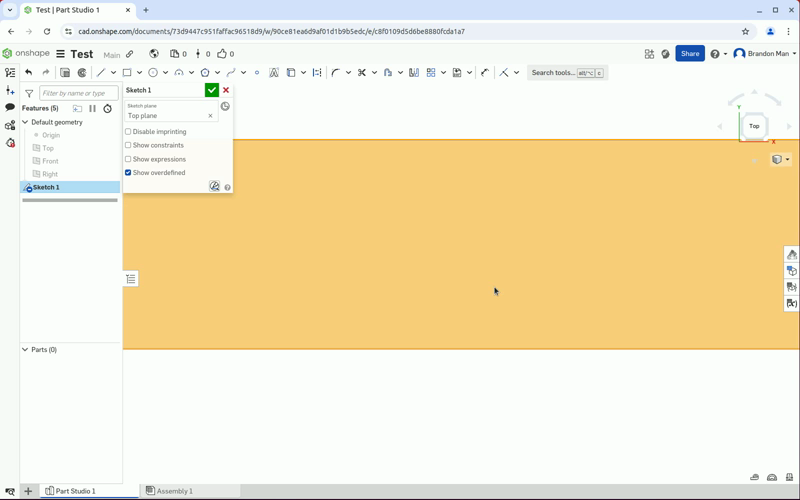
scroll(-6)
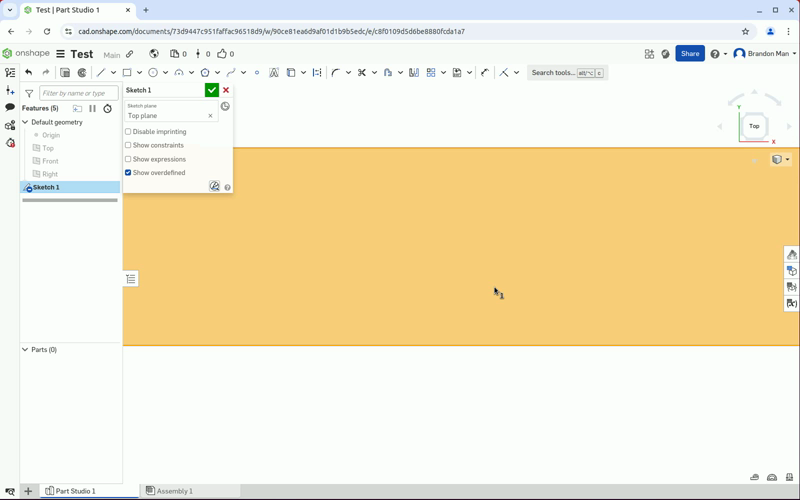
scroll(-6)
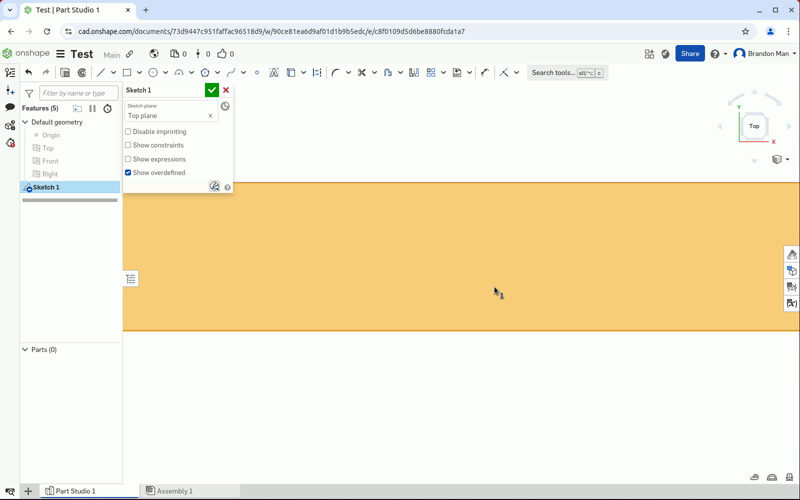
scroll(-6)
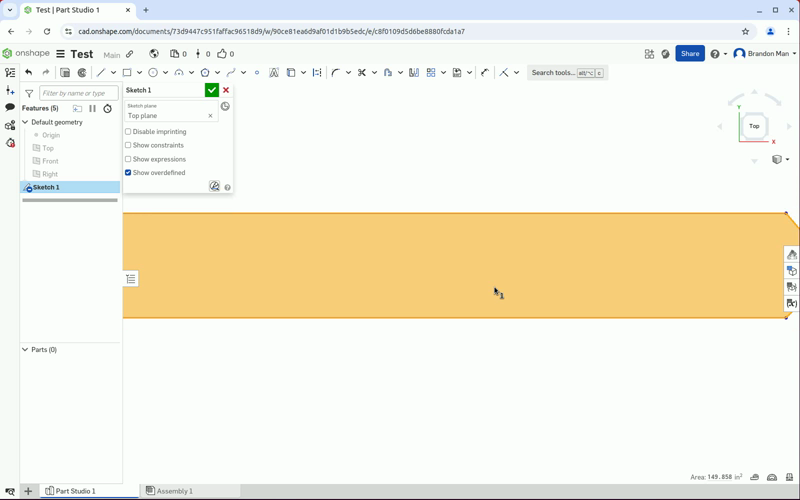
scroll(-6)
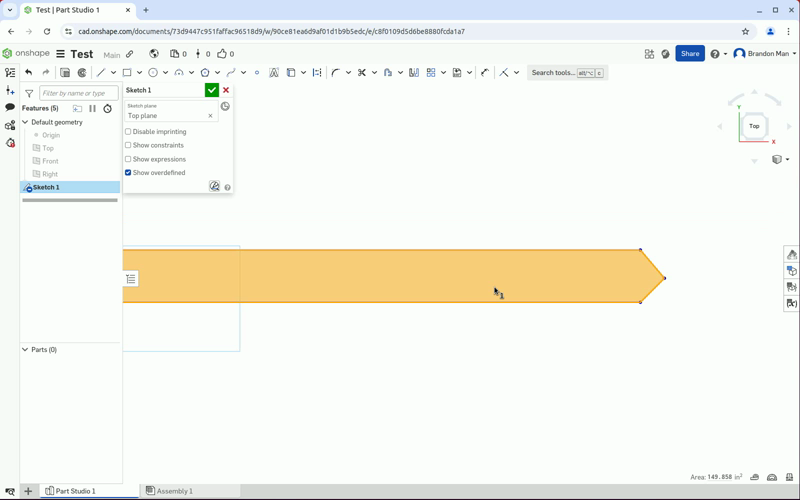
scroll(-6)
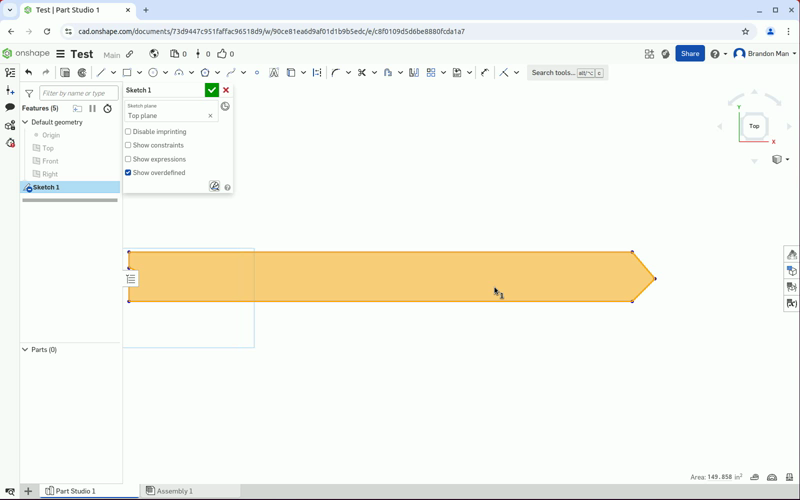
scroll(-6)
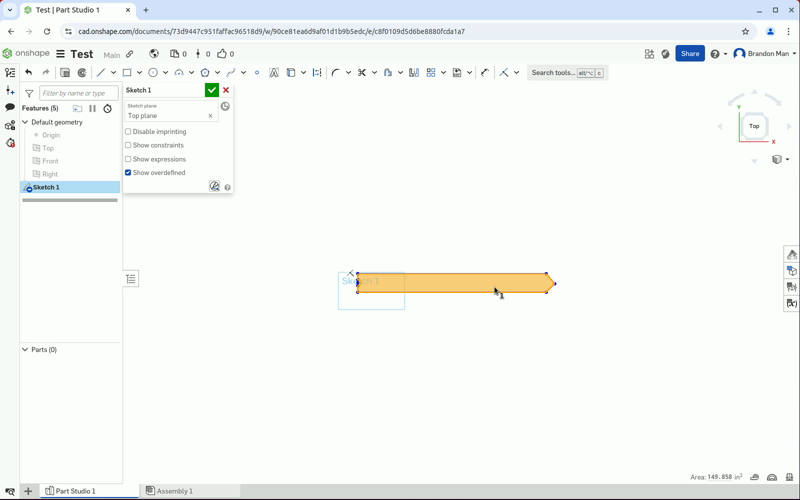
mouse_move(73, 352)
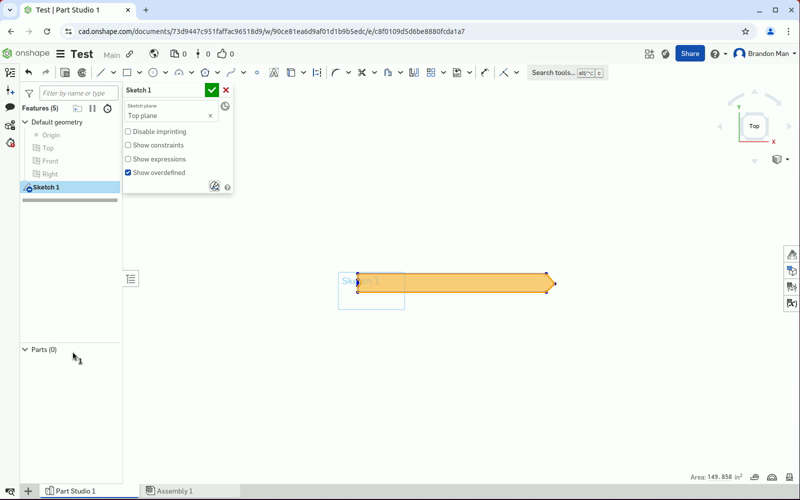
key(shift+y)
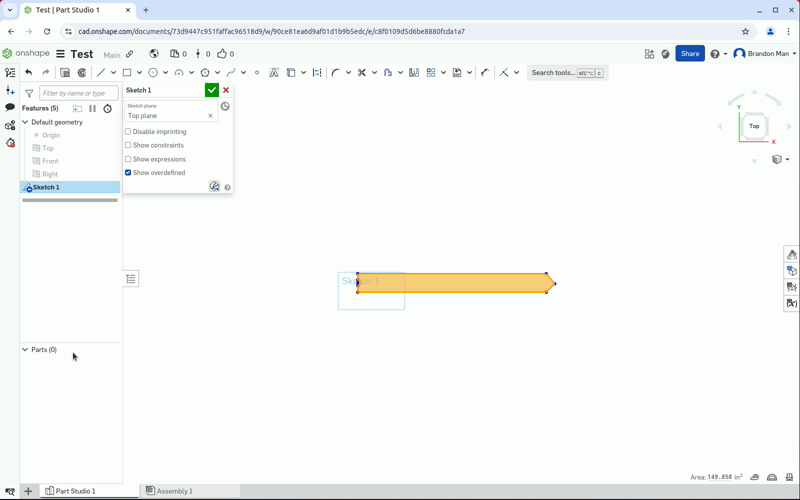
key(shift+e)
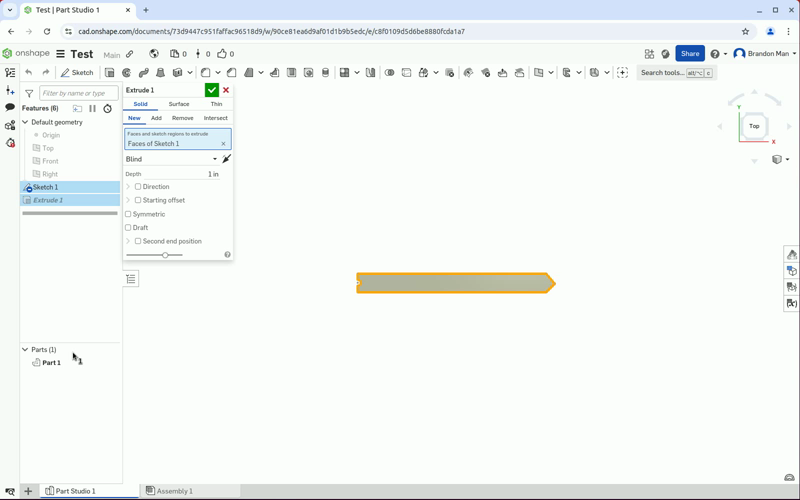
mouse_move(143, 106)
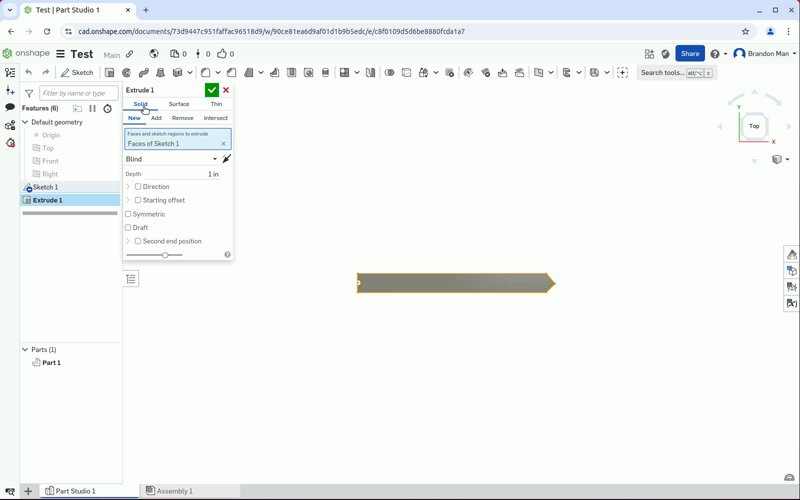
click(143, 106)
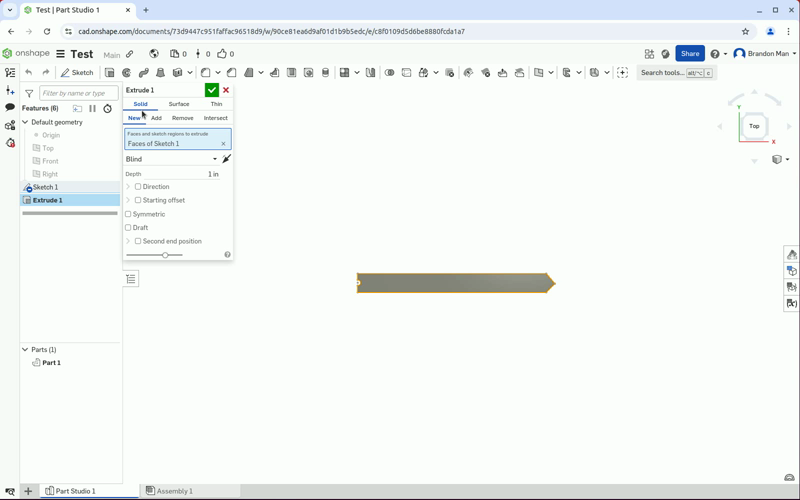
mouse_move(137, 120)
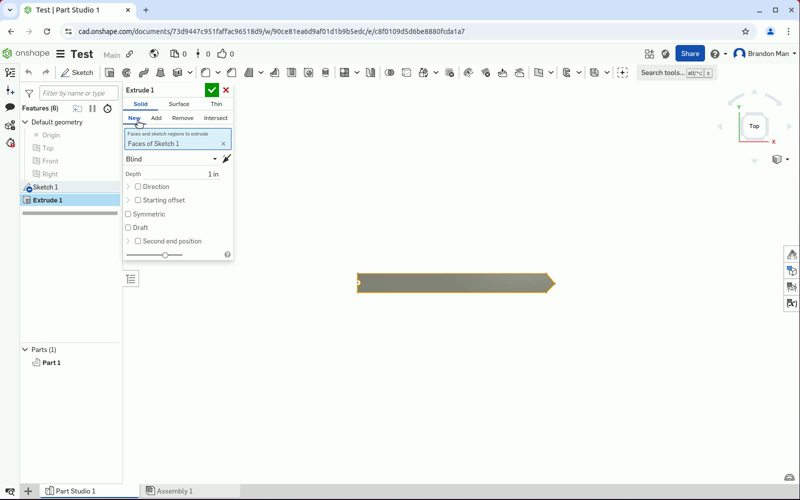
click(137, 120)
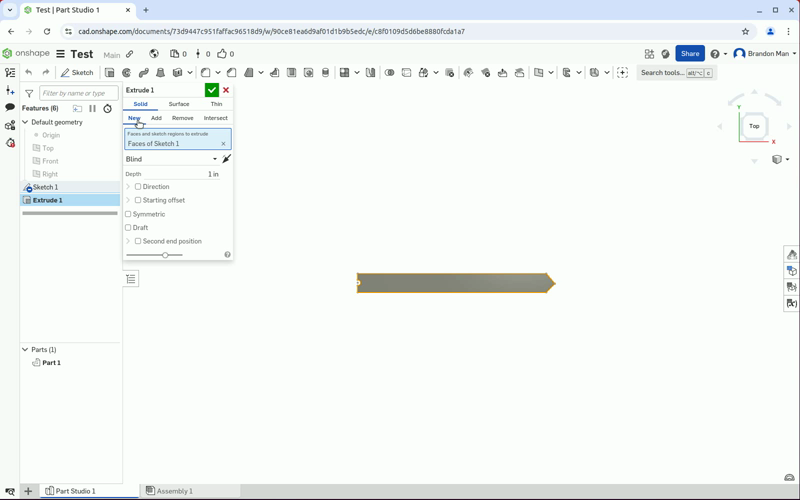
key(tab, 4)
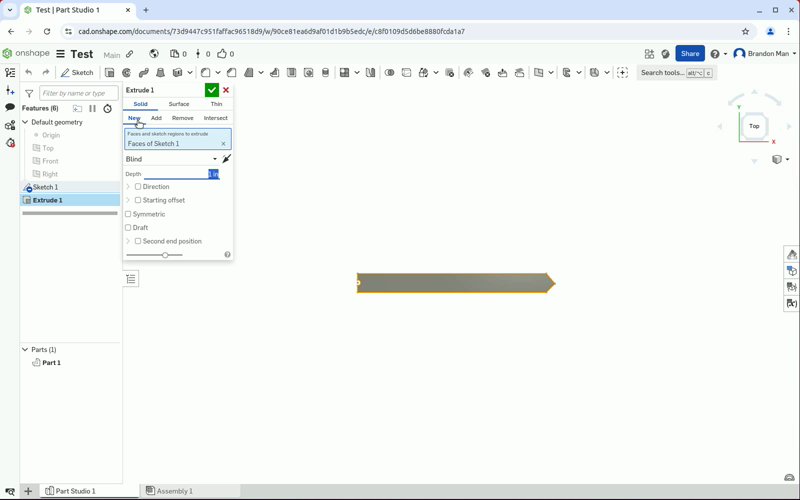
text(2.407)
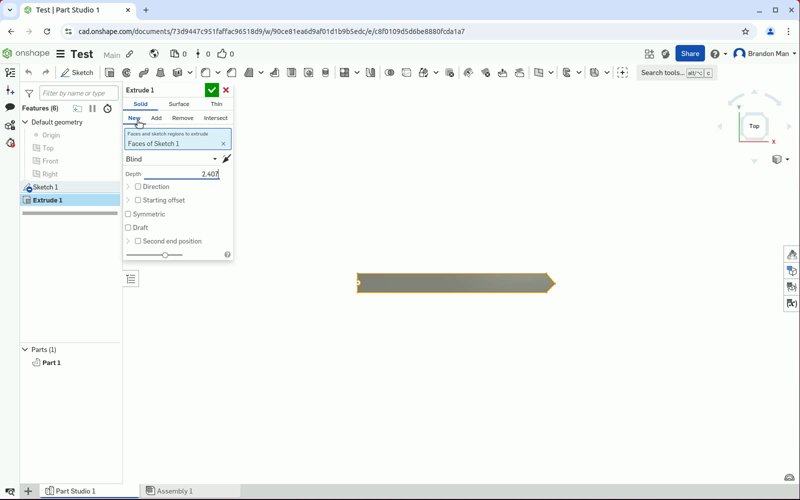
key(enter)
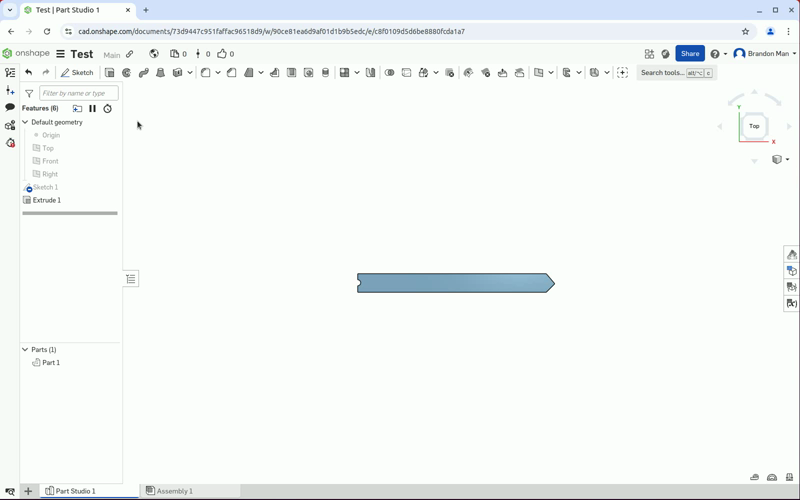
key(shift+h)
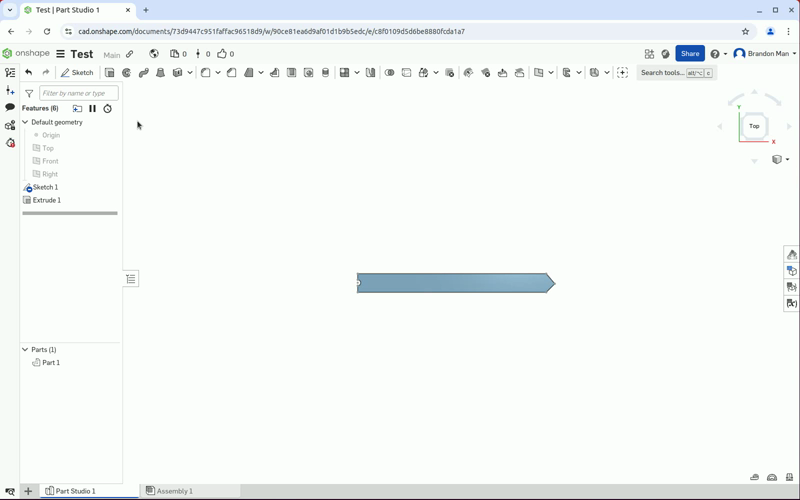
key(shift+h)
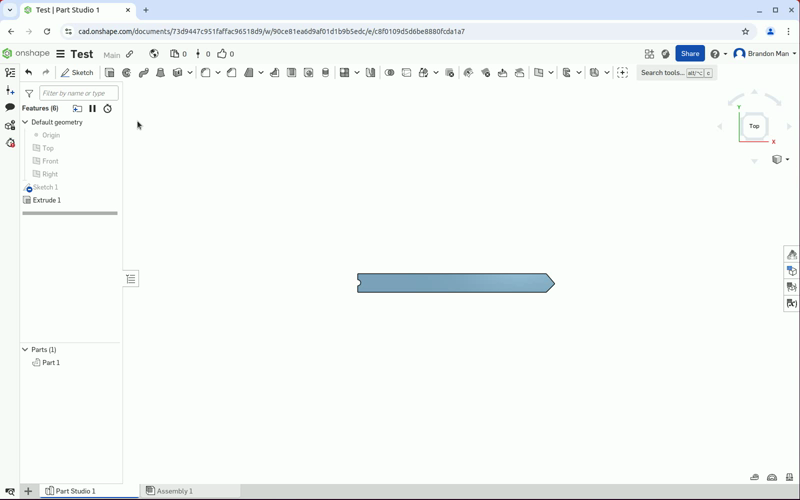
mouse_move(73, 189)
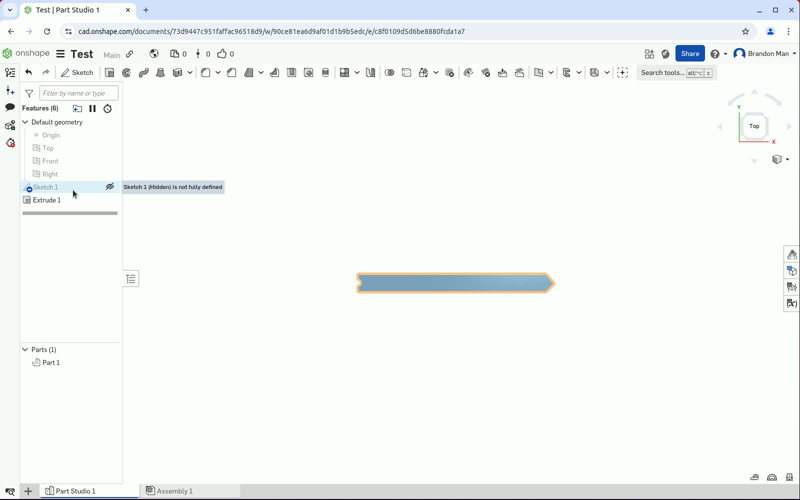
click(73, 189)
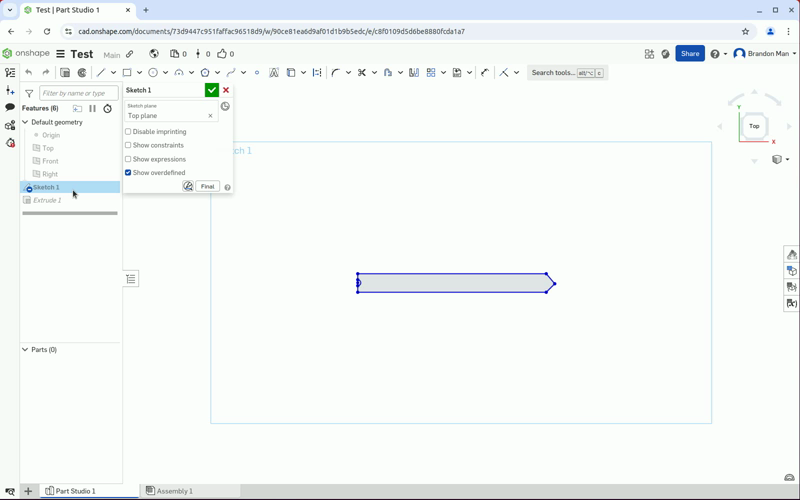
mouse_move(229, 92)
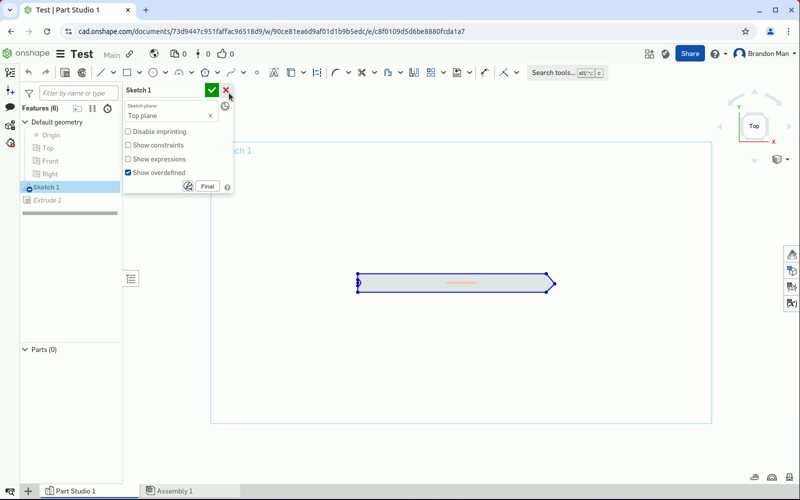
click(229, 92)
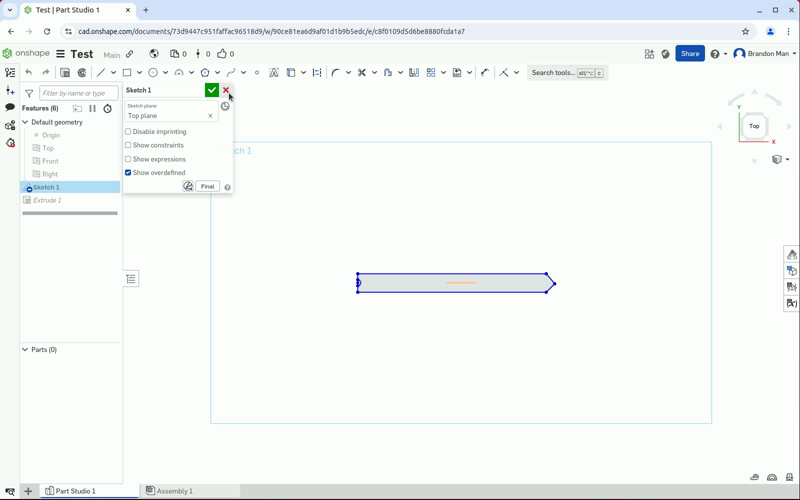
key(shift+s)
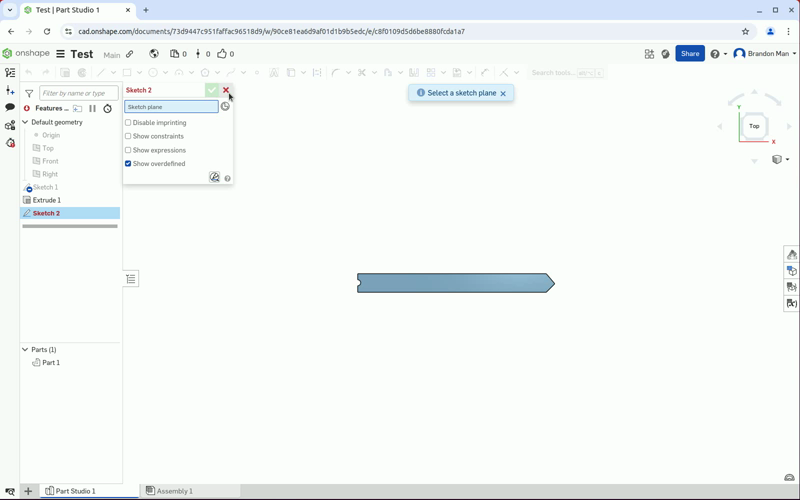
mouse_move(73, 150)
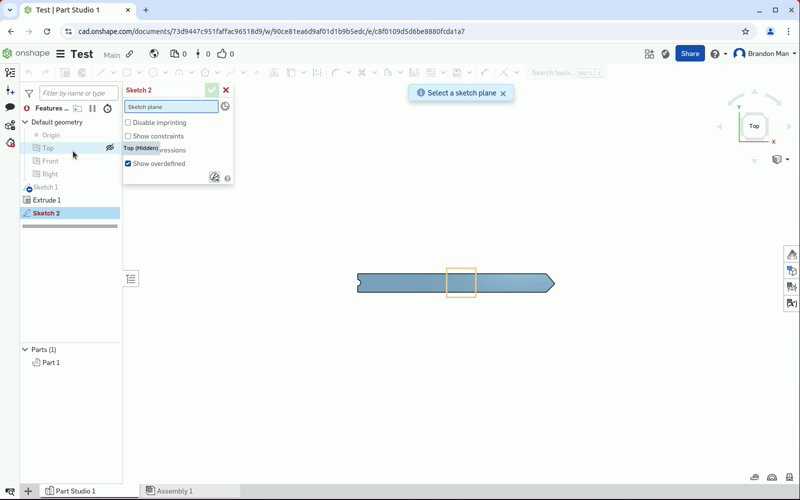
click(73, 150)
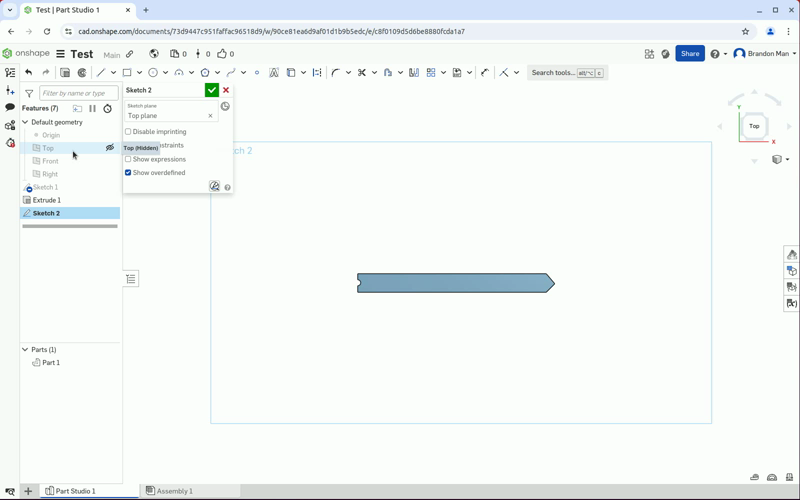
mouse_move(73, 352)
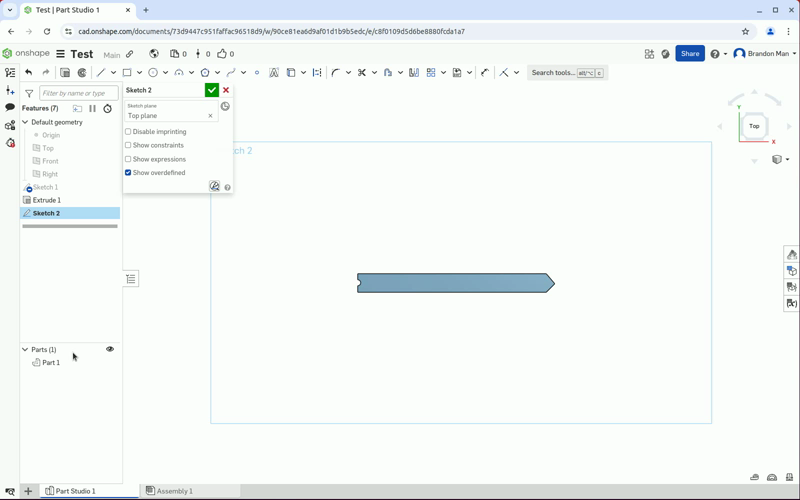
key(y)
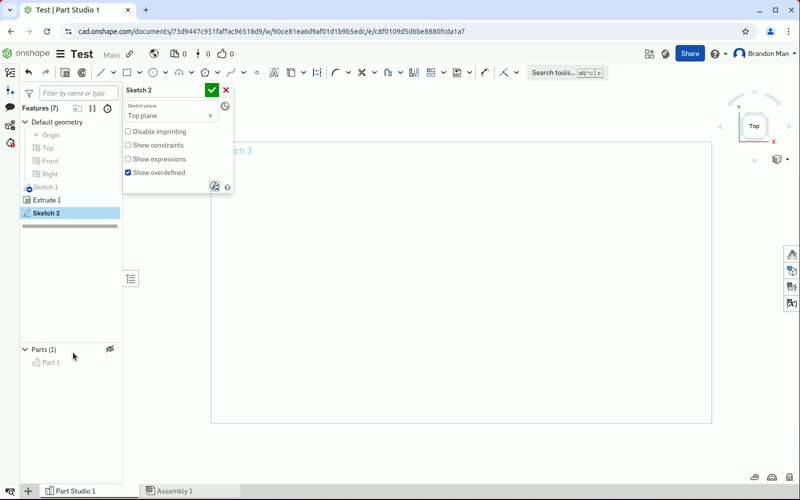
key(l)
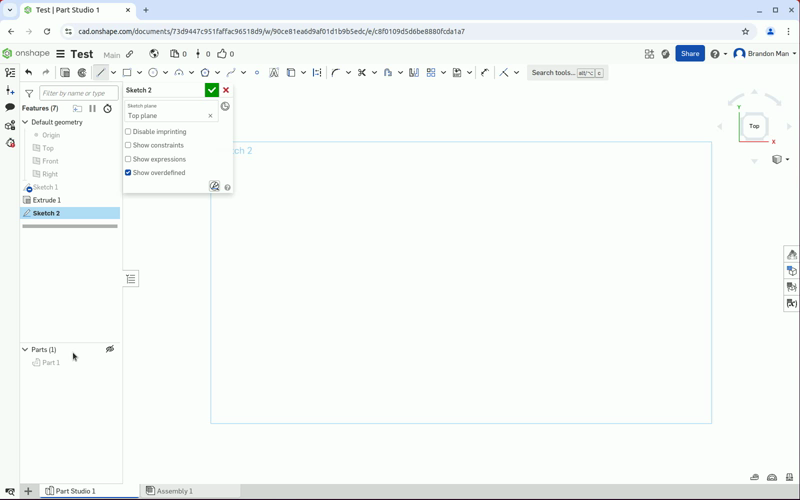
key_down(shift)
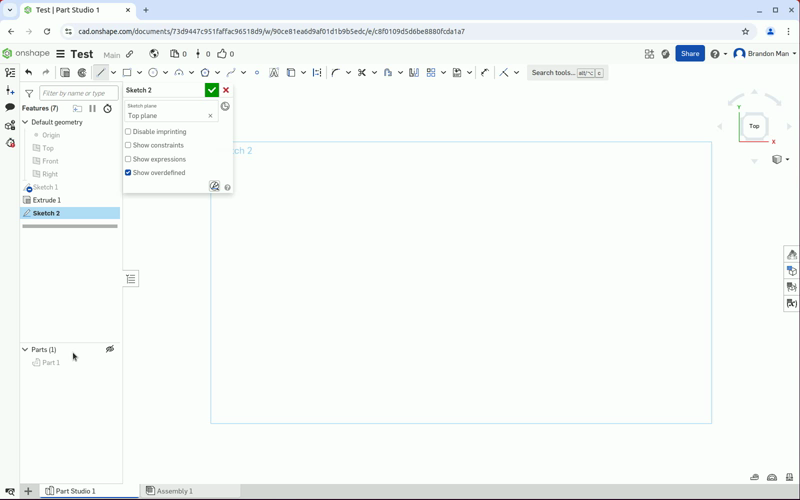
mouse_move(357, 292)
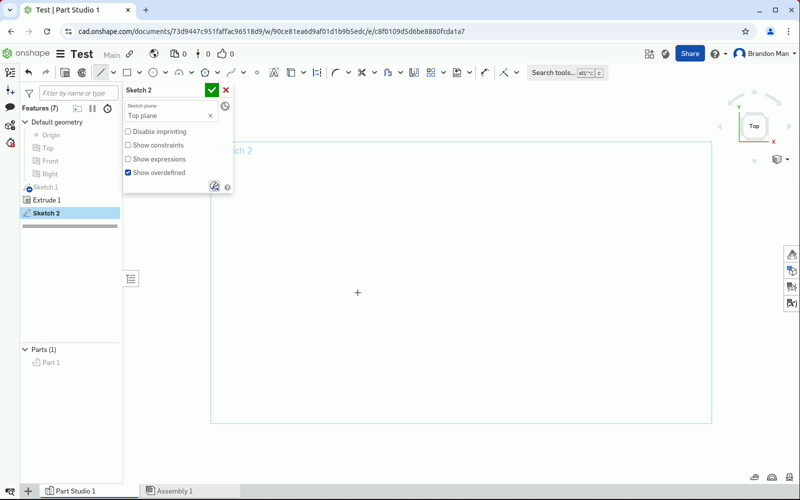
click(357, 292)
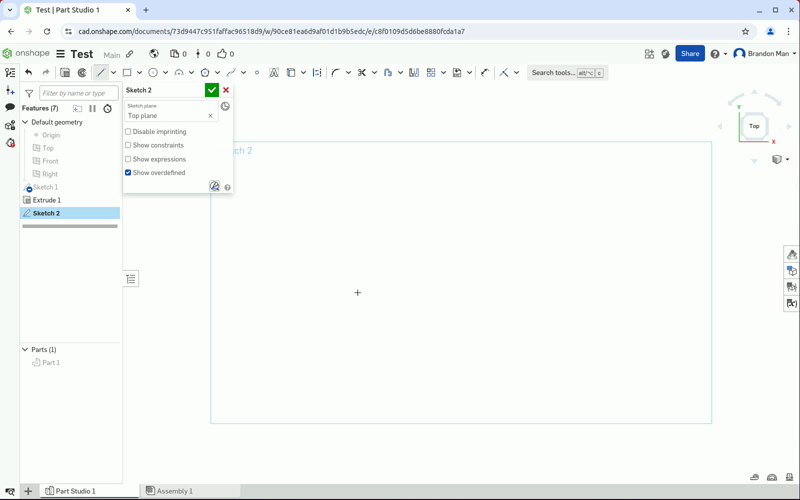
key_up(shift)
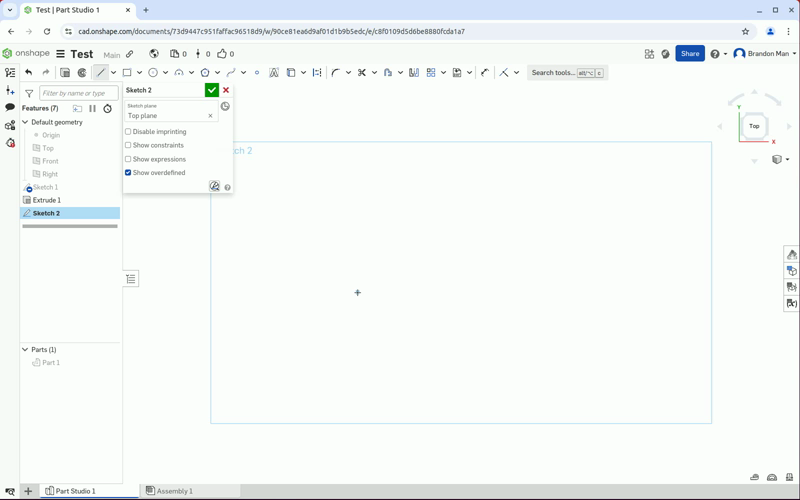
key_down(shift)
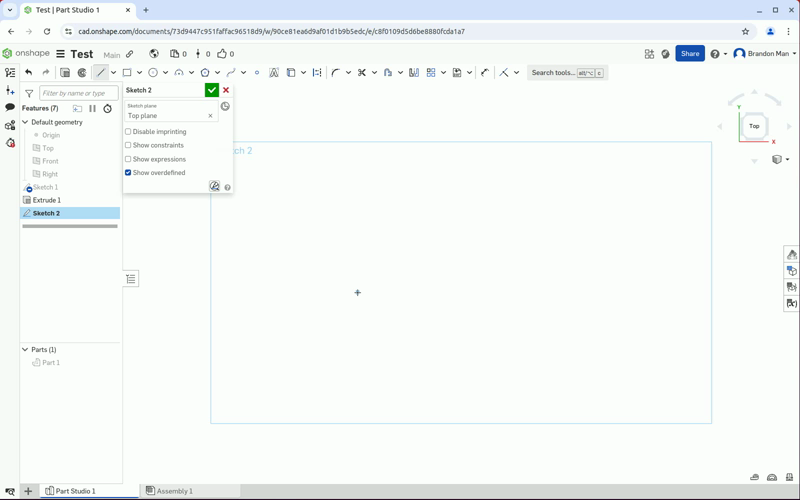
mouse_move(387, 292)
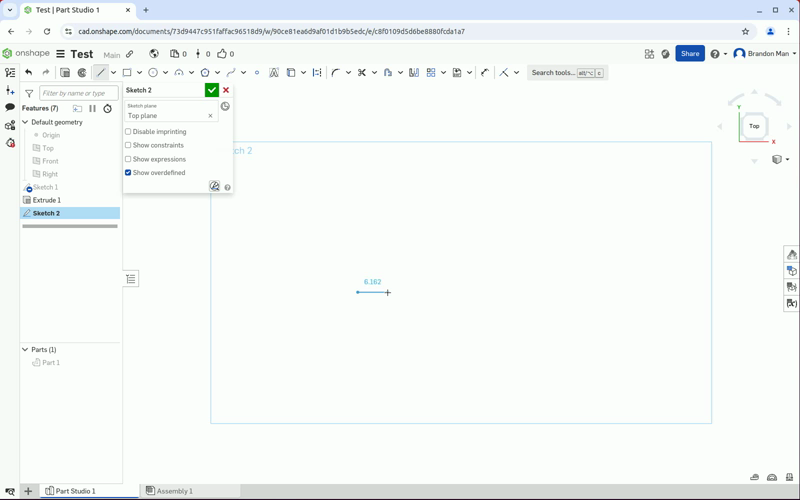
mouse_move(357, 285)
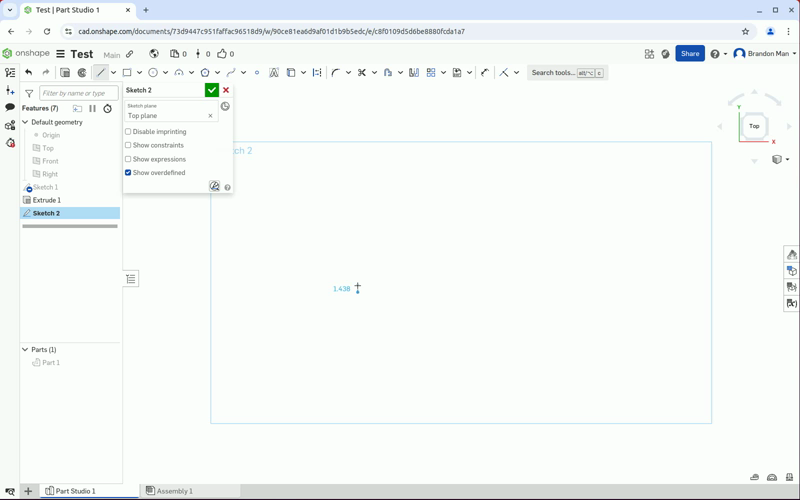
scroll(6)
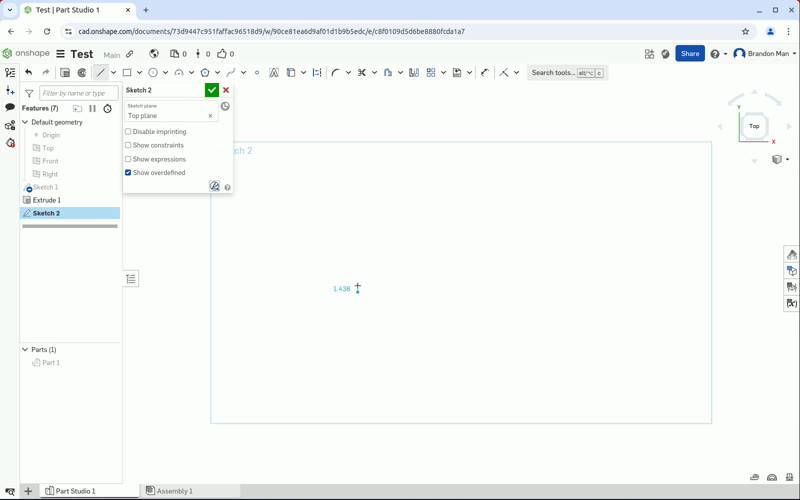
scroll(6)
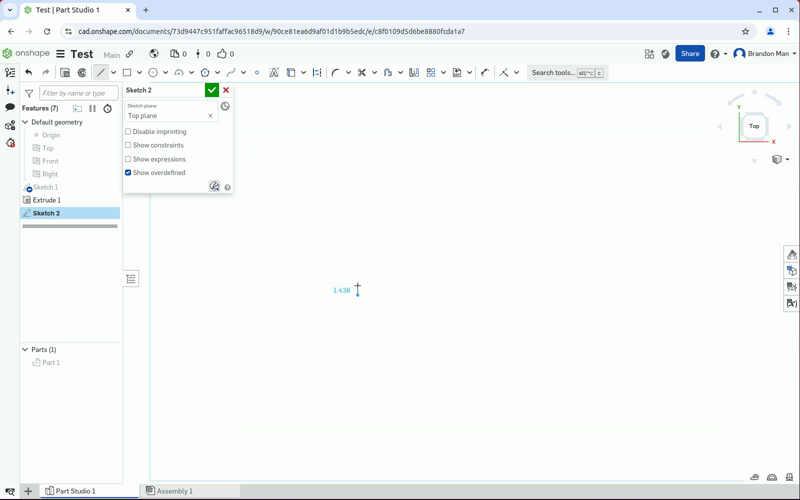
scroll(6)
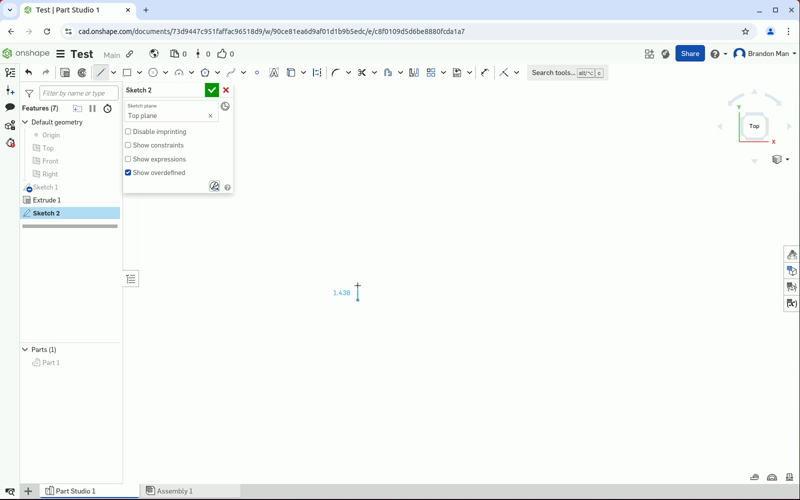
scroll(6)
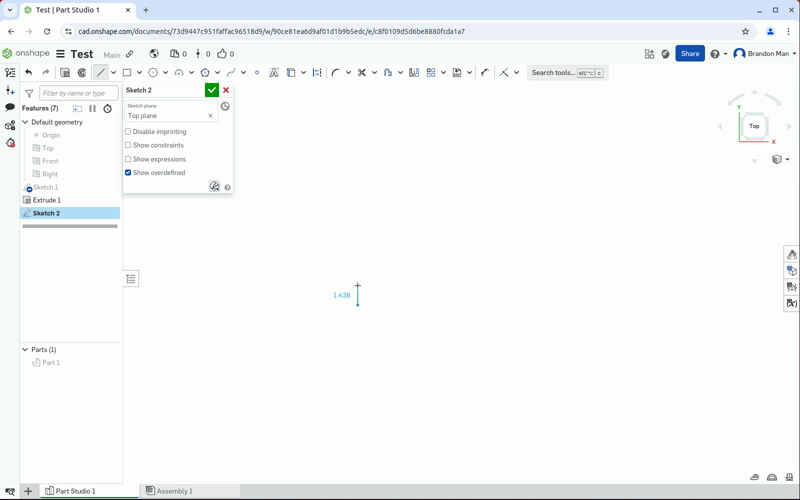
scroll(6)
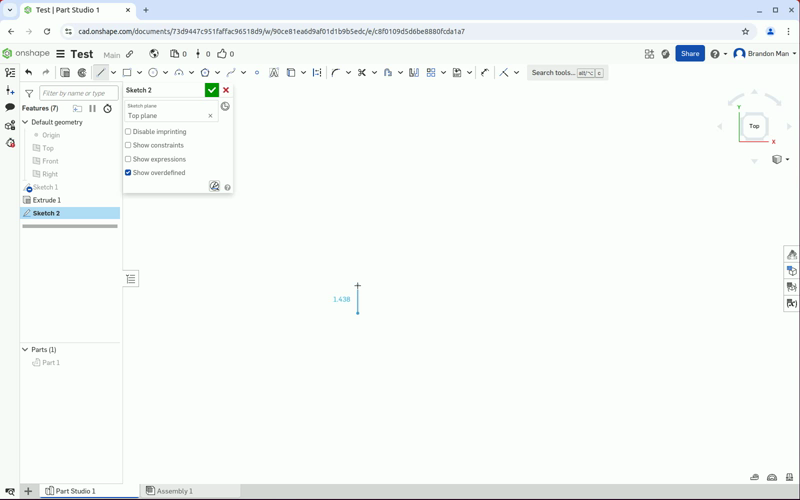
scroll(6)
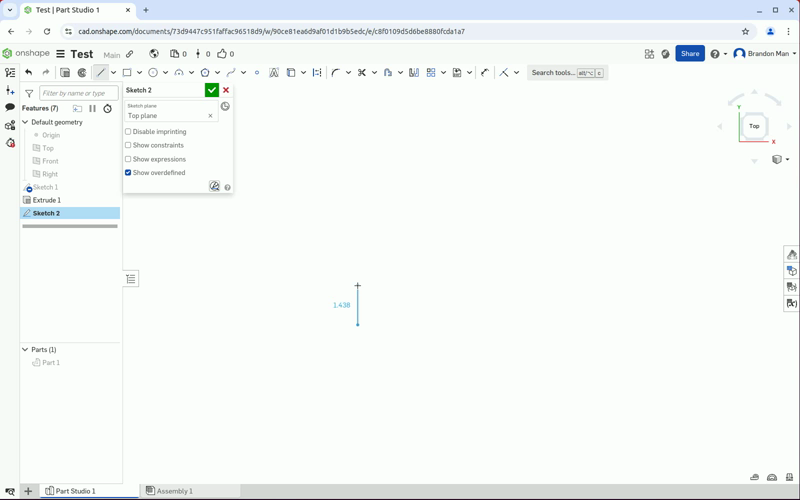
scroll(6)
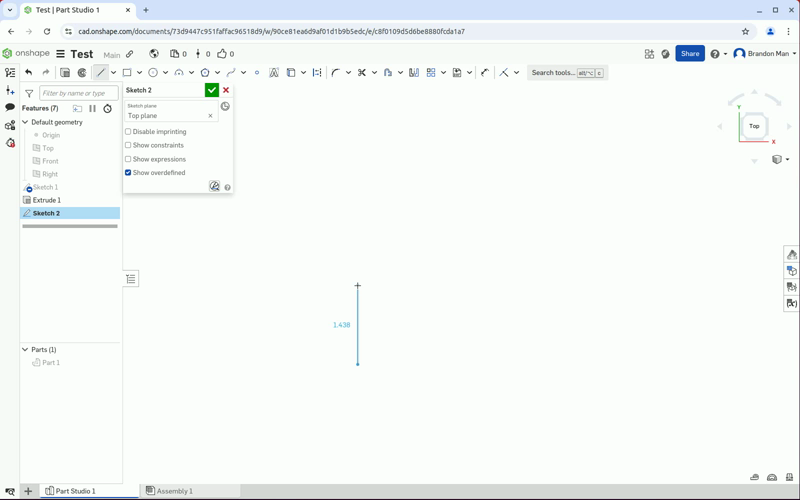
click(357, 285)
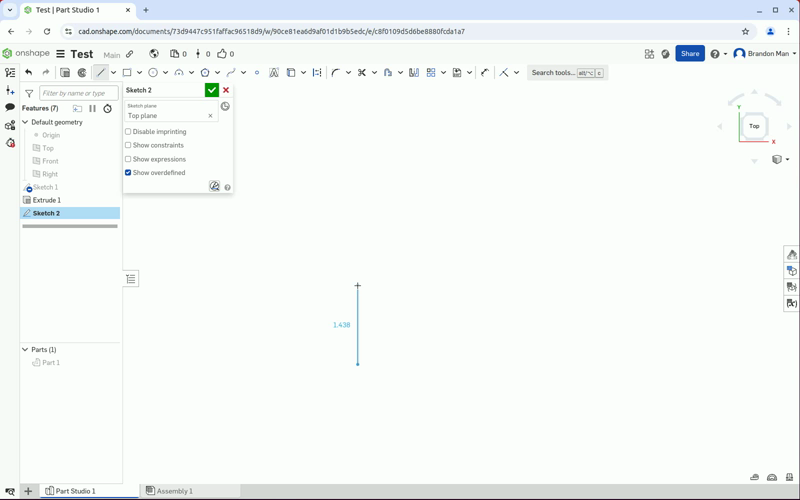
scroll(-6)
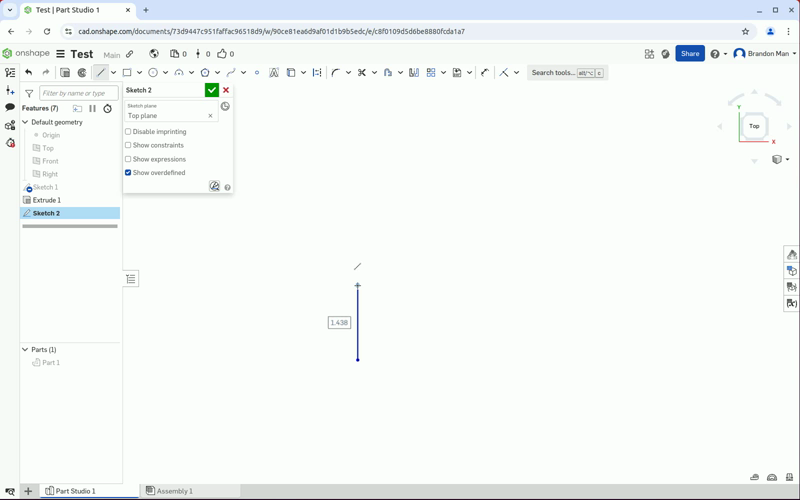
scroll(-6)
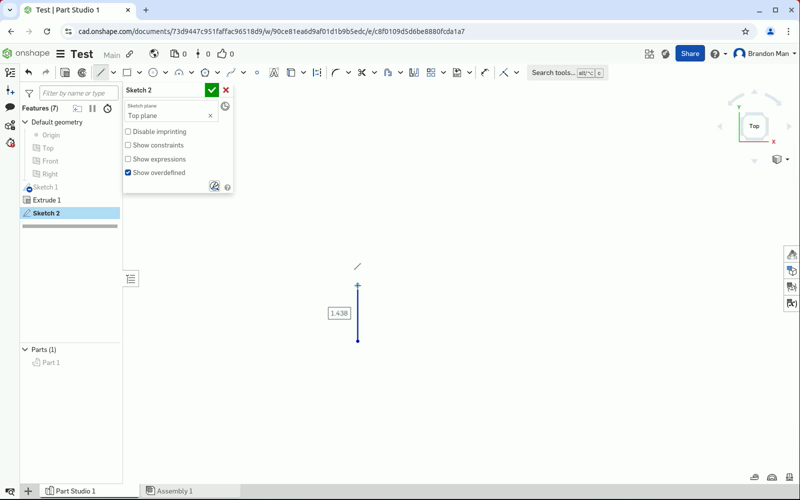
scroll(-6)
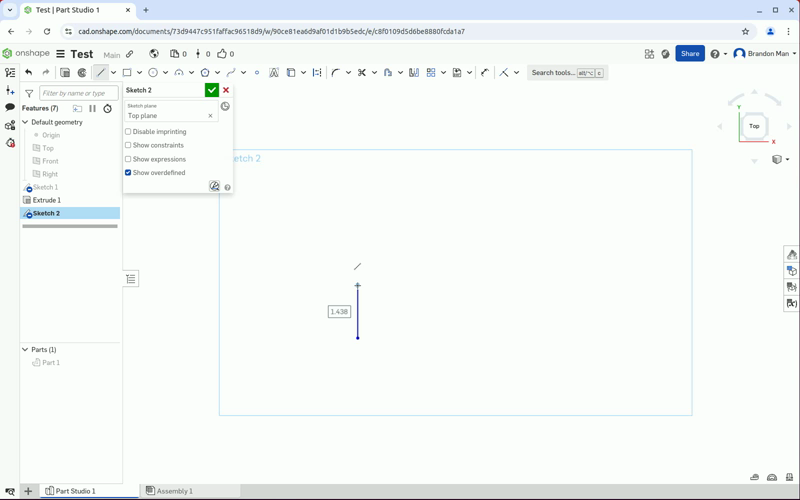
scroll(-6)
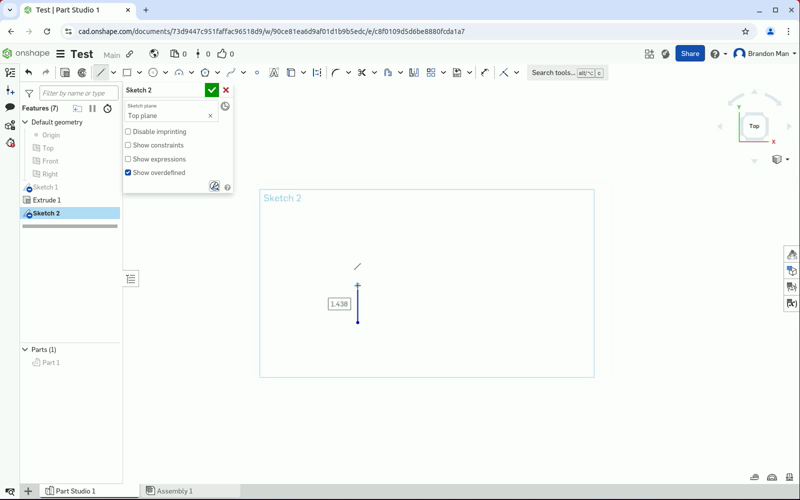
scroll(-6)
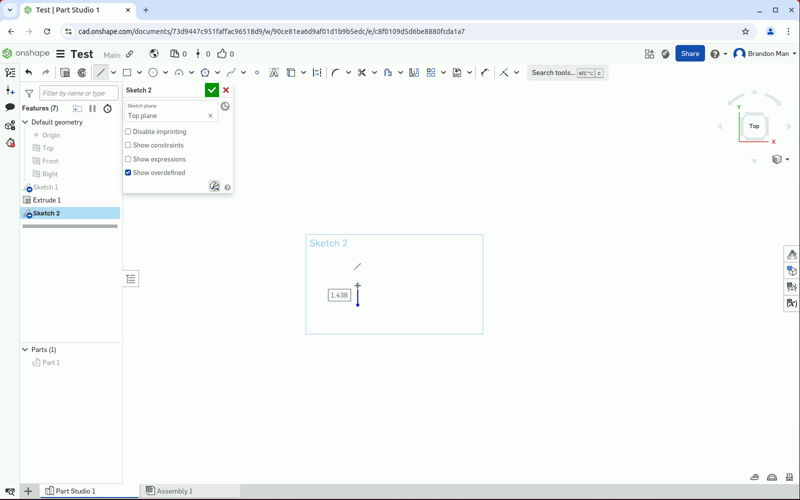
scroll(-6)
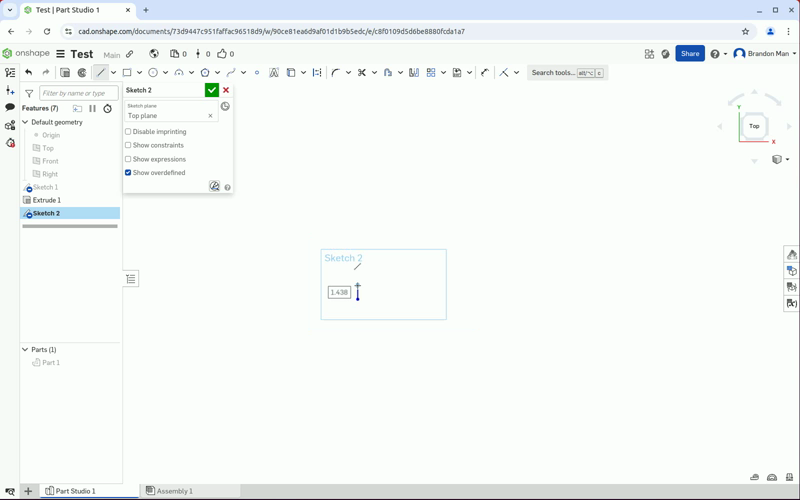
scroll(-6)
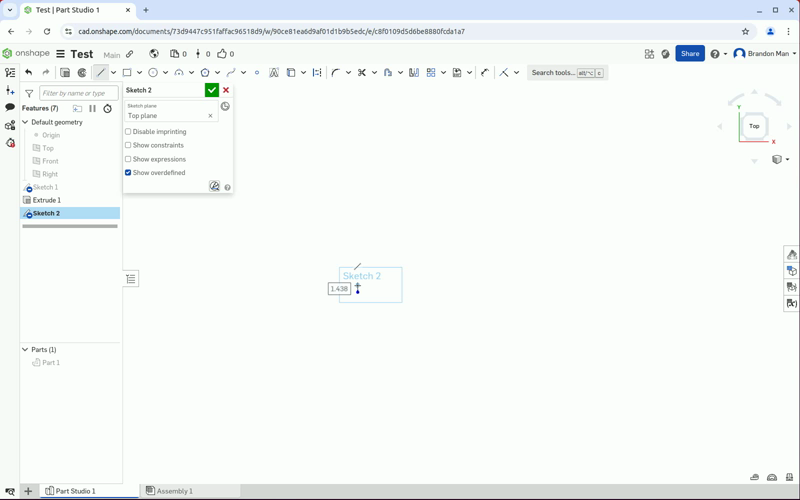
key_up(shift)
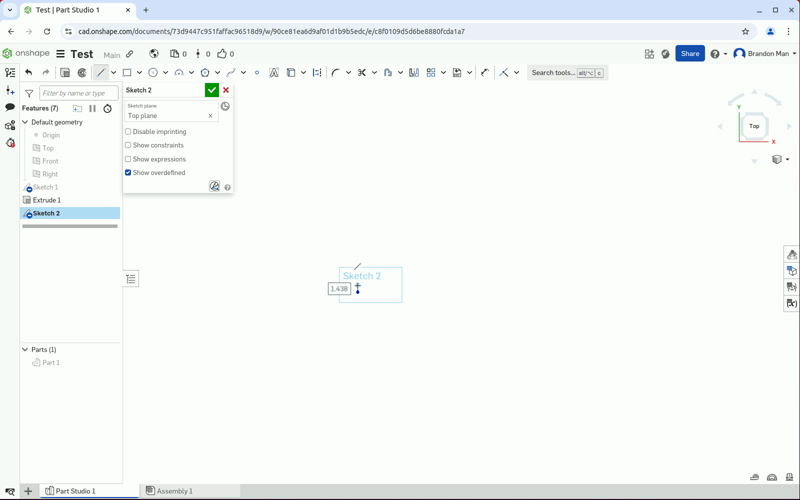
key(esc)
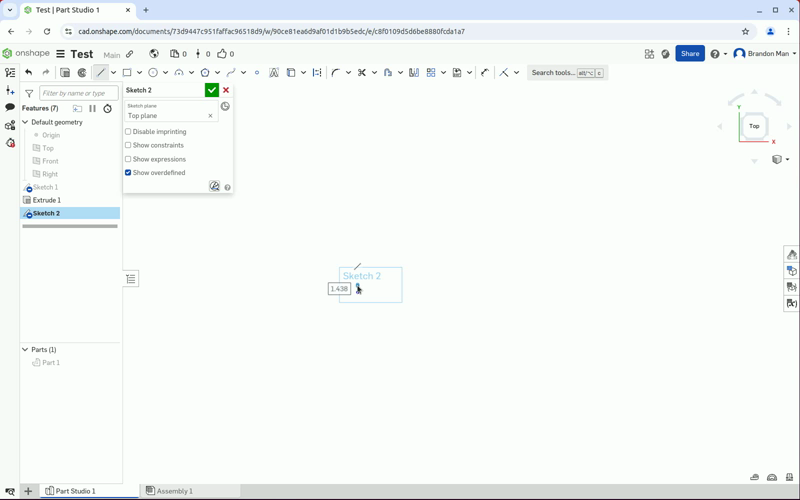
key(a)
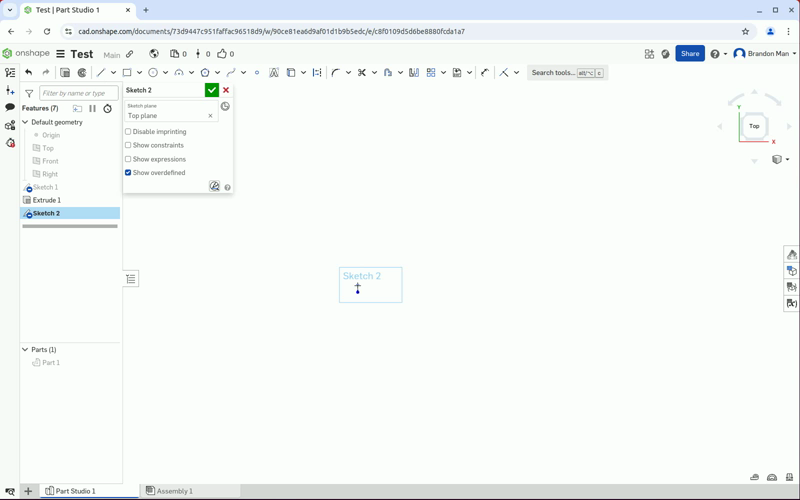
mouse_move(357, 285)
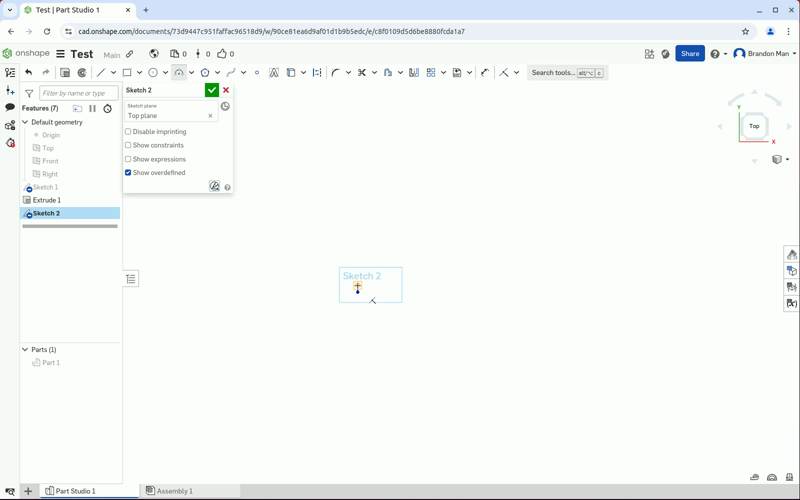
click(357, 285)
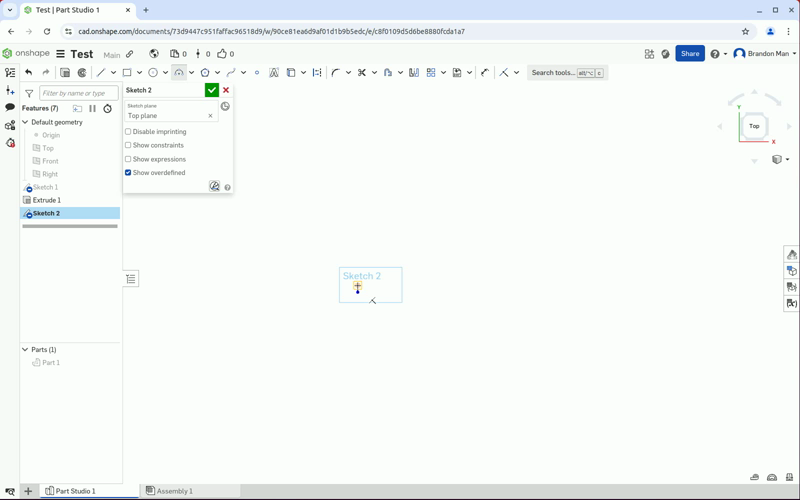
key_down(shift)
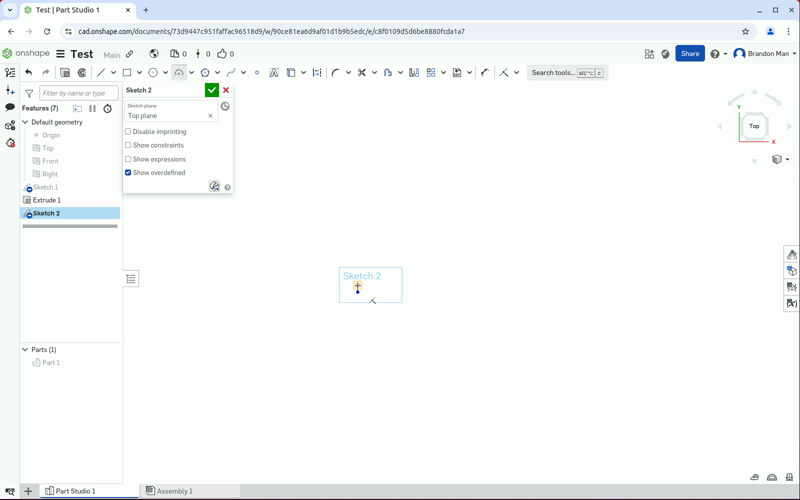
mouse_move(357, 279)
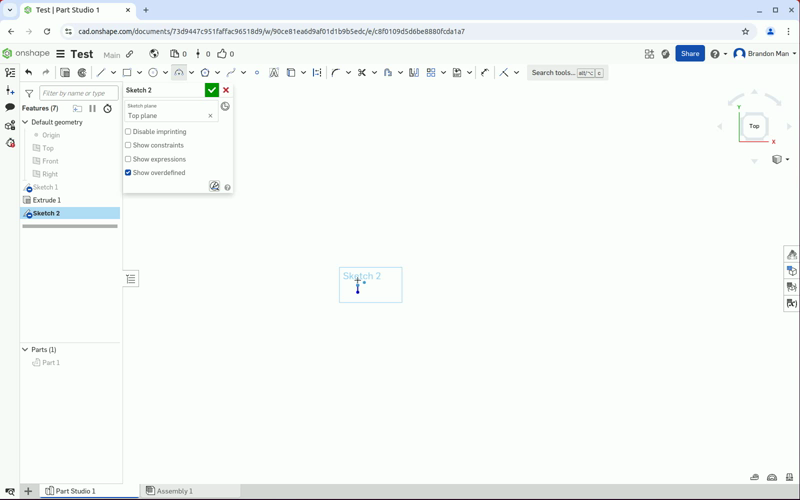
scroll(6)
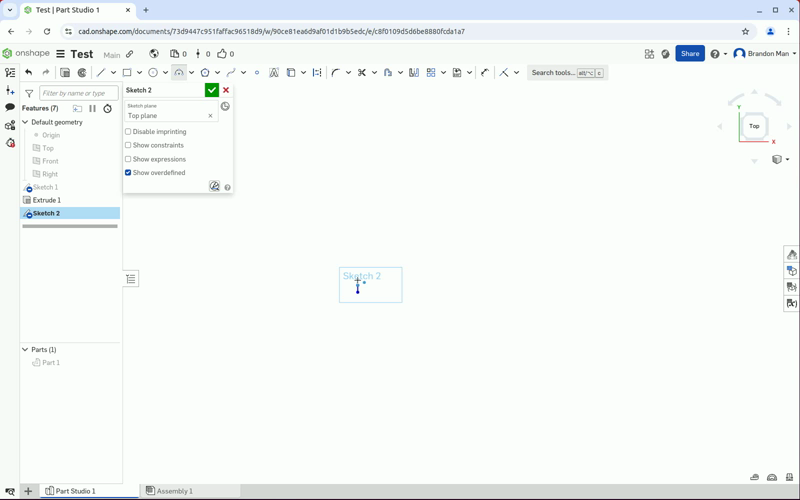
scroll(6)
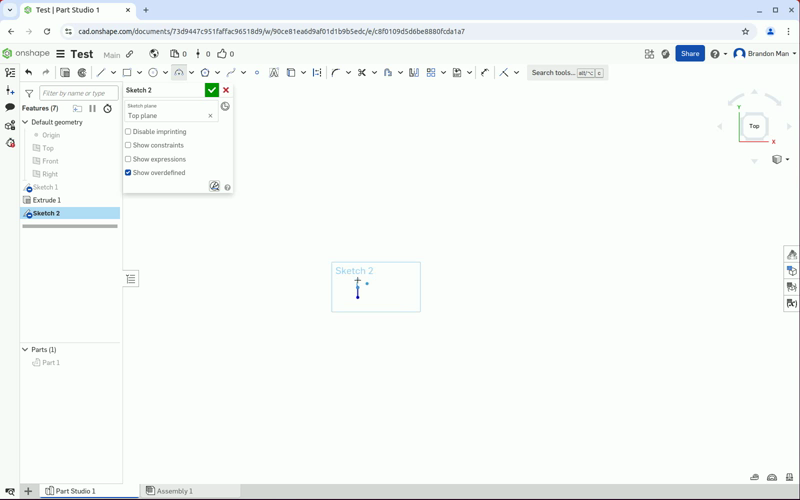
scroll(6)
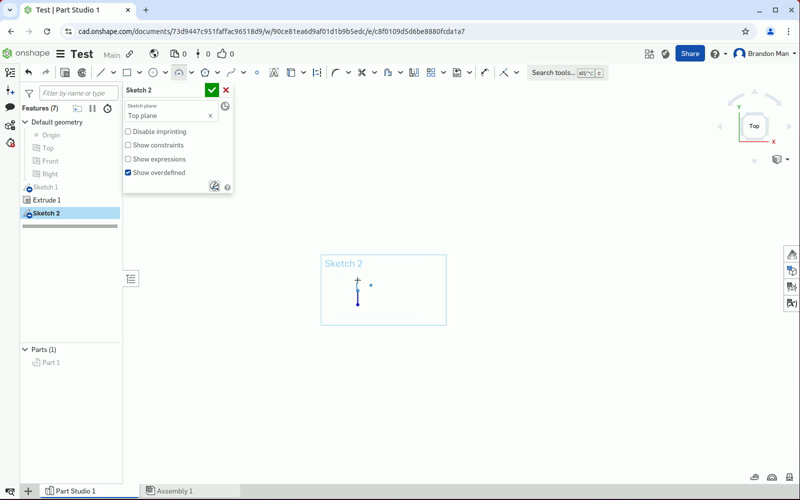
scroll(6)
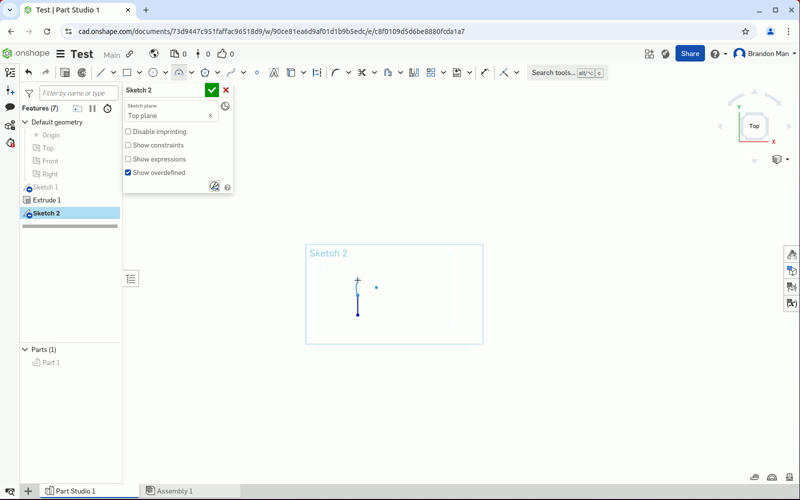
scroll(6)
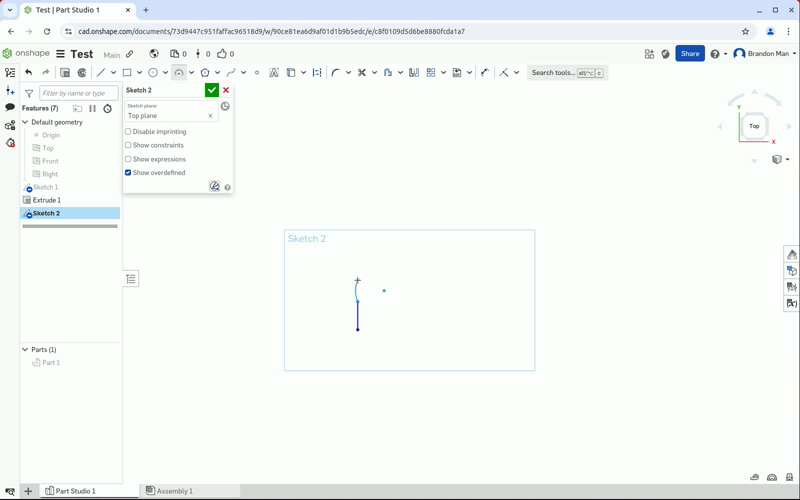
scroll(6)
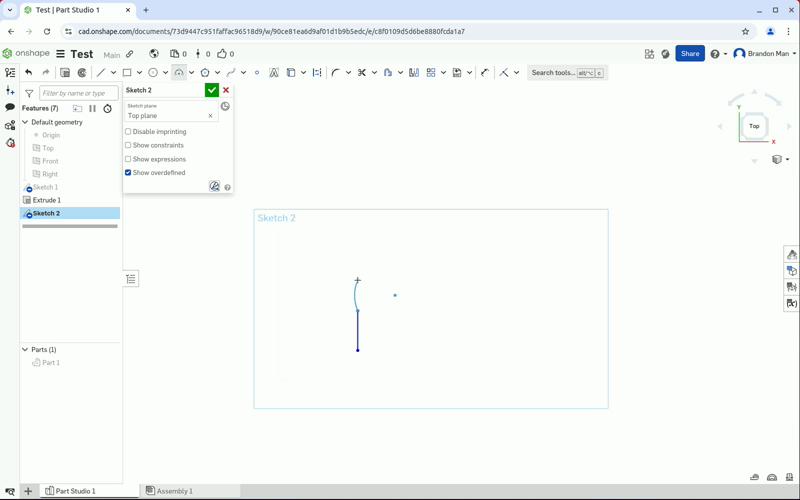
scroll(6)
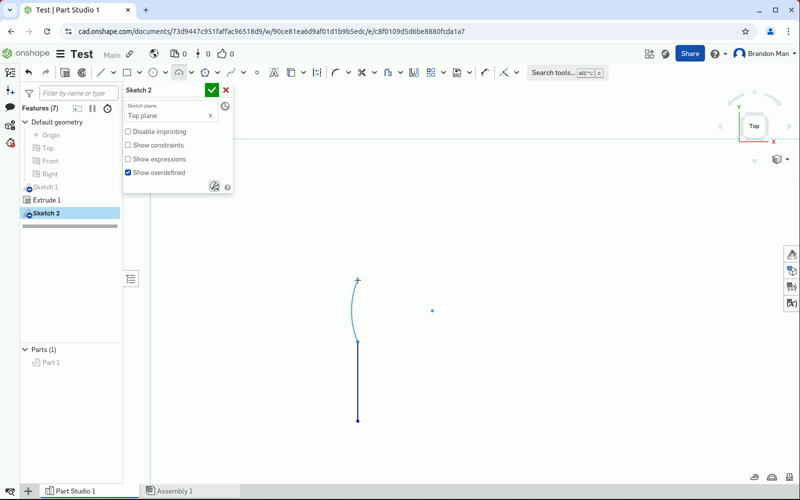
click(357, 279)
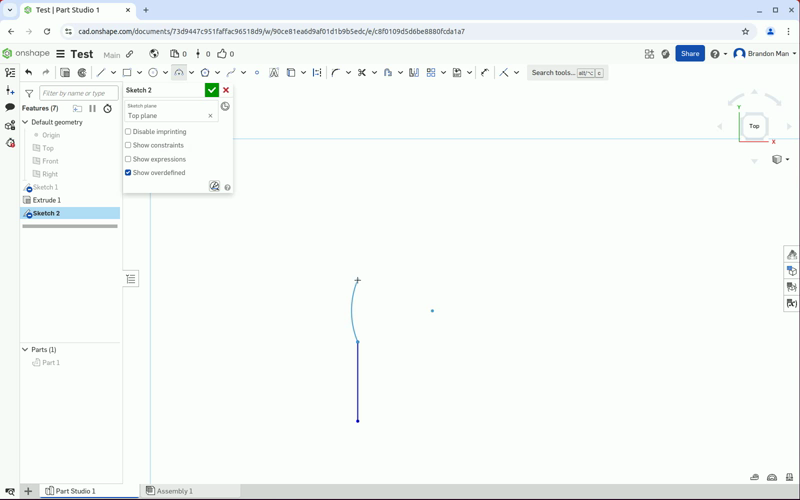
scroll(-6)
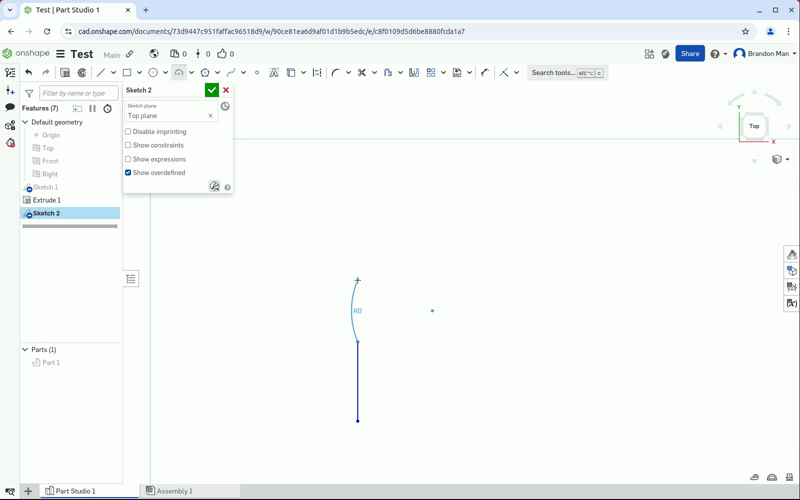
scroll(-6)
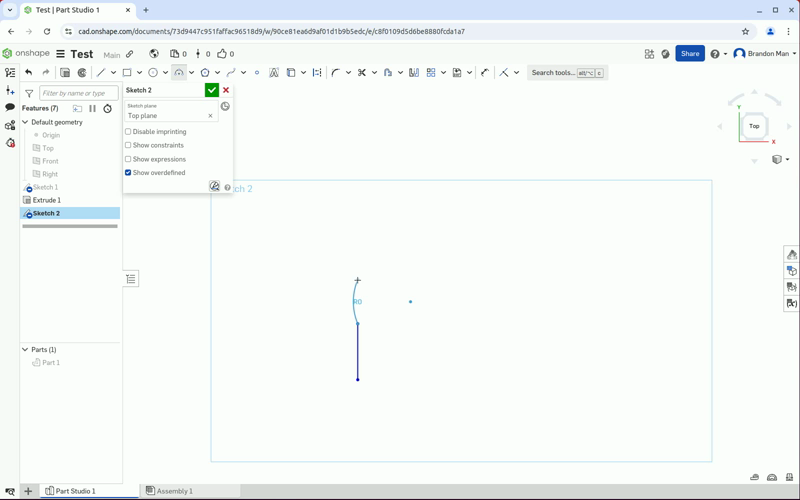
scroll(-6)
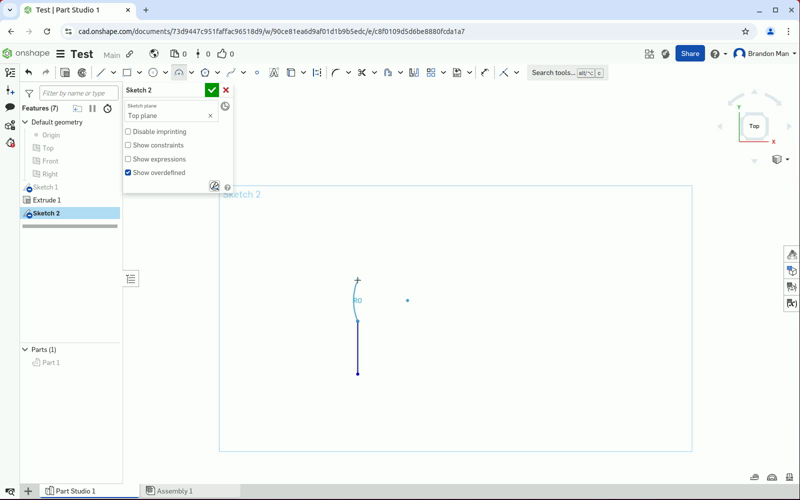
scroll(-6)
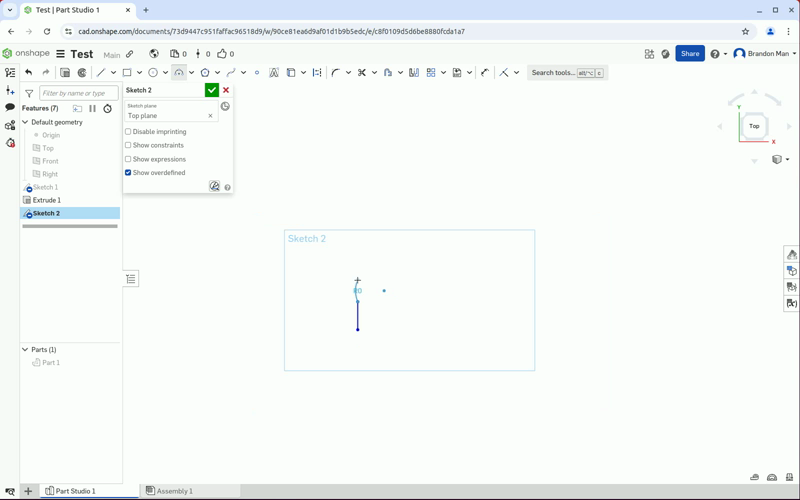
scroll(-6)
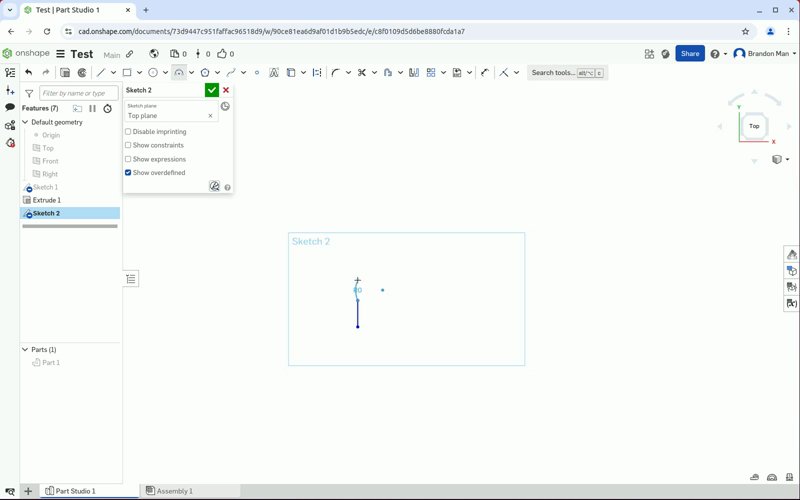
scroll(-6)
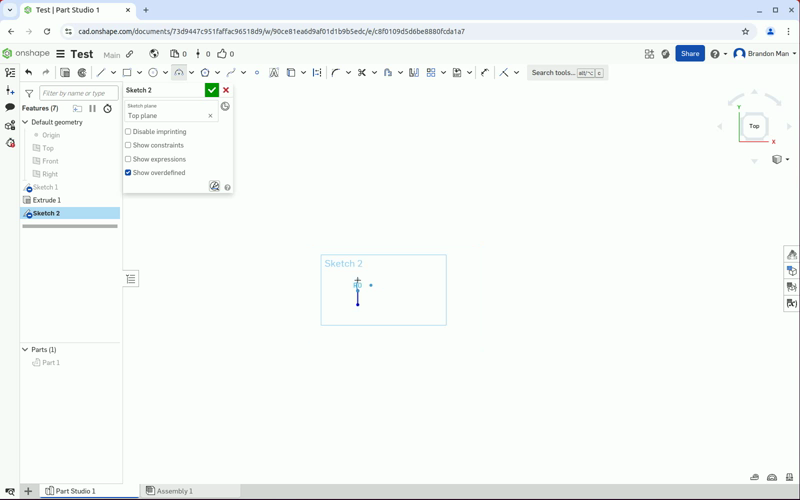
scroll(-6)
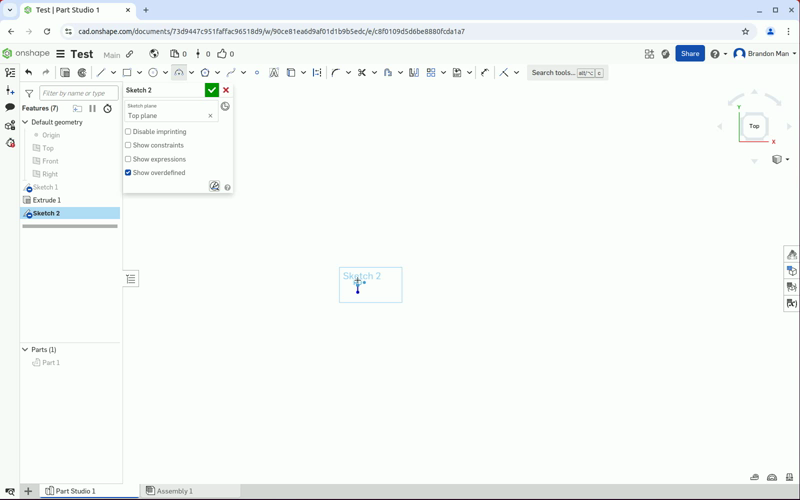
mouse_move(354, 282)
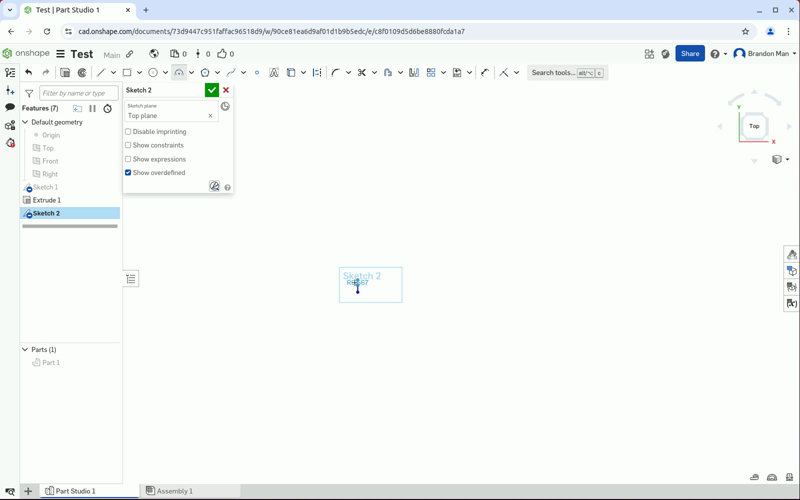
scroll(6)
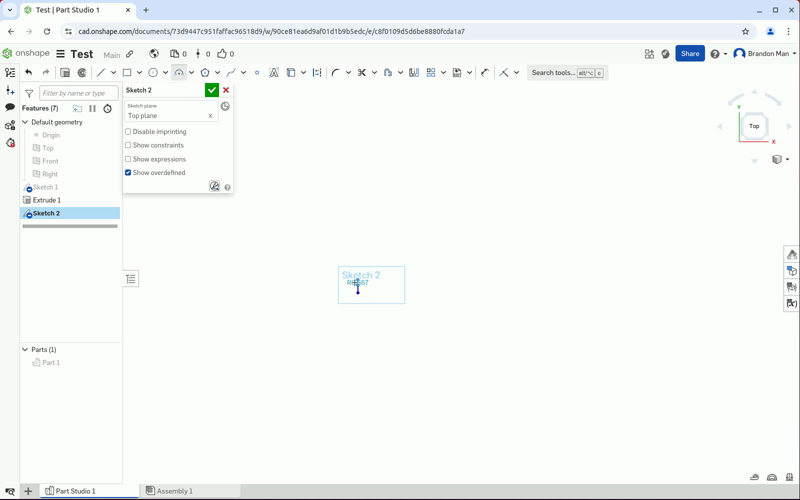
scroll(6)
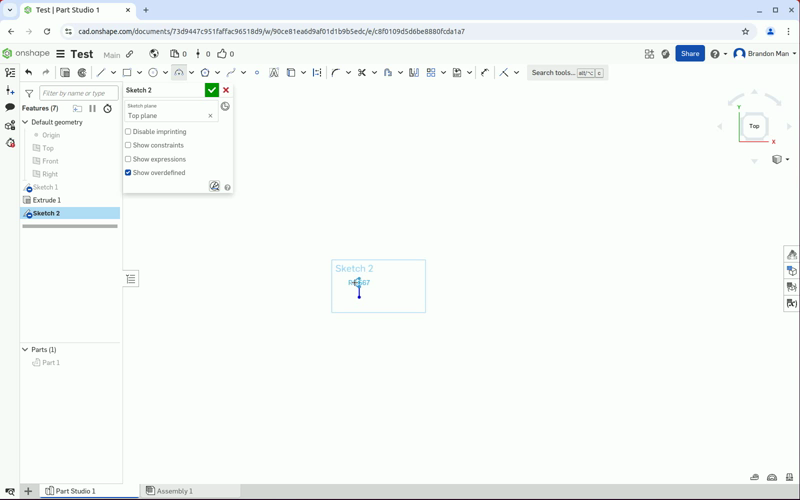
scroll(6)
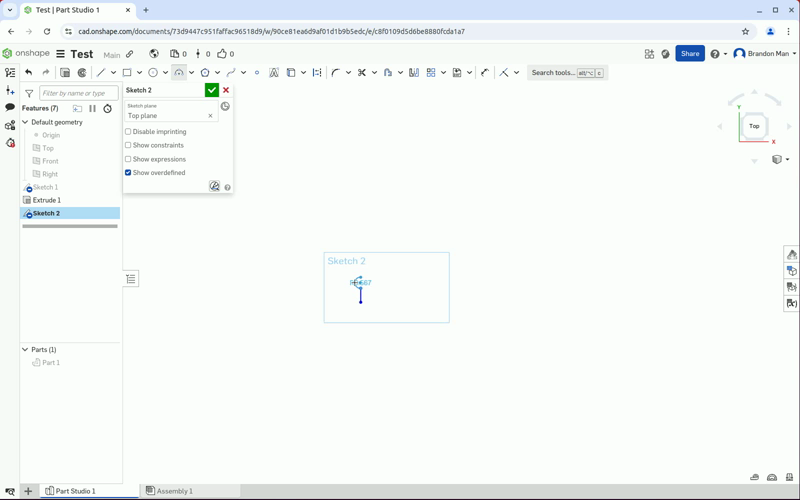
scroll(6)
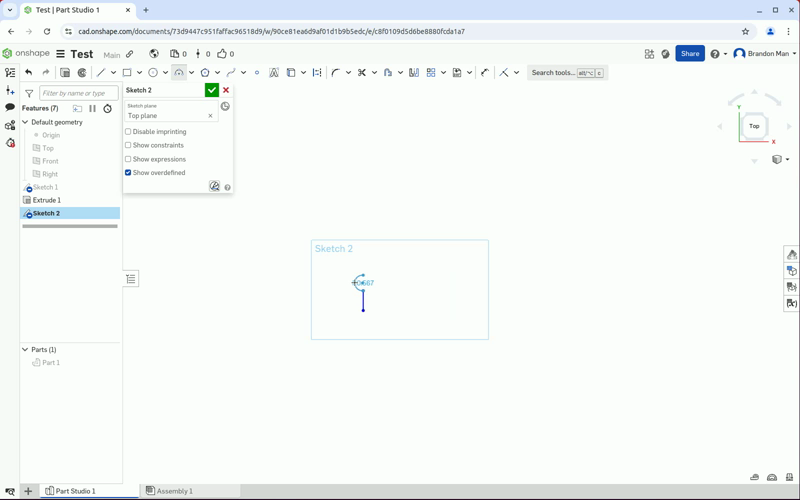
scroll(6)
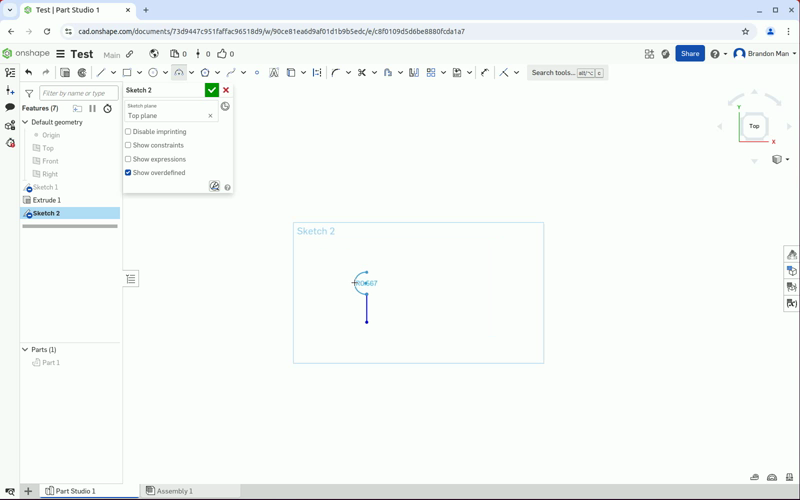
scroll(6)
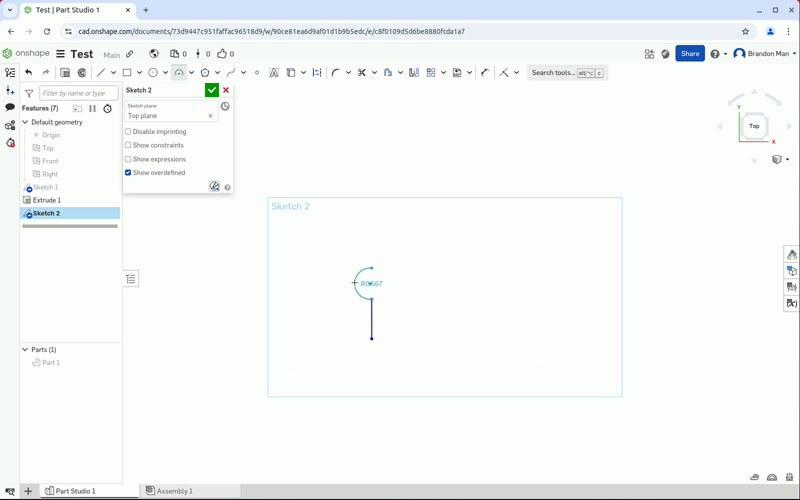
scroll(6)
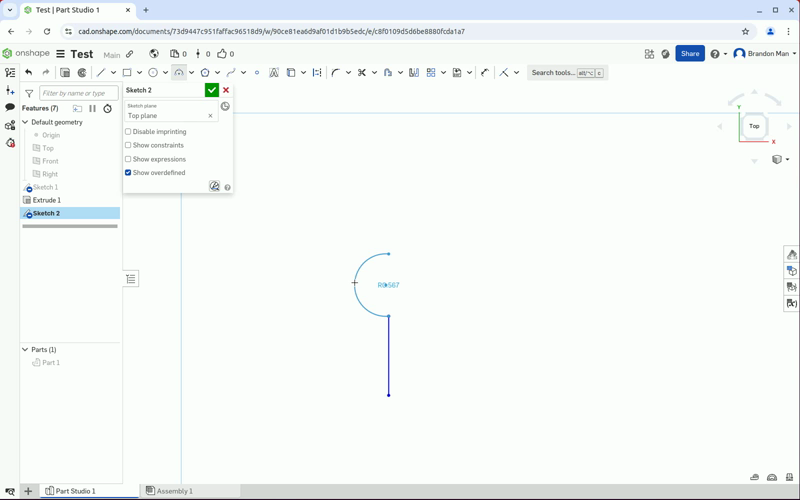
click(354, 282)
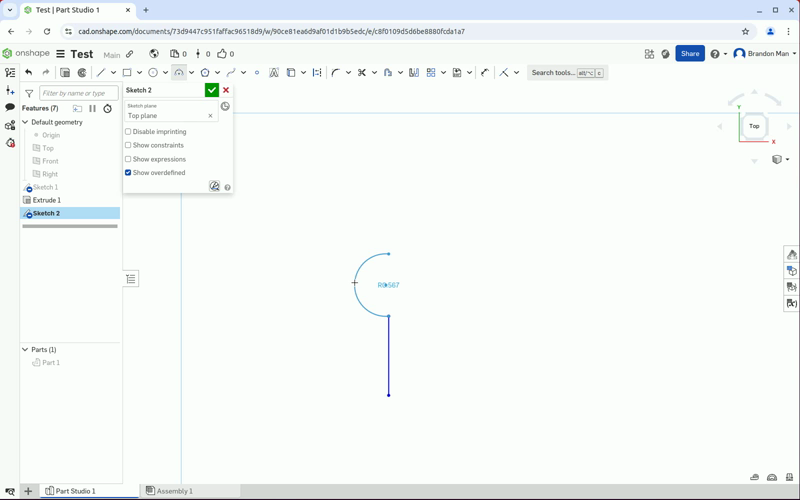
scroll(-6)
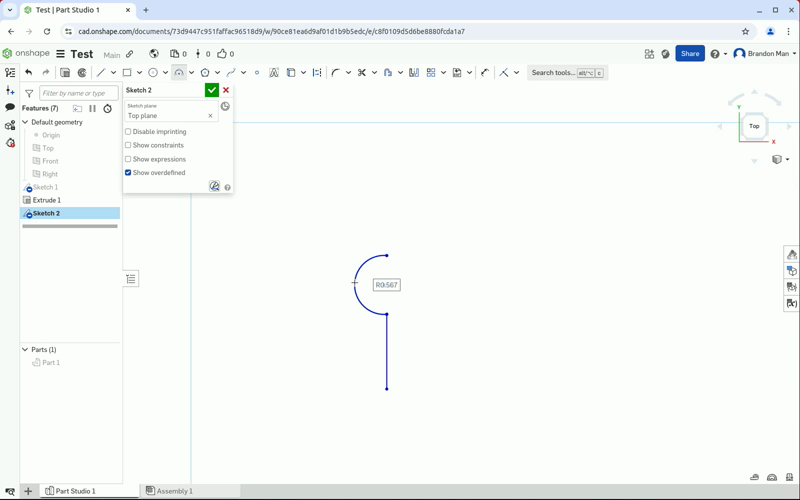
scroll(-6)
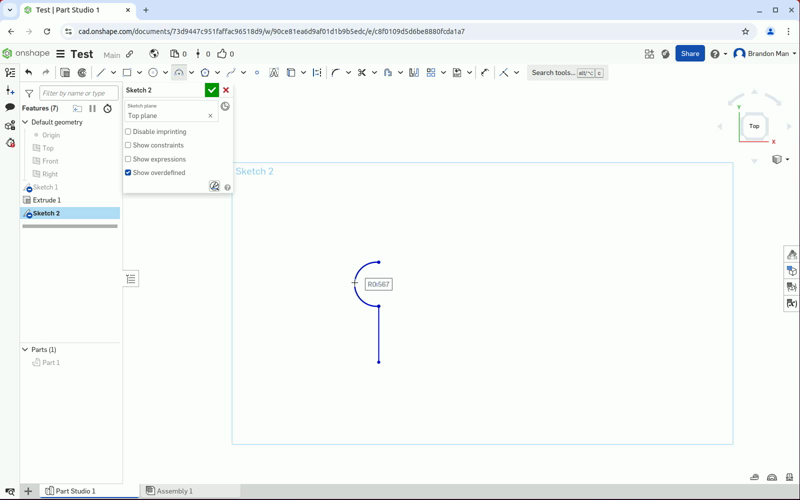
scroll(-6)
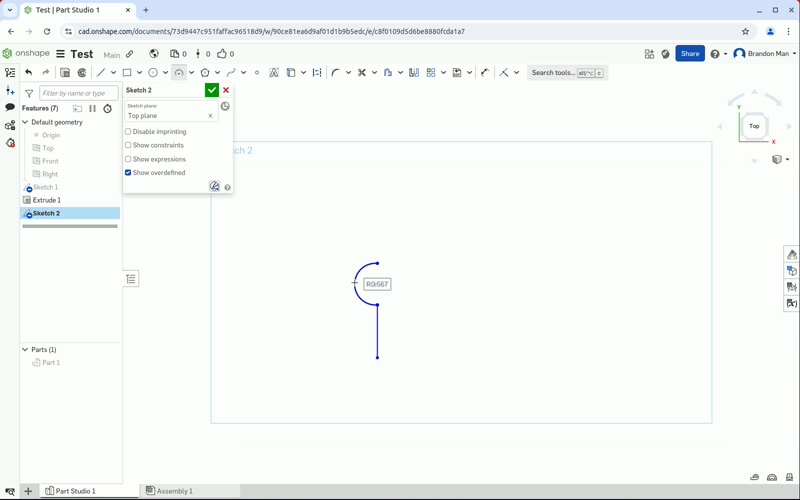
scroll(-6)
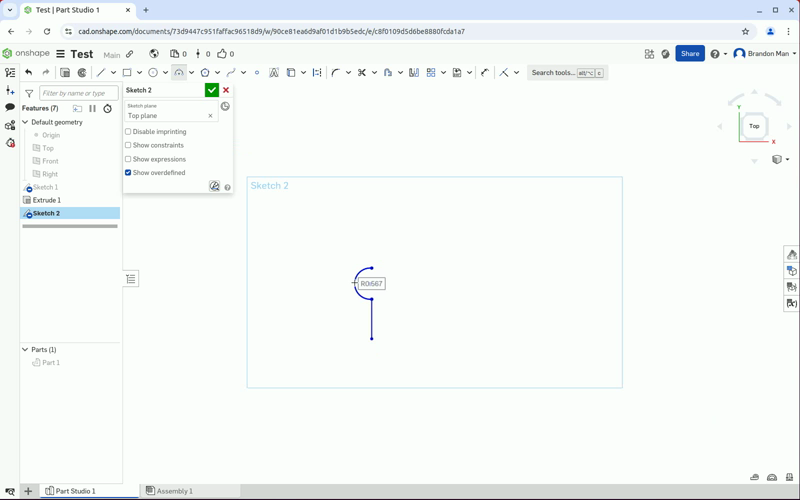
scroll(-6)
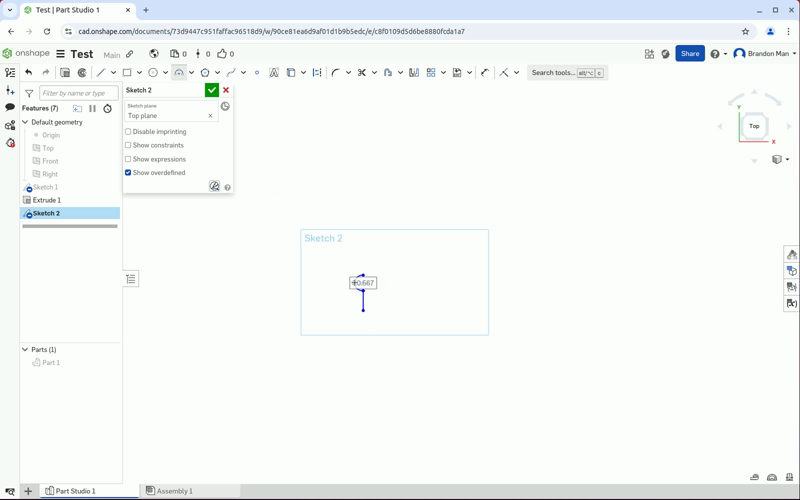
scroll(-6)
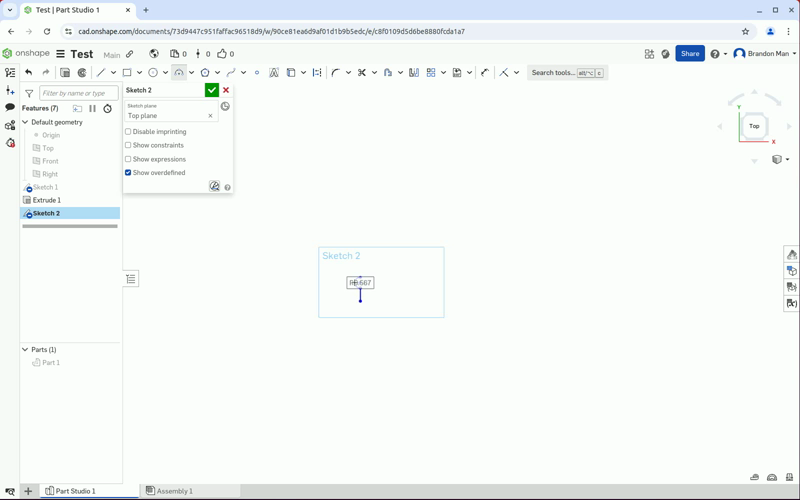
scroll(-6)
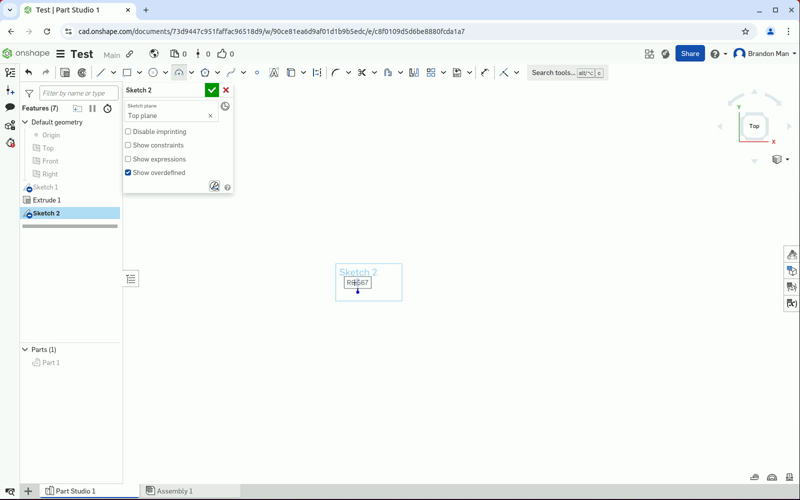
key_up(shift)
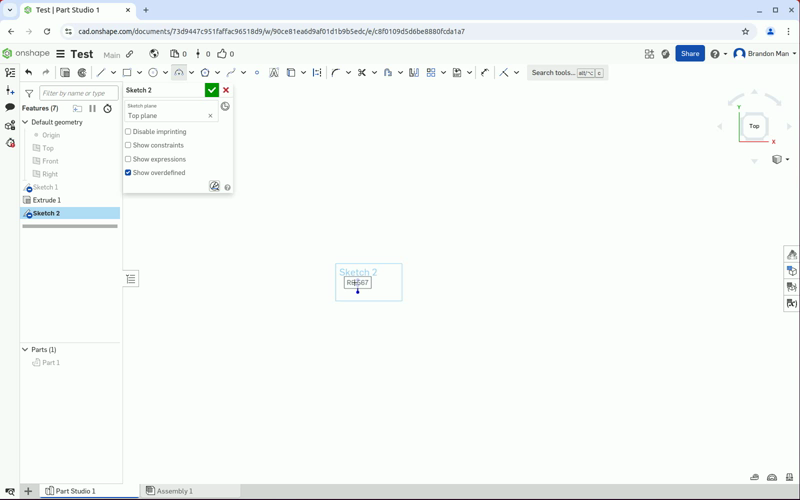
key(esc)
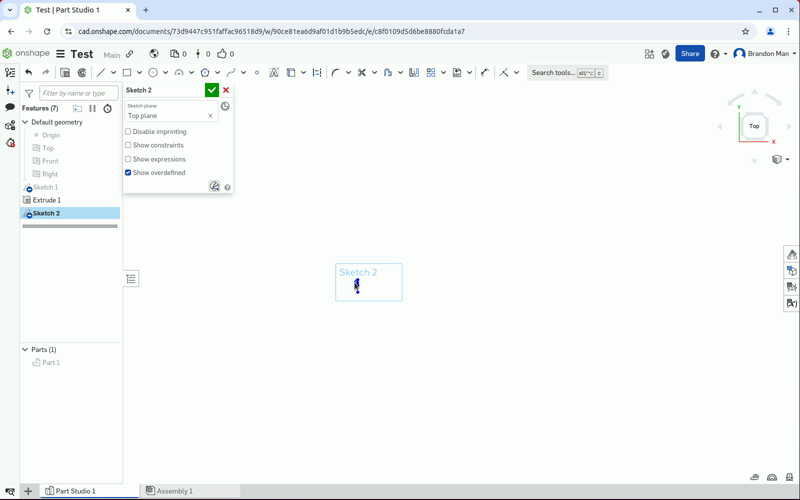
key(l)
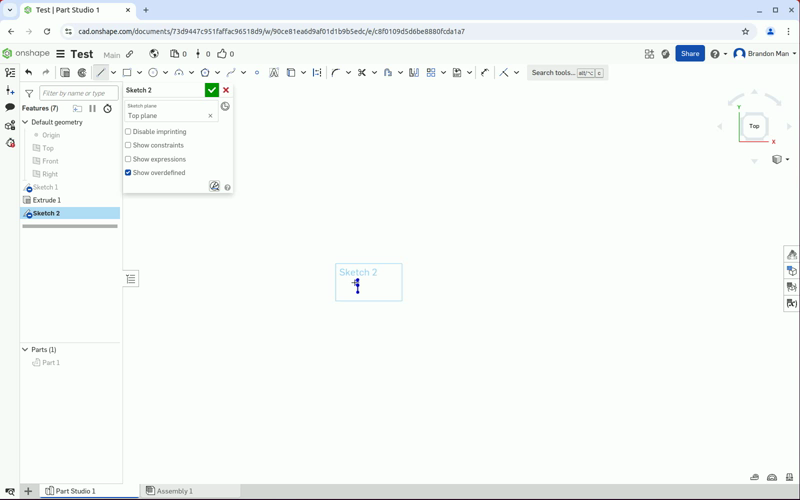
mouse_move(357, 279)
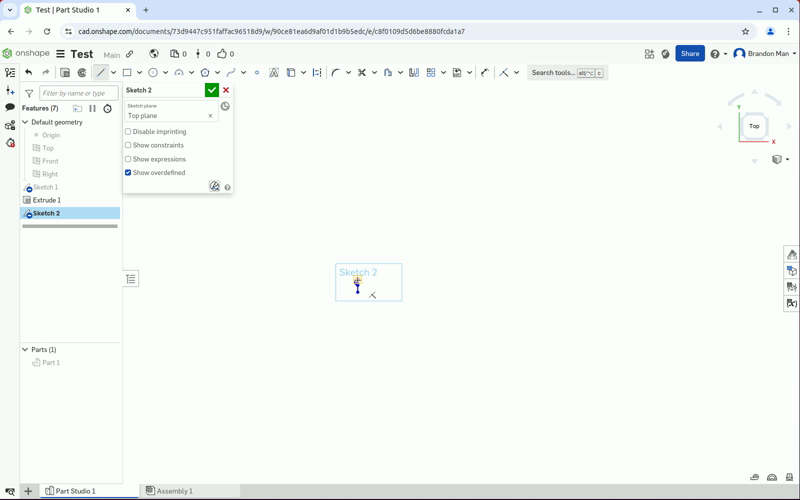
scroll(6)
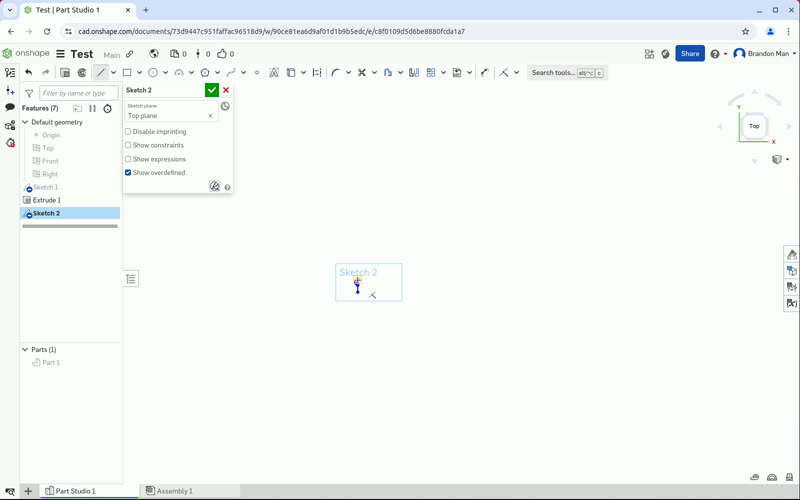
scroll(6)
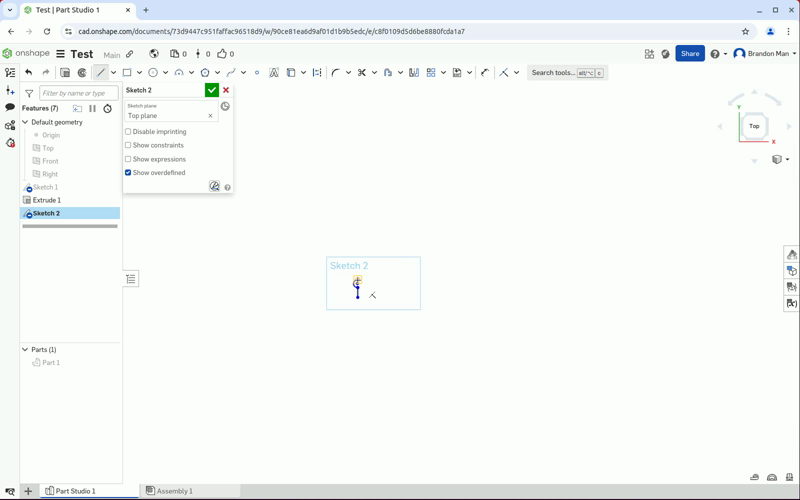
scroll(6)
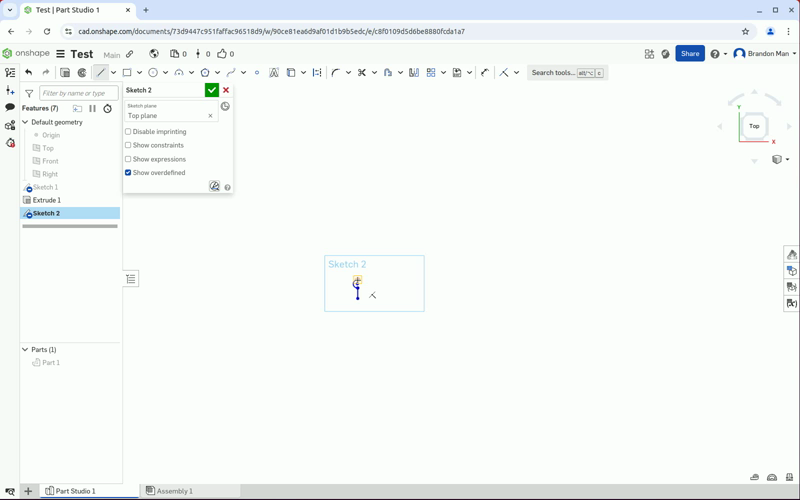
scroll(6)
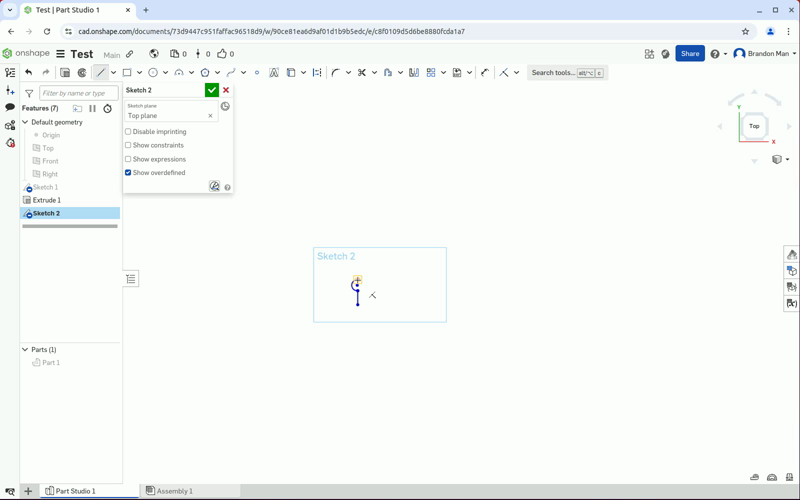
scroll(6)
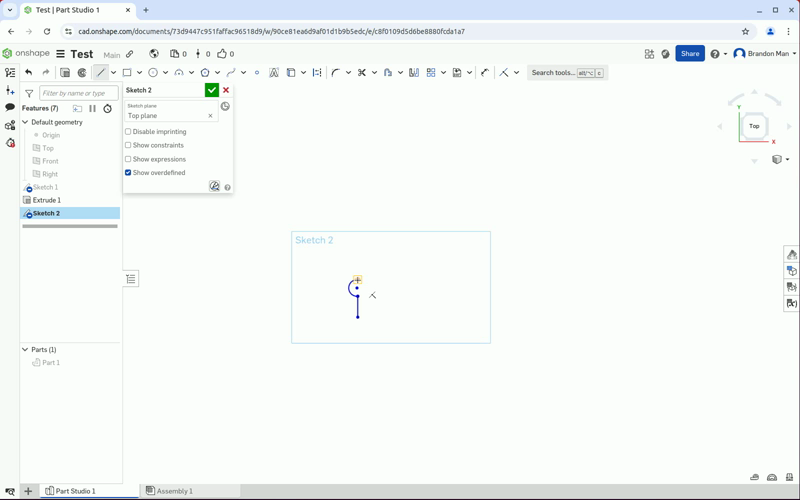
scroll(6)
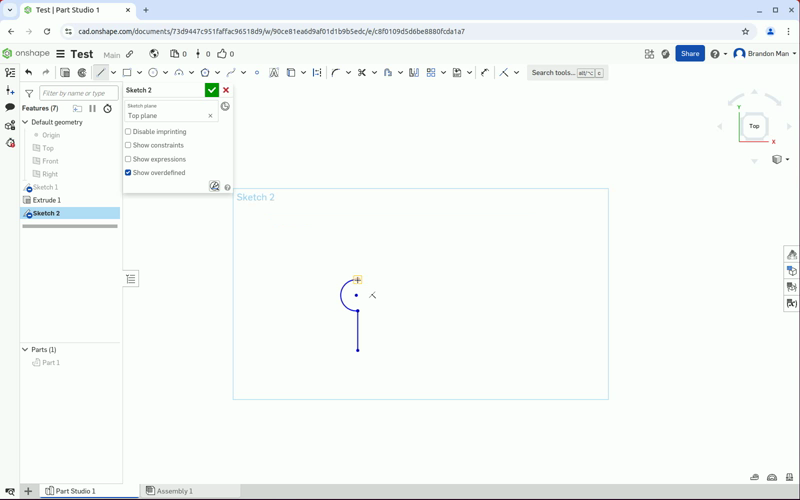
scroll(6)
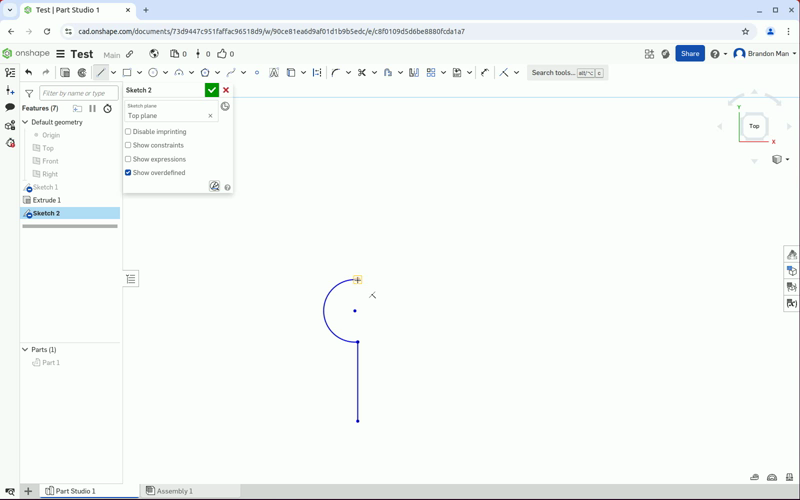
click(357, 279)
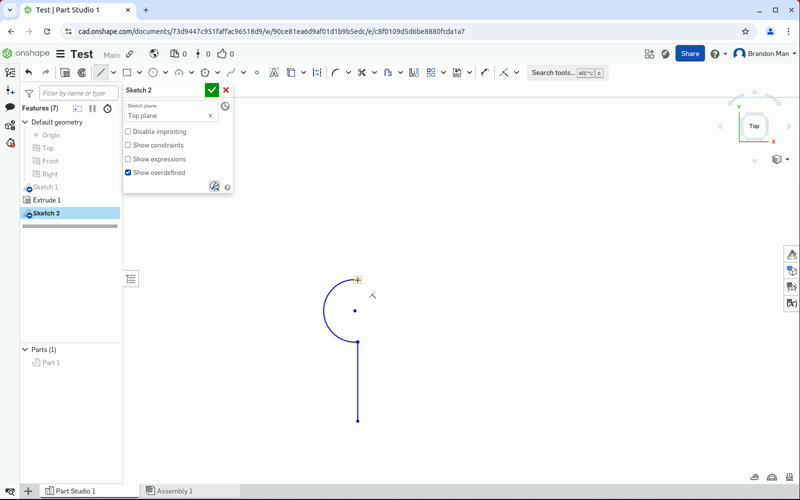
scroll(-6)
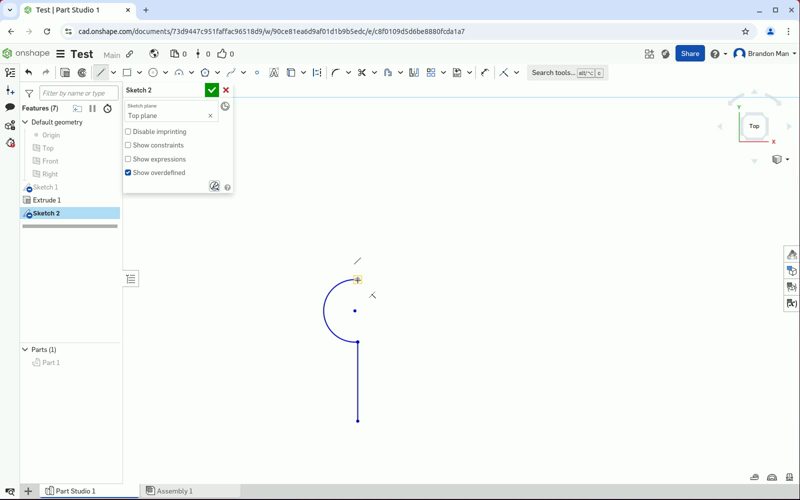
scroll(-6)
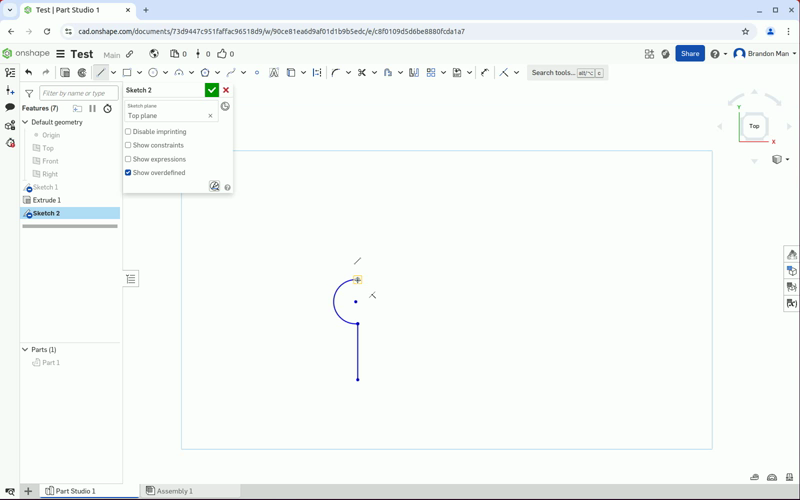
scroll(-6)
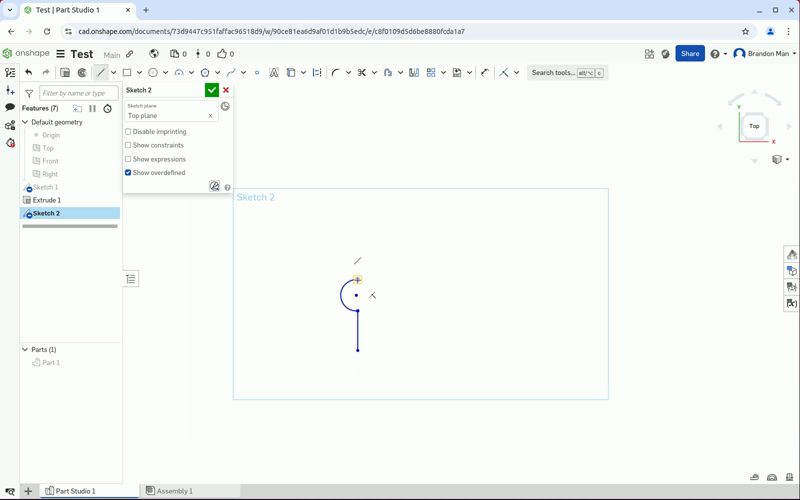
scroll(-6)
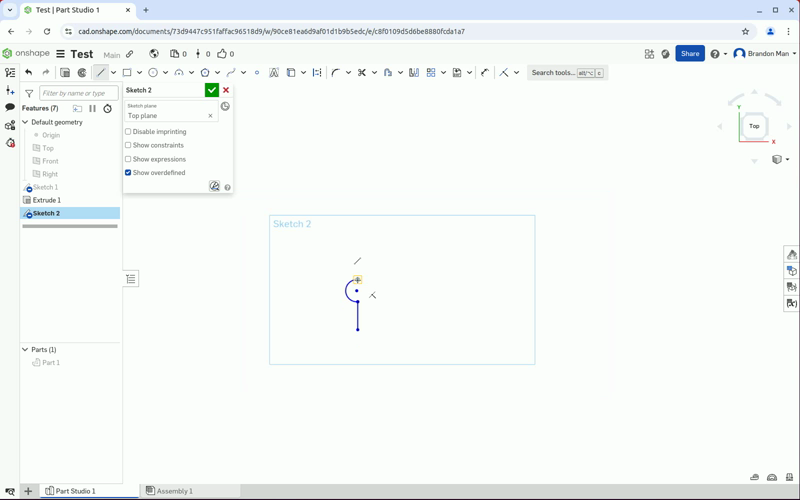
scroll(-6)
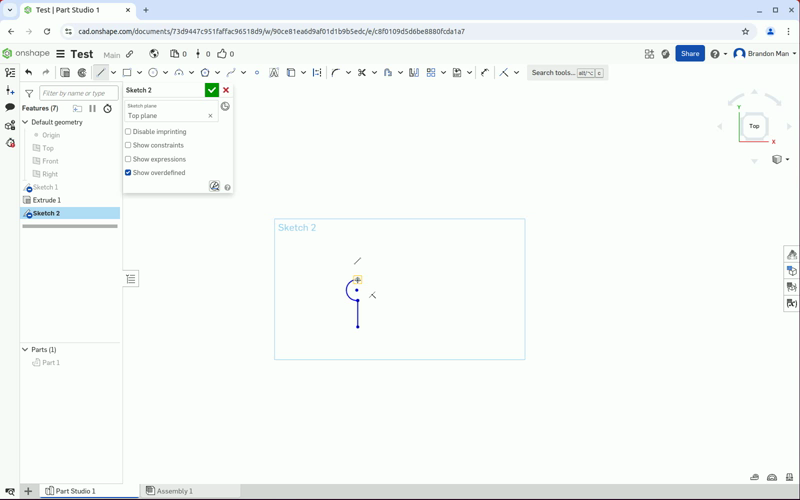
scroll(-6)
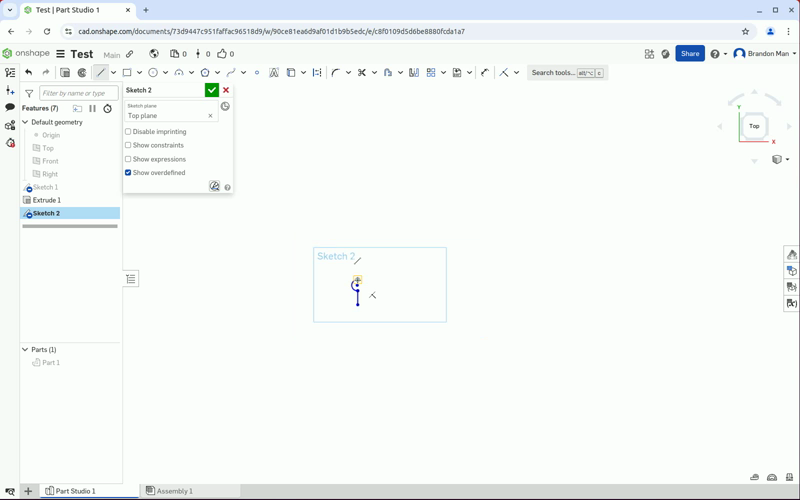
scroll(-6)
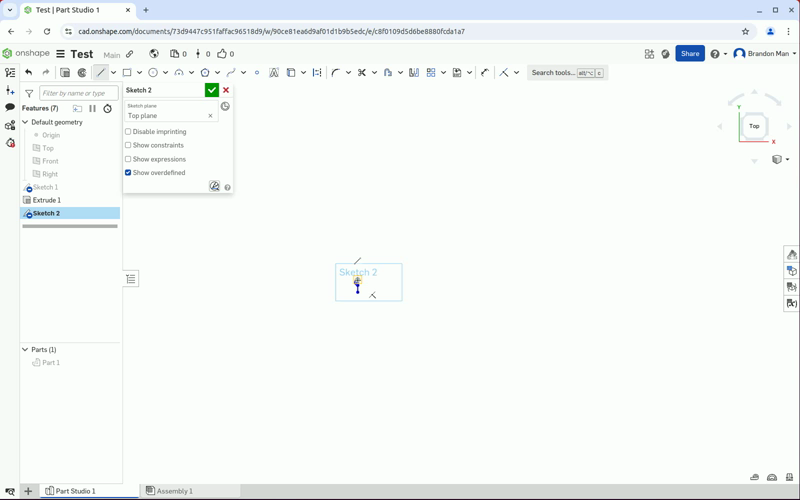
key_down(shift)
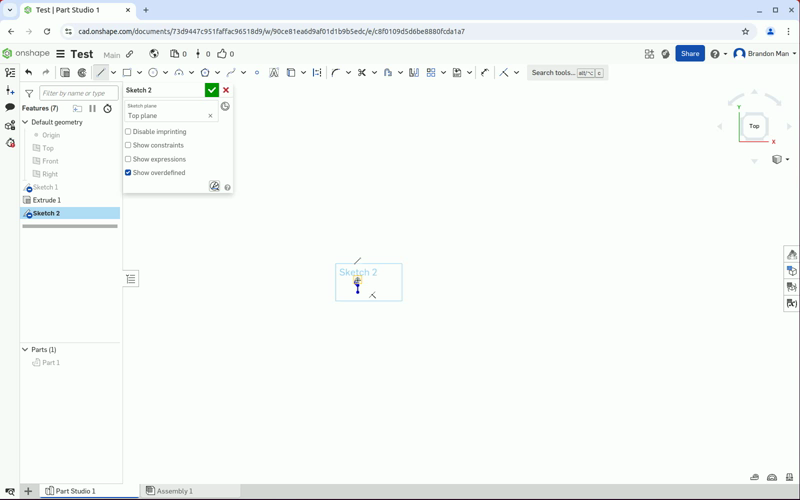
mouse_move(387, 279)
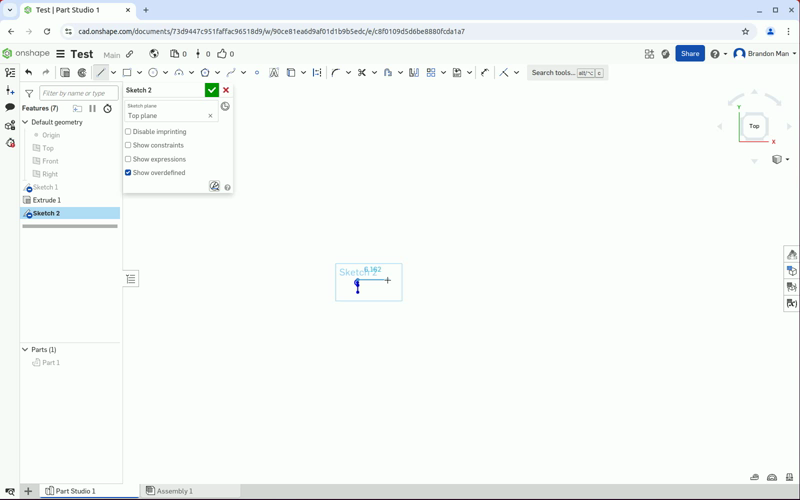
mouse_move(357, 272)
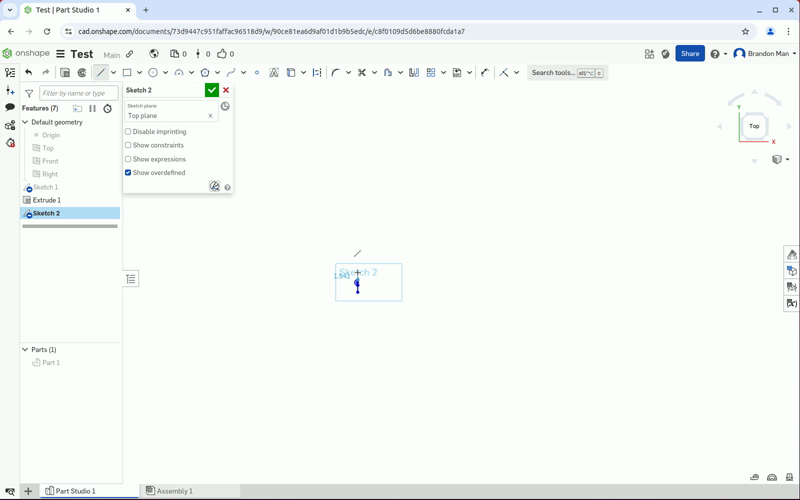
scroll(6)
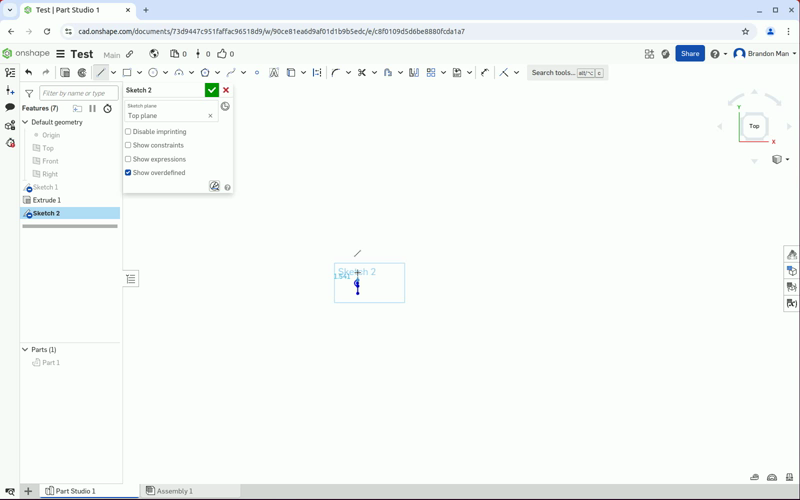
scroll(6)
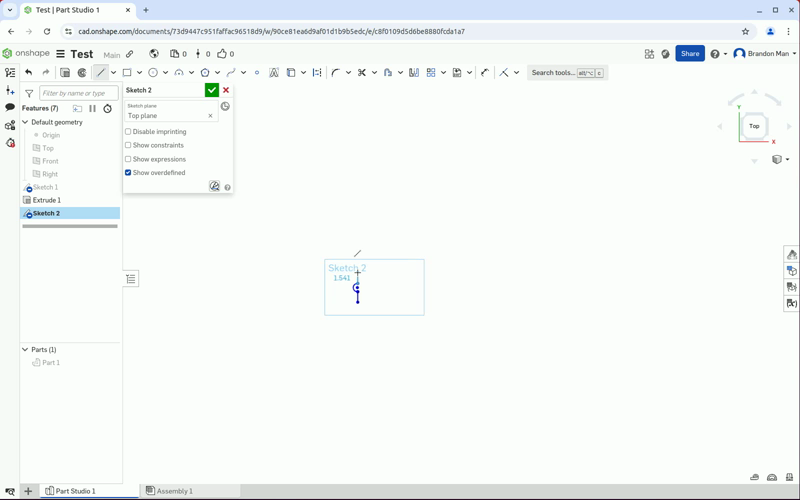
scroll(6)
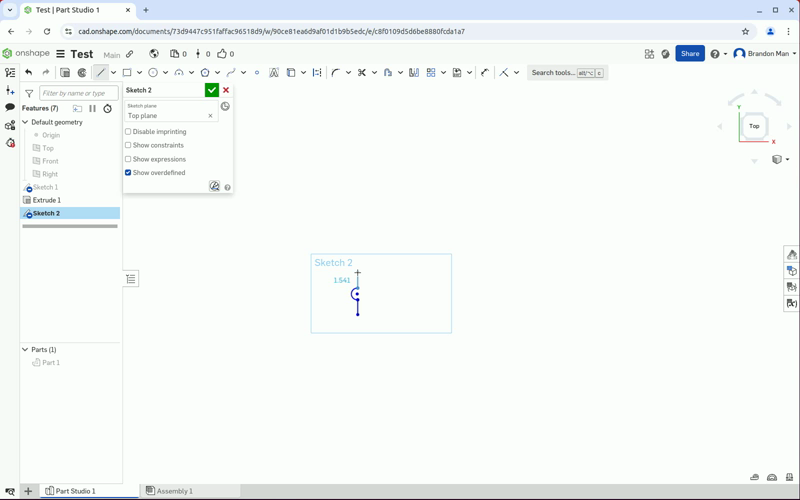
scroll(6)
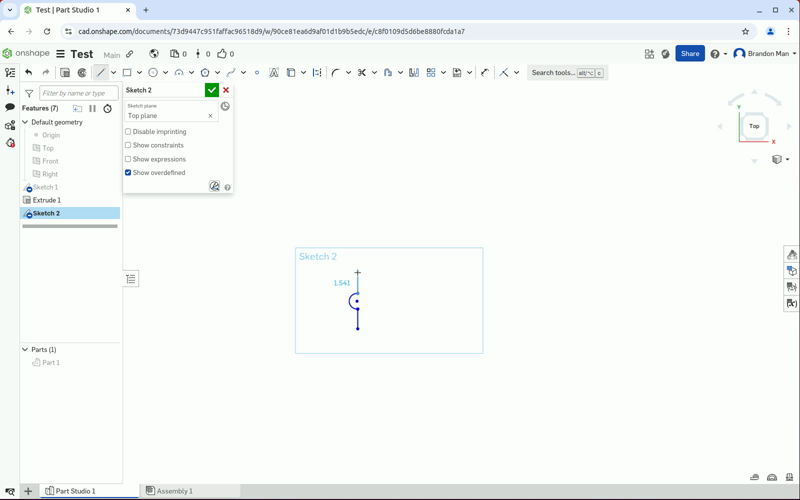
scroll(6)
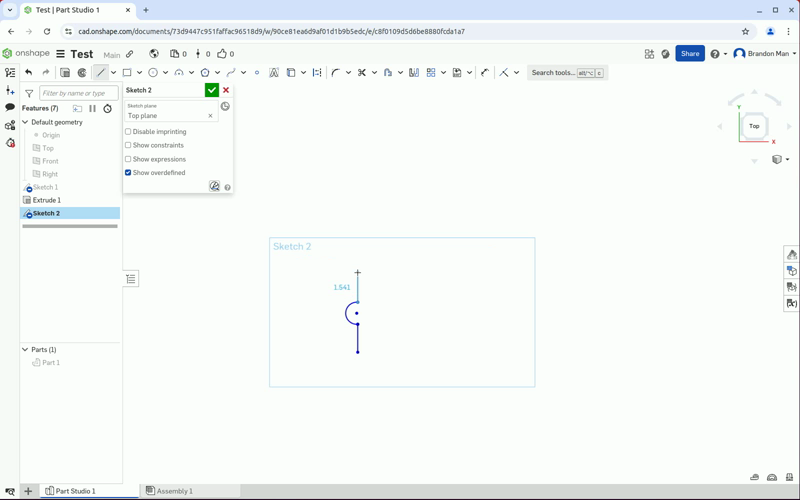
scroll(6)
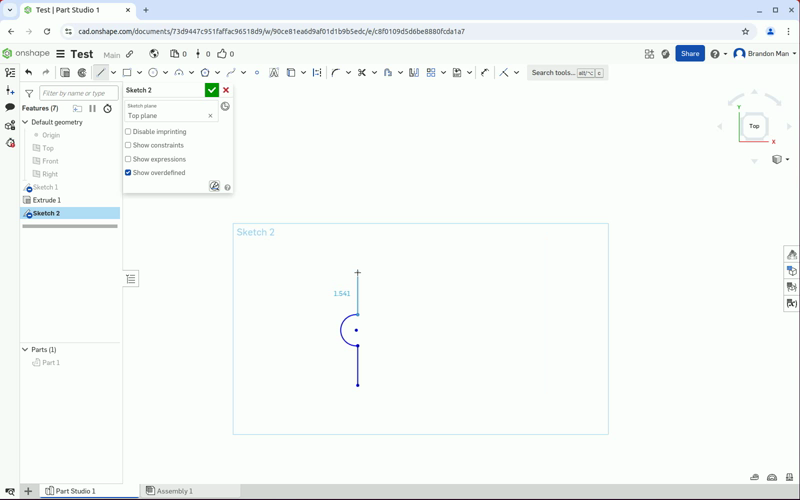
scroll(6)
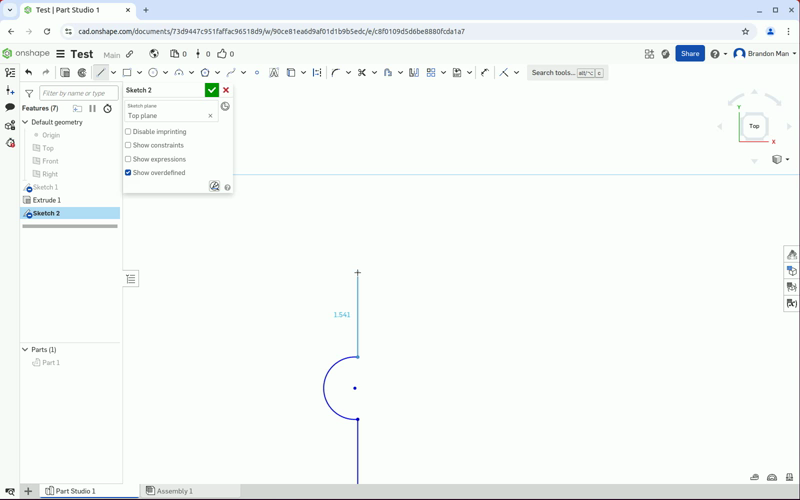
click(357, 272)
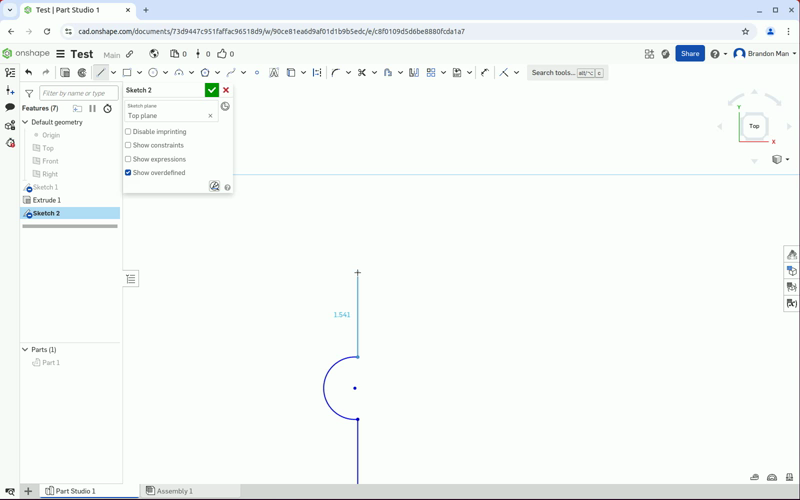
scroll(-6)
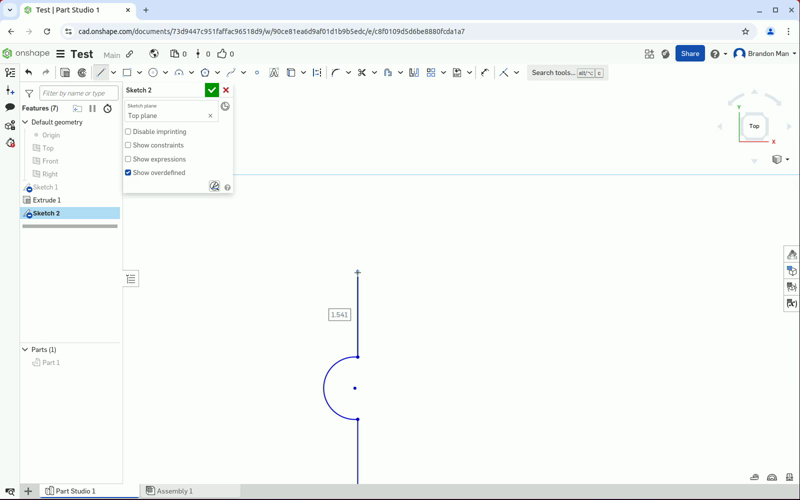
scroll(-6)
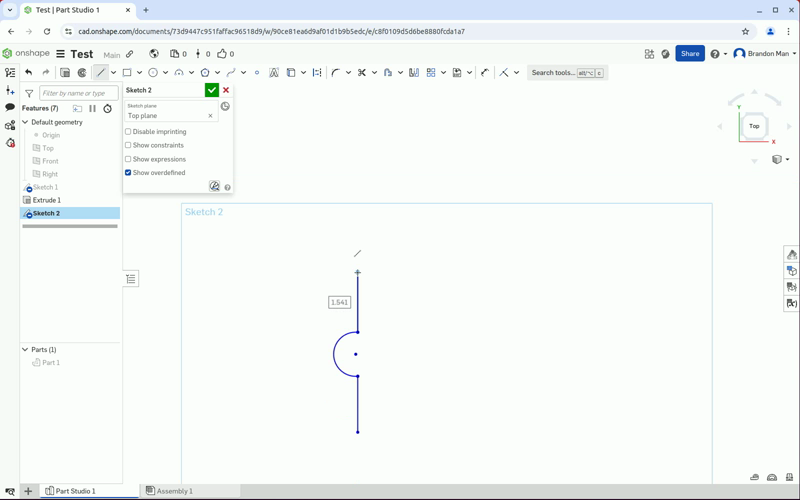
scroll(-6)
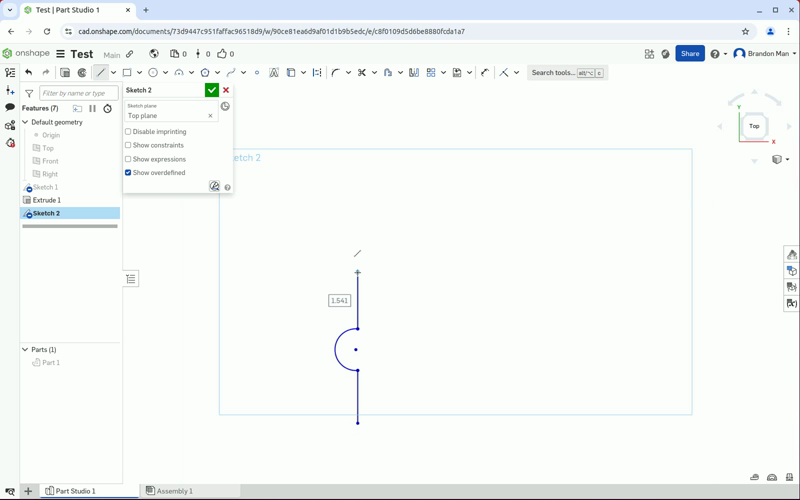
scroll(-6)
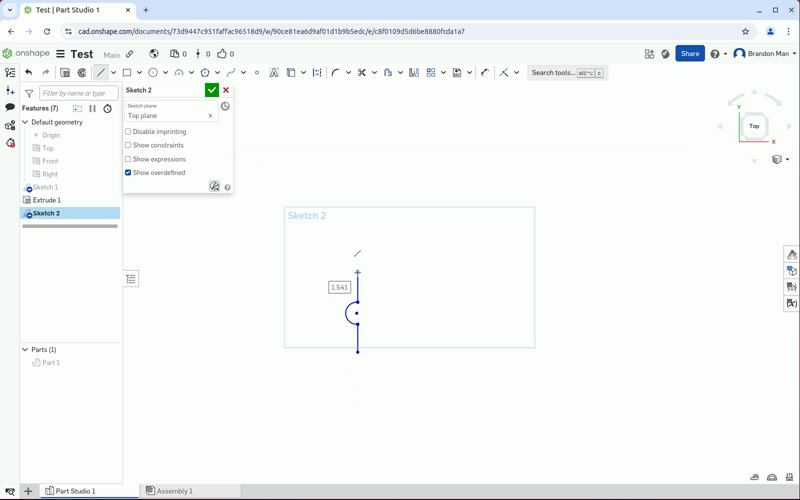
scroll(-6)
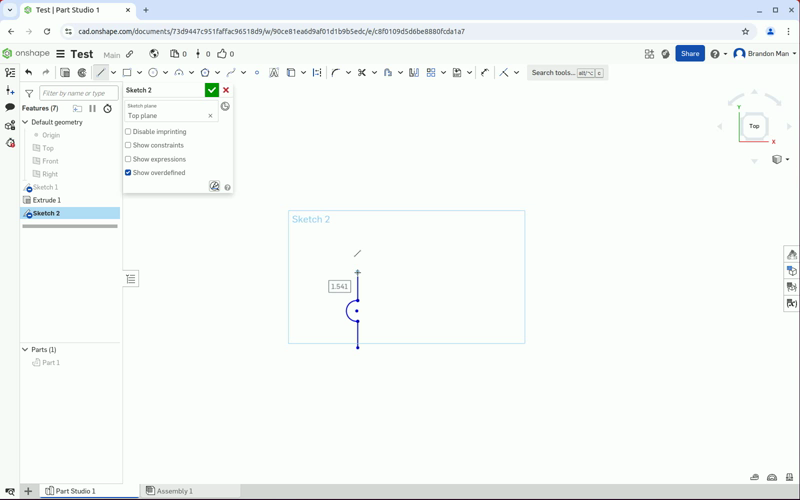
scroll(-6)
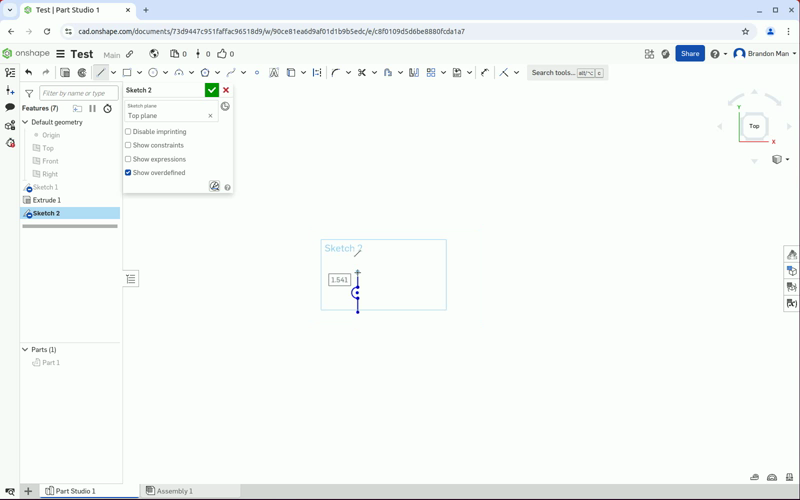
scroll(-6)
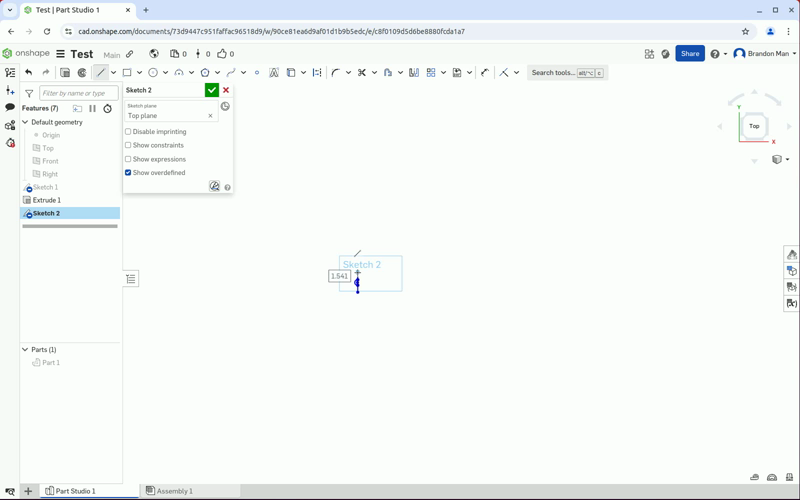
key_up(shift)
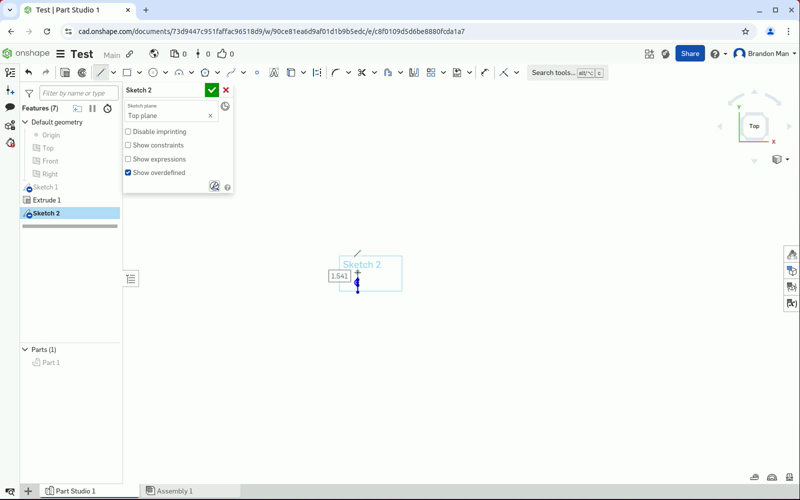
key(esc)
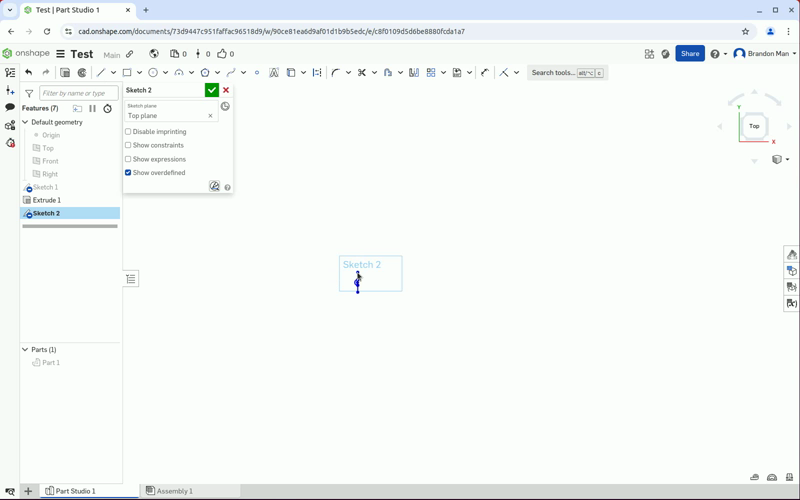
key(a)
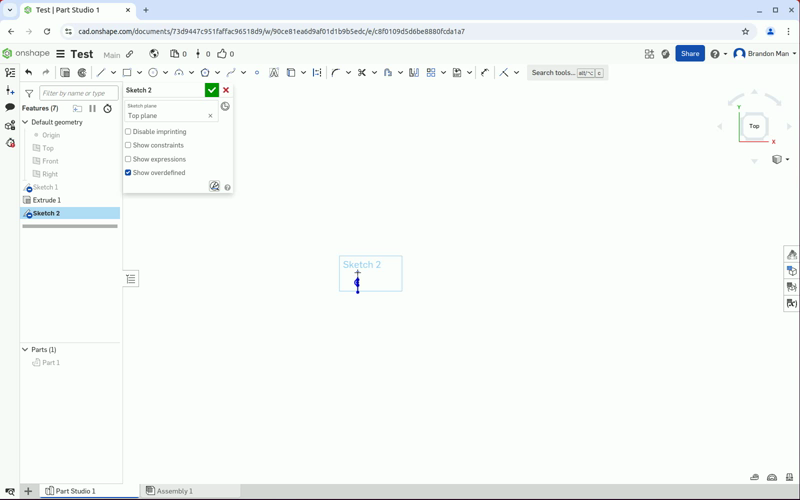
mouse_move(357, 272)
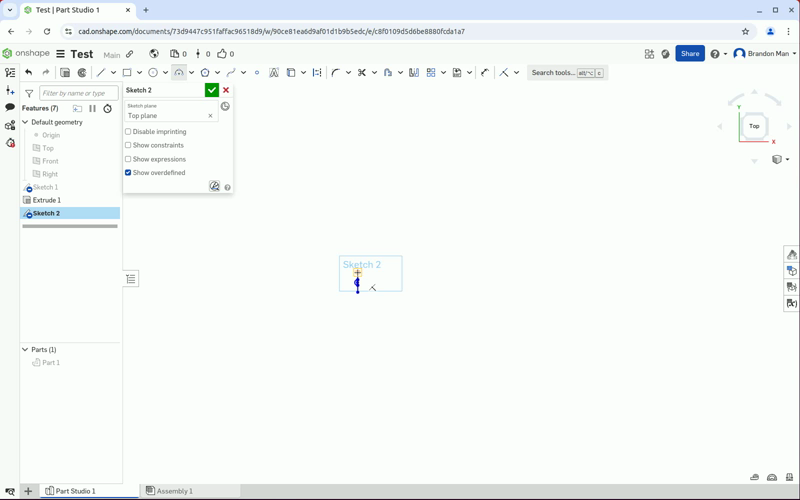
click(357, 272)
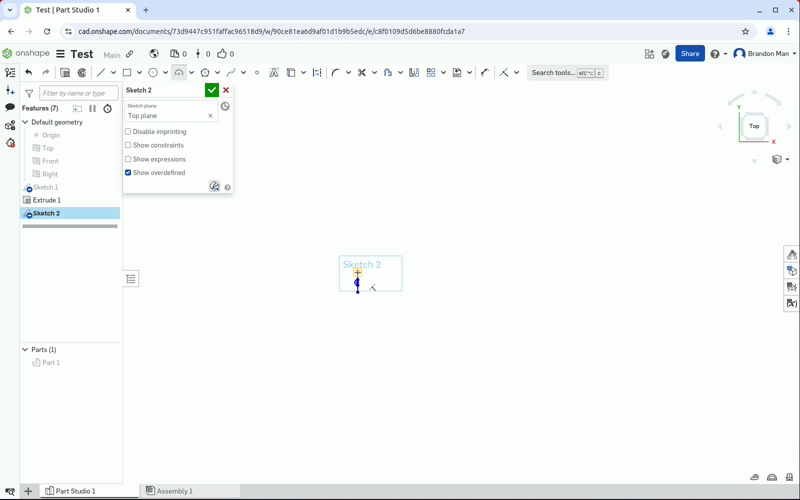
mouse_move(357, 292)
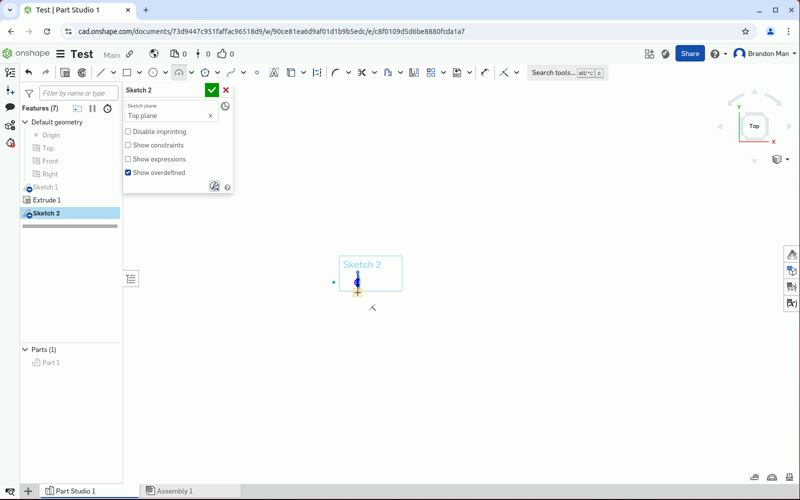
click(357, 292)
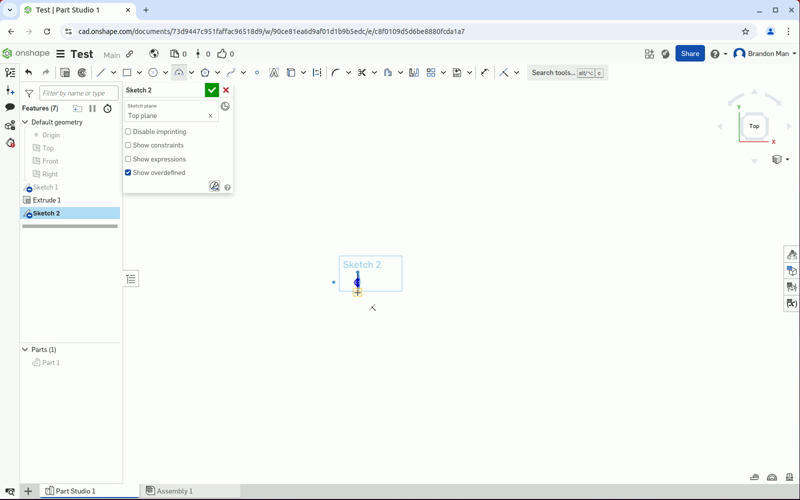
key_down(shift)
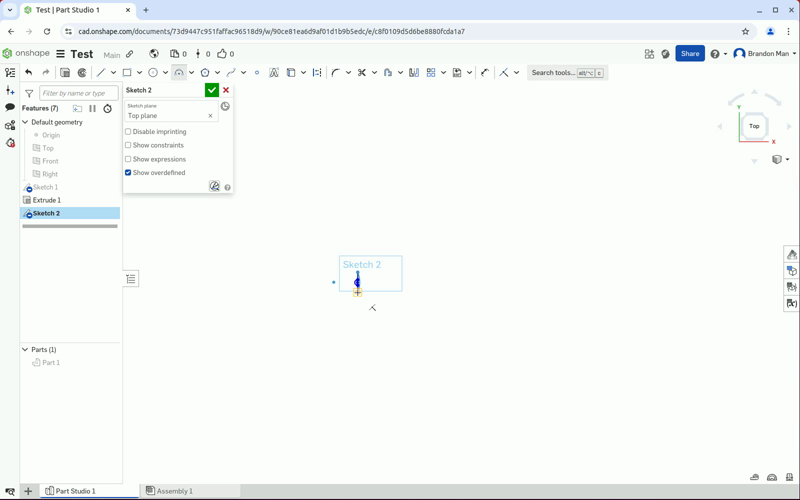
mouse_move(347, 282)
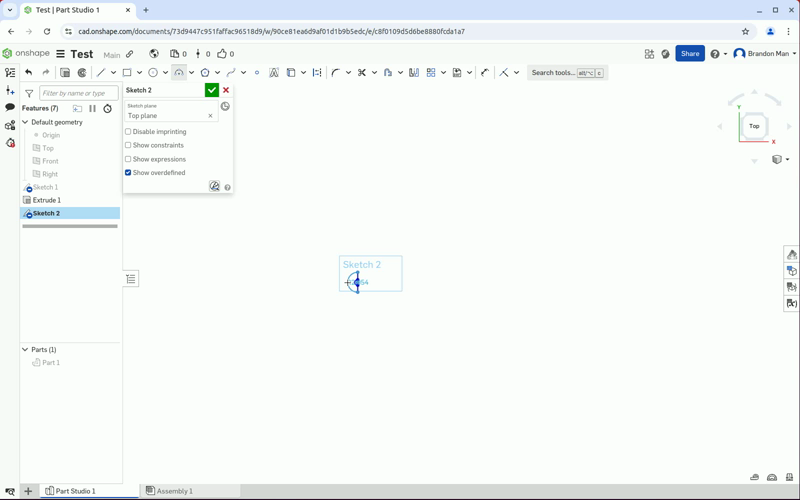
click(347, 282)
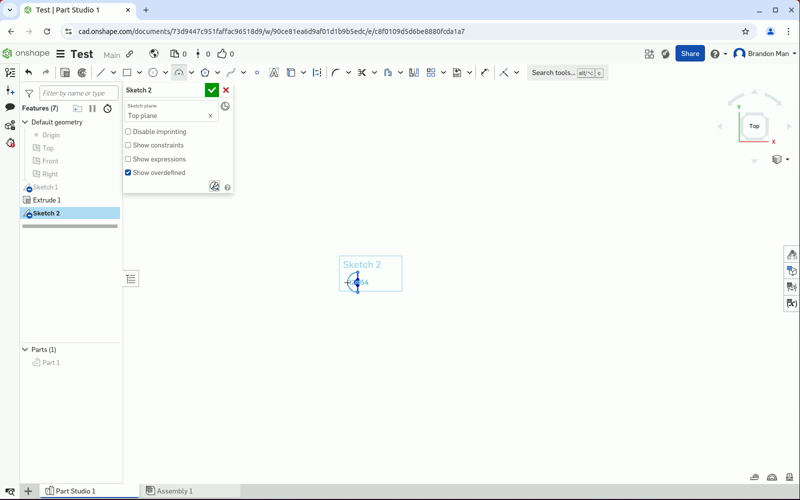
key_up(shift)
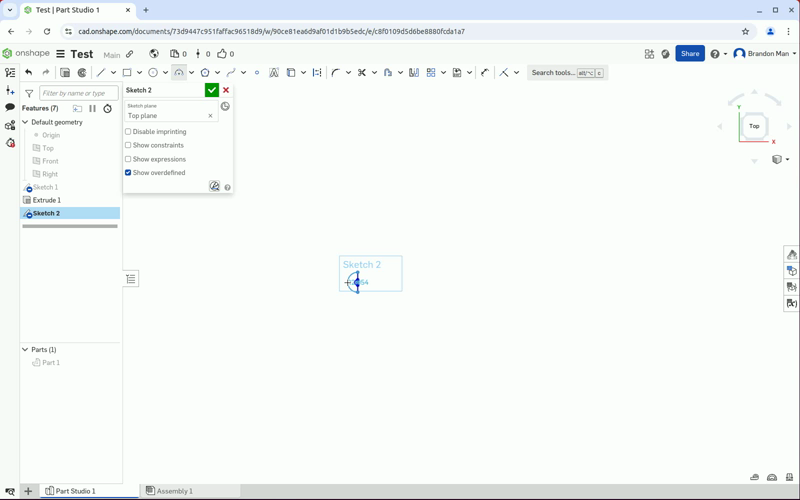
key(esc)
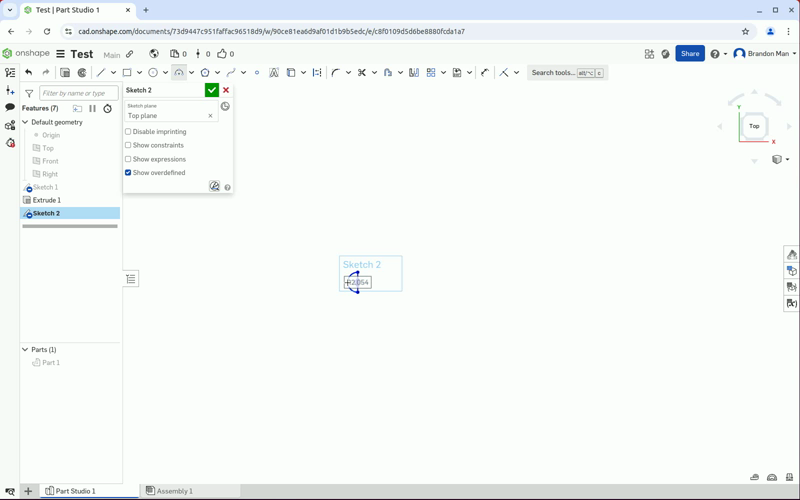
mouse_move(356, 276)
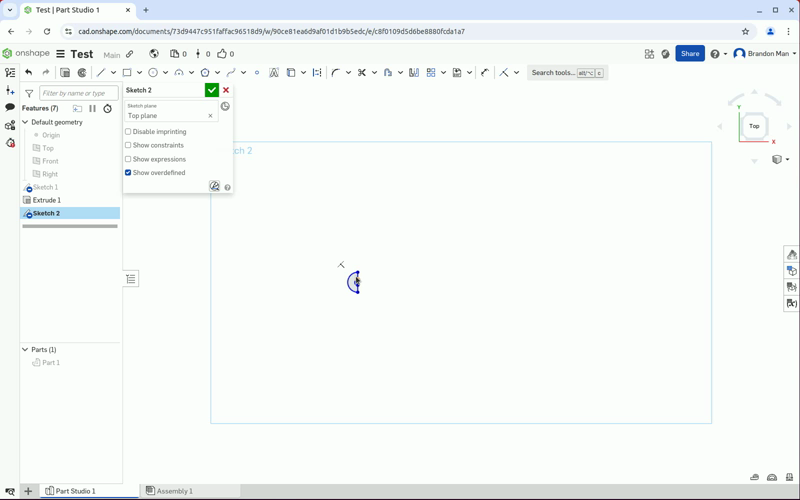
scroll(6)
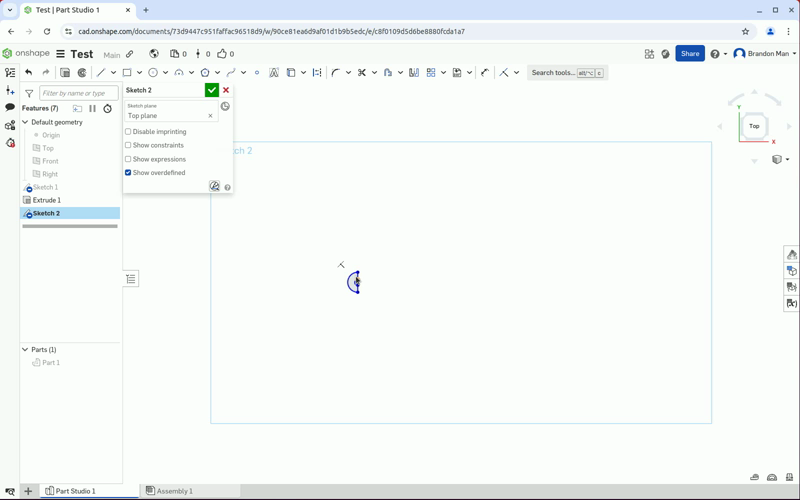
scroll(6)
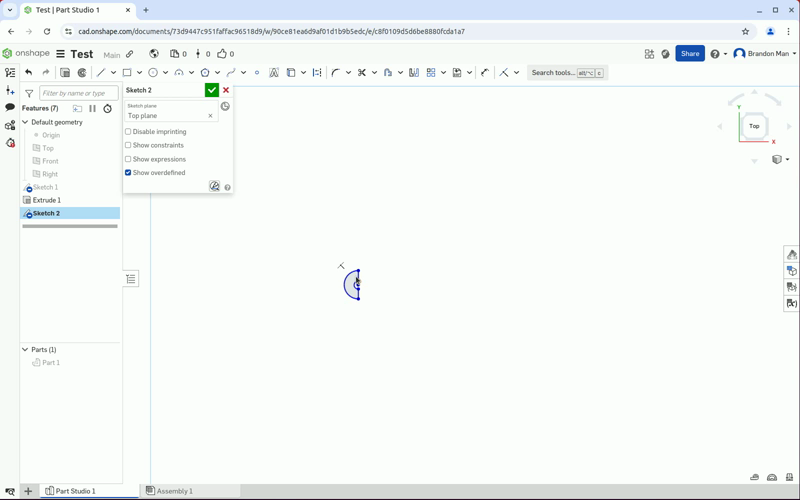
scroll(6)
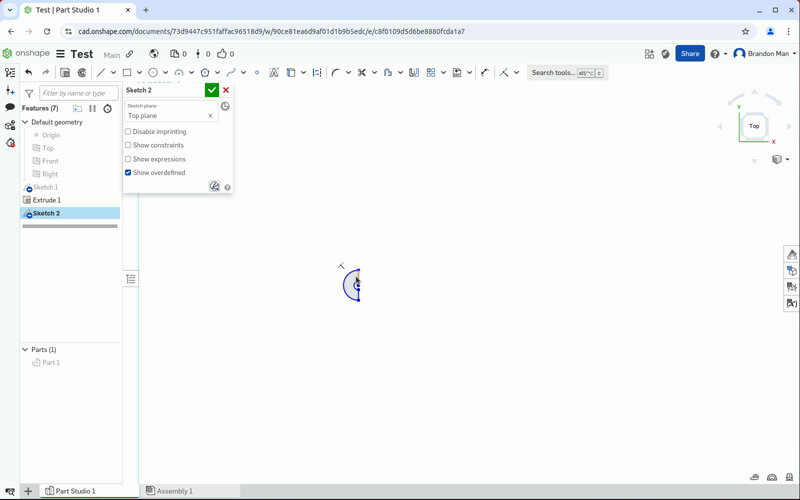
scroll(6)
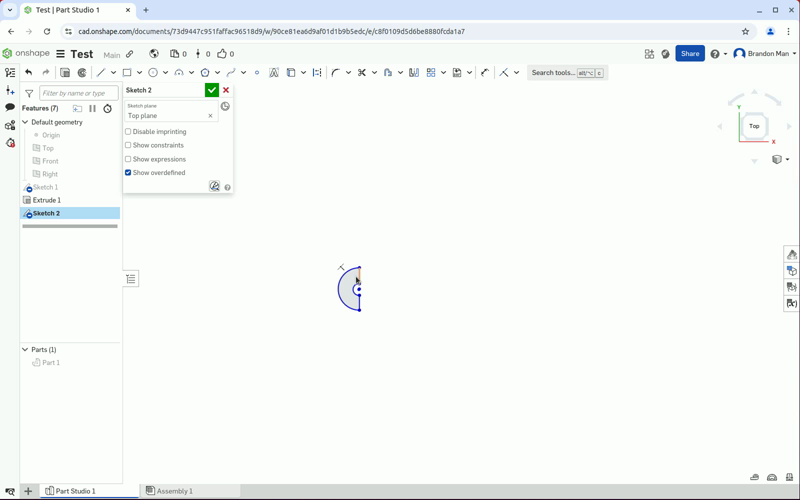
scroll(6)
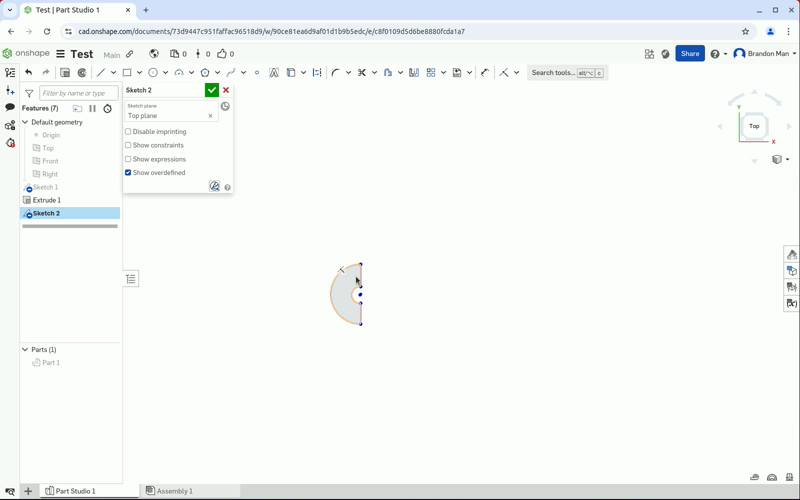
scroll(6)
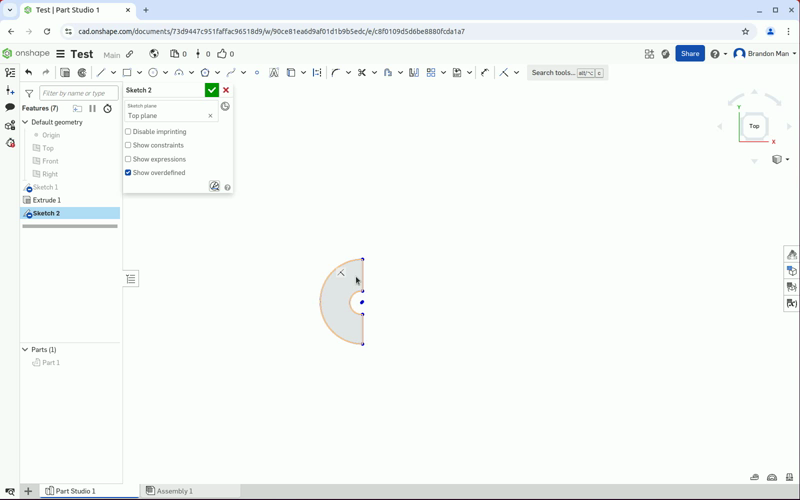
scroll(6)
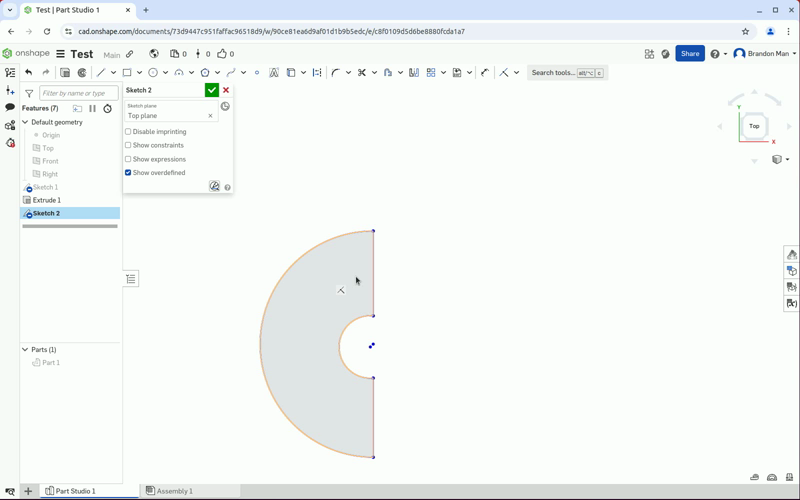
click(356, 276)
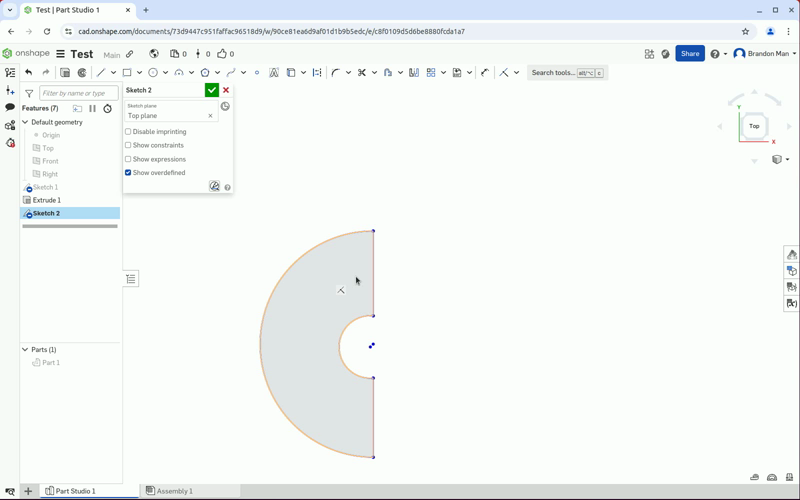
scroll(-6)
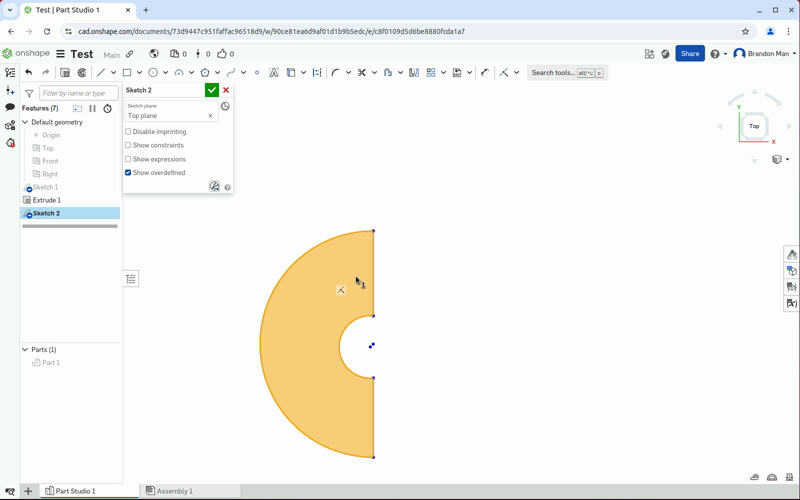
scroll(-6)
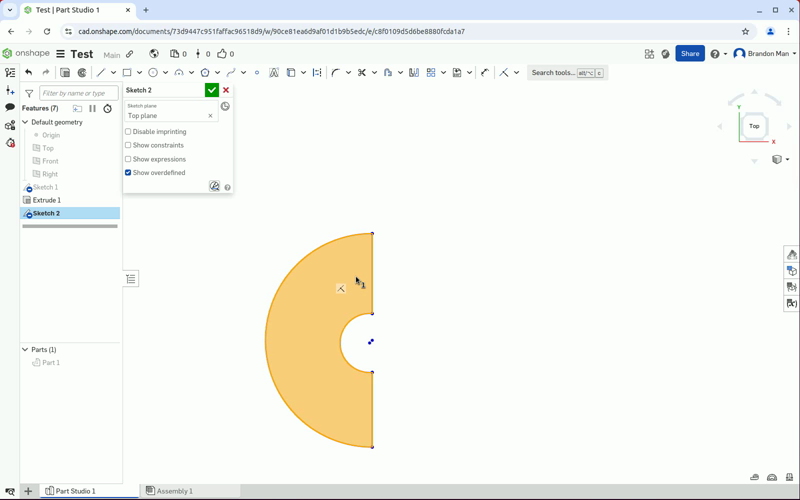
scroll(-6)
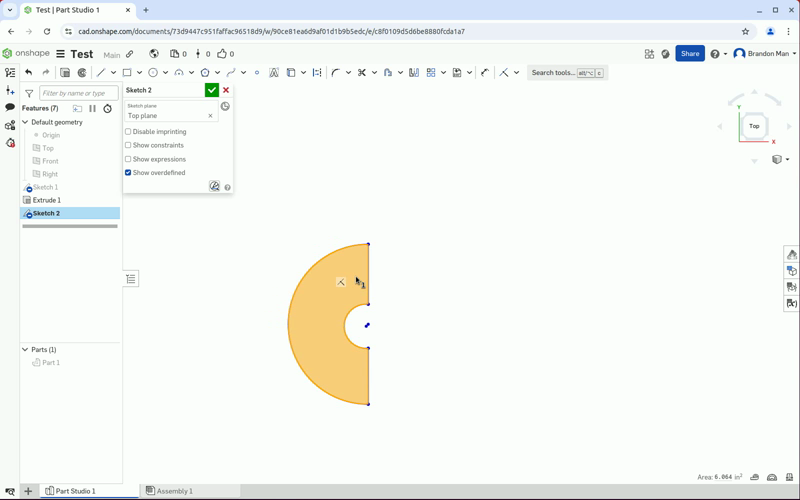
scroll(-6)
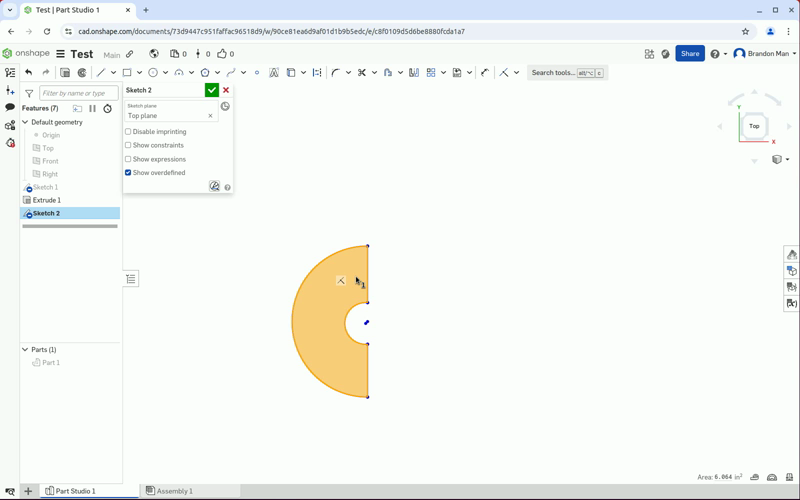
scroll(-6)
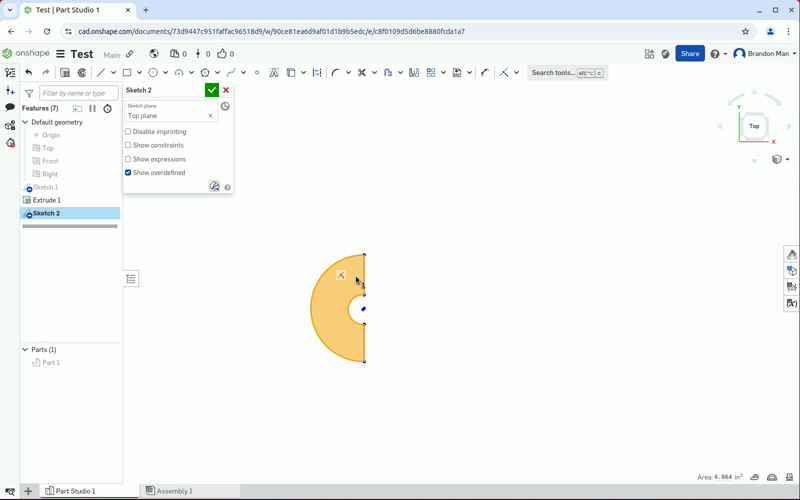
scroll(-6)
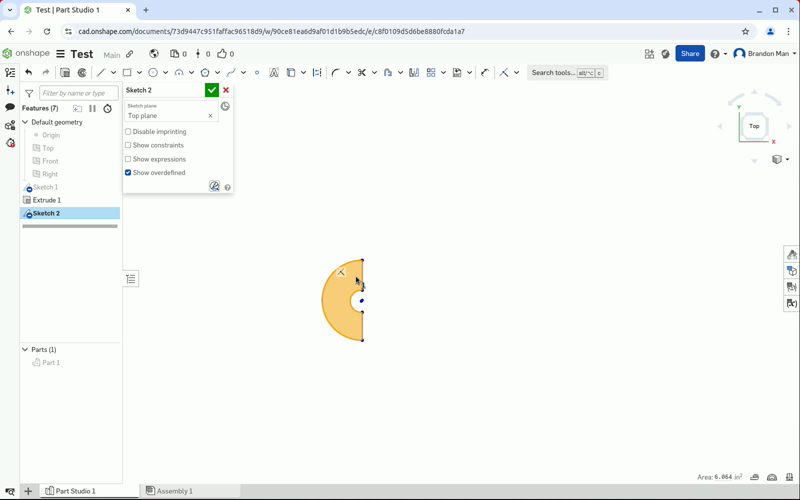
scroll(-6)
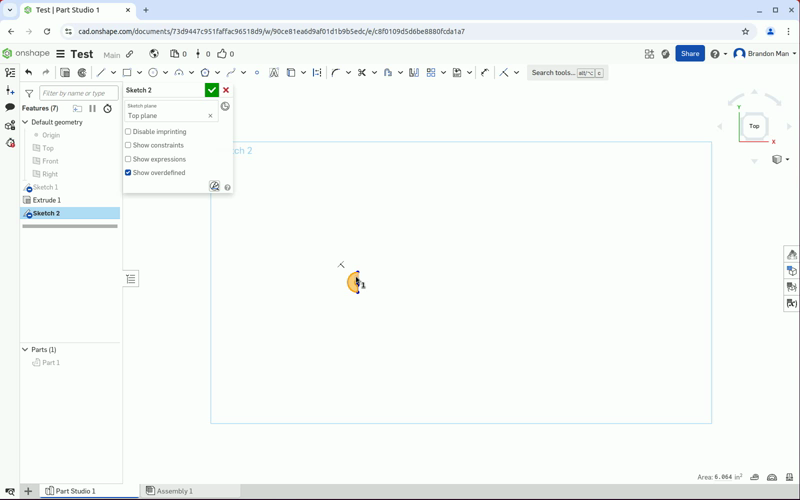
mouse_move(73, 352)
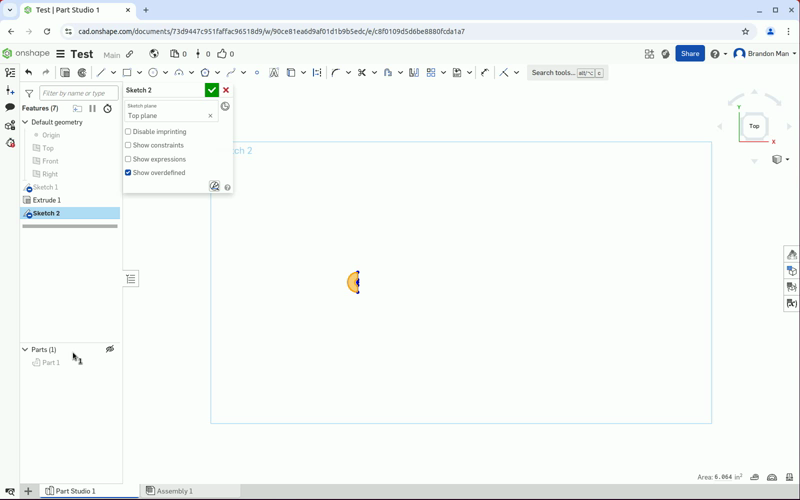
key(shift+y)
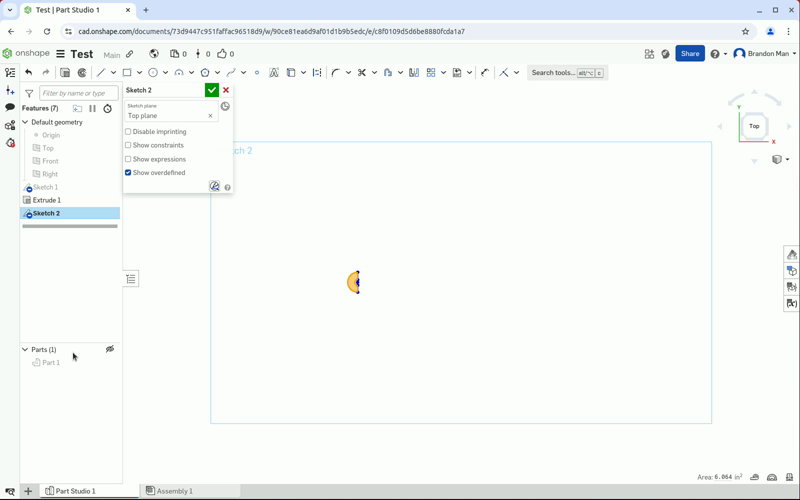
key(shift+e)
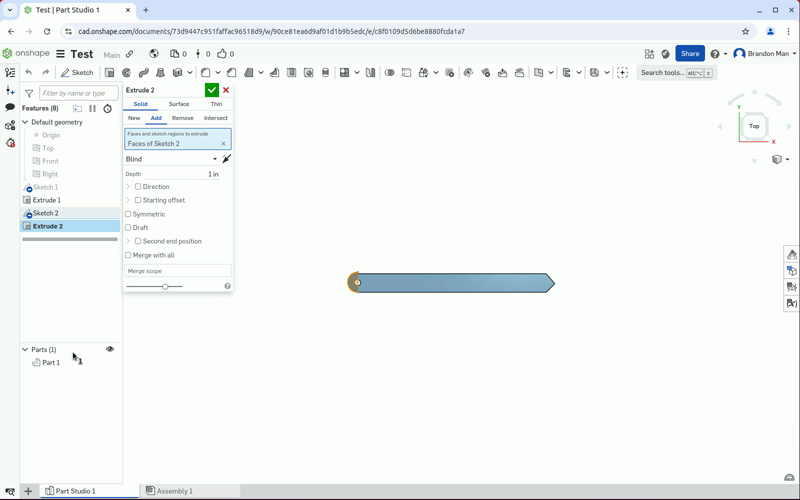
mouse_move(143, 106)
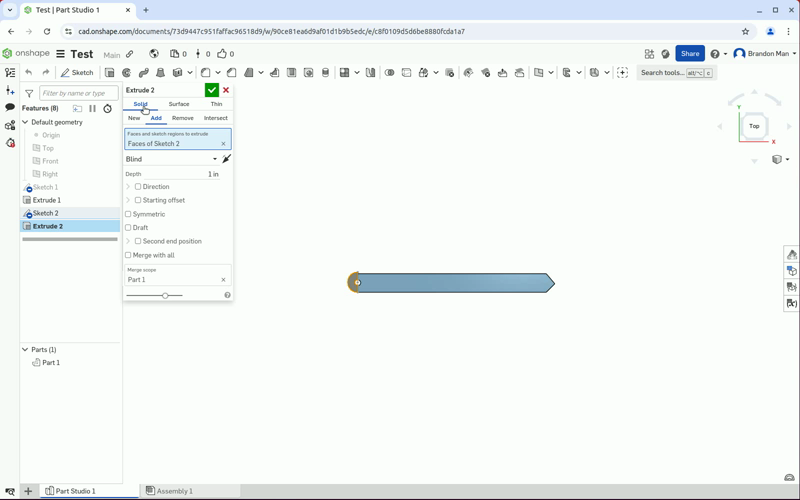
click(143, 106)
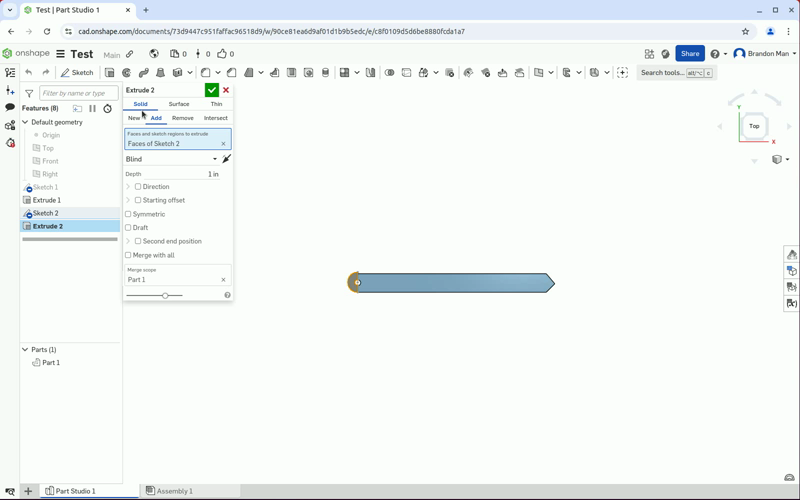
mouse_move(137, 120)
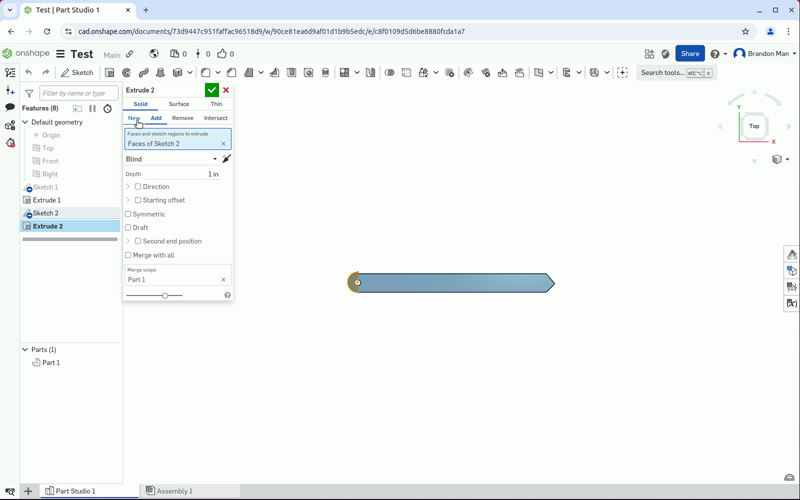
click(137, 120)
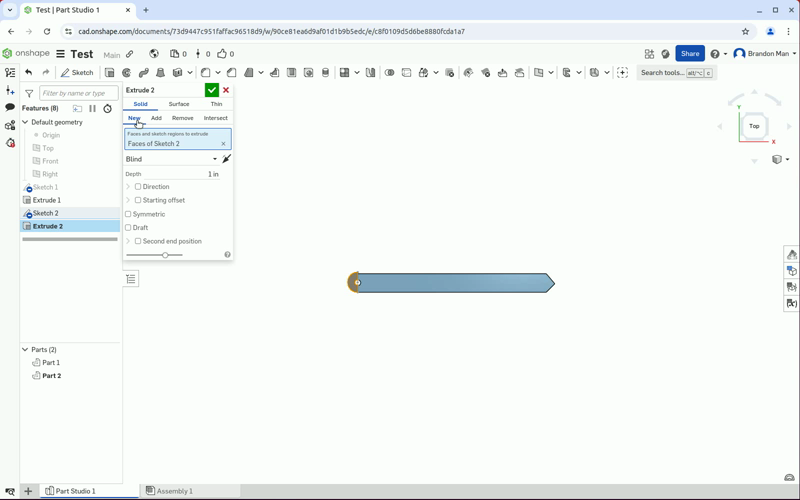
key(tab, 4)
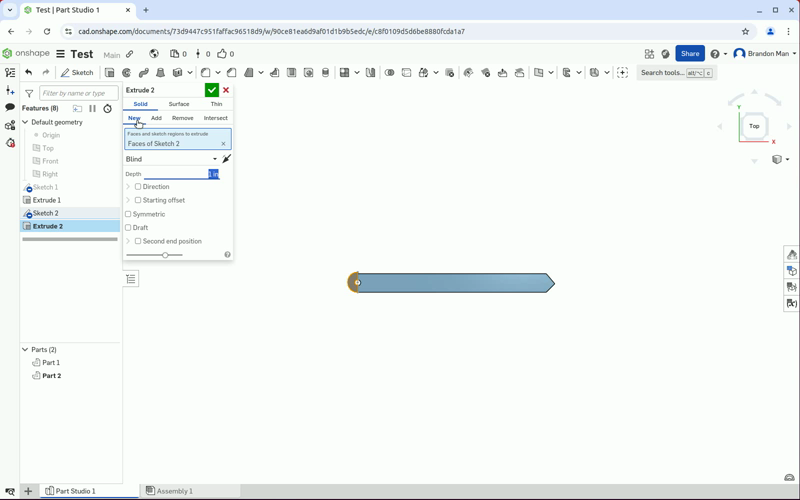
text(2.407)
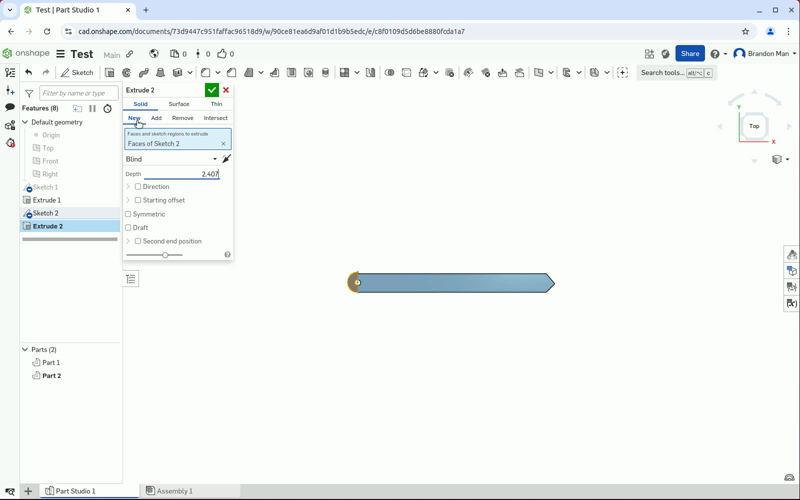
key(enter)
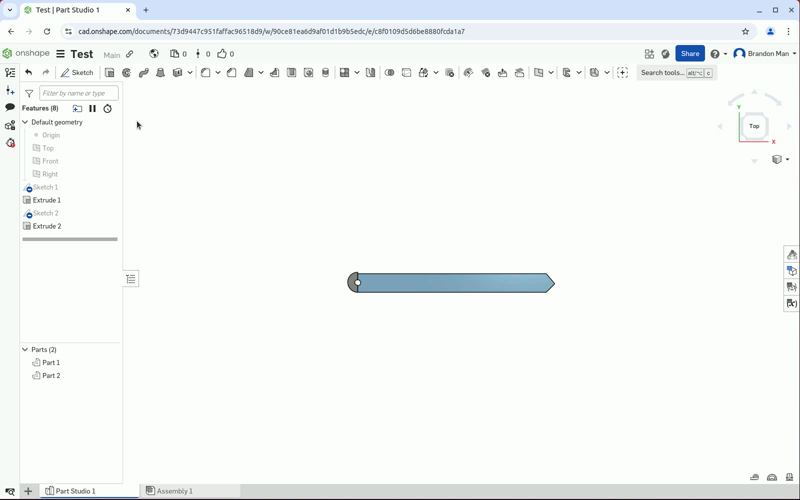
key(shift+h)
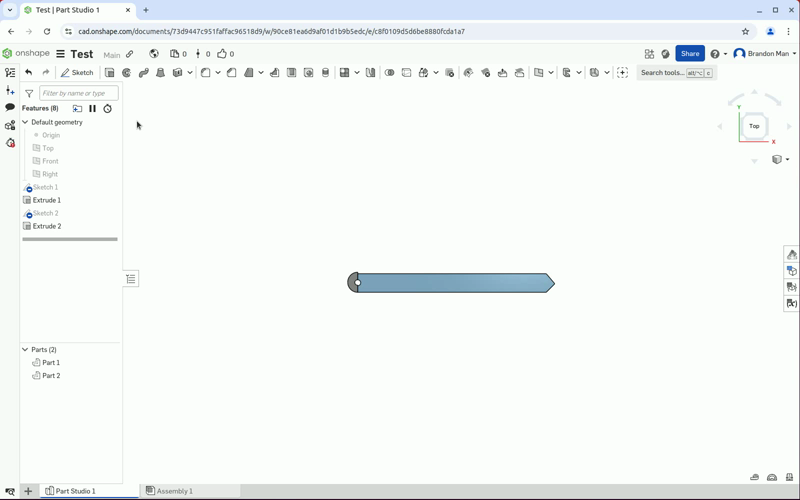
key(shift+h)
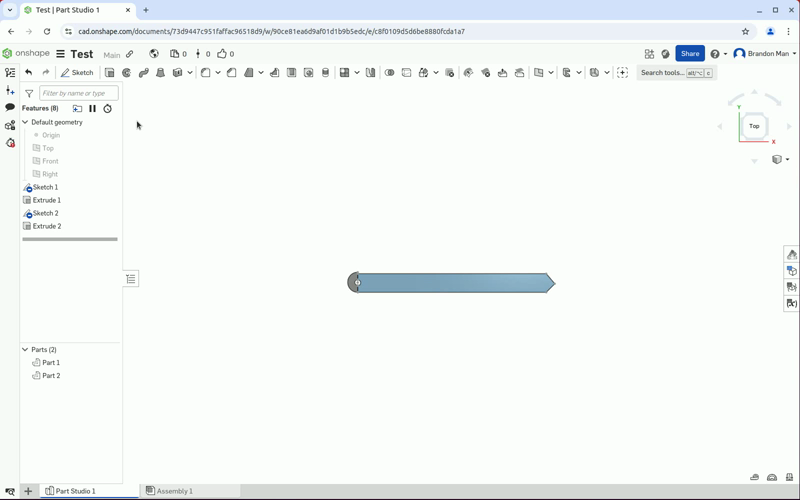
key(shift+7)
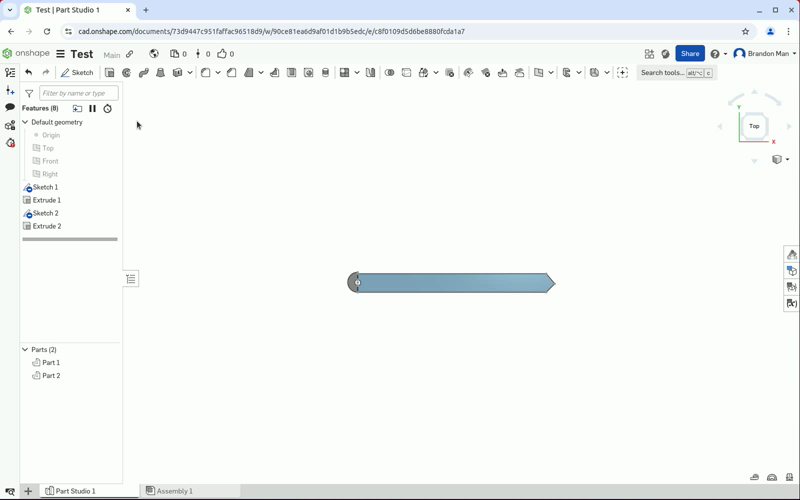
key(up, 3)
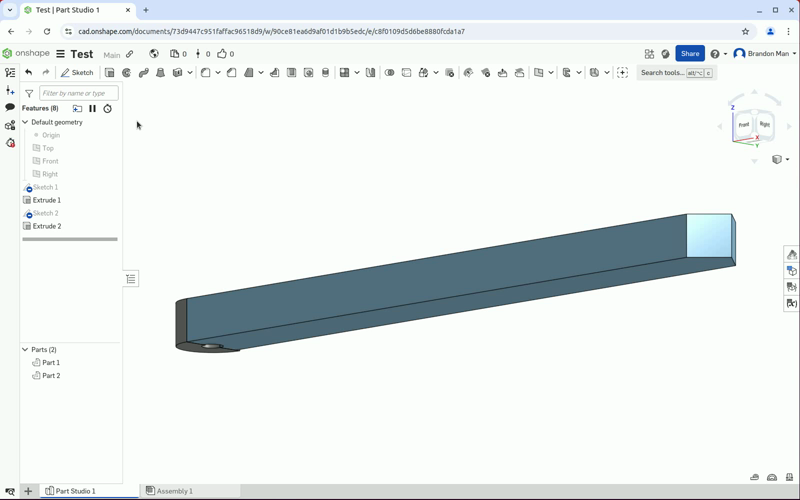
key(left, 3)
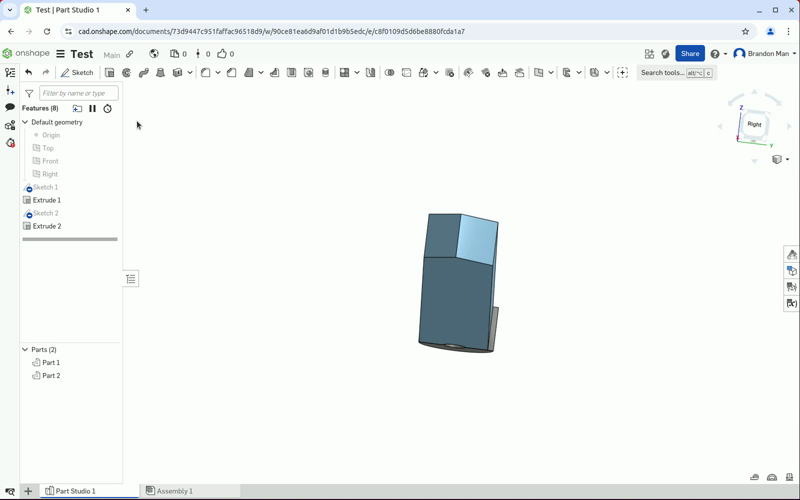
key(right, 3)
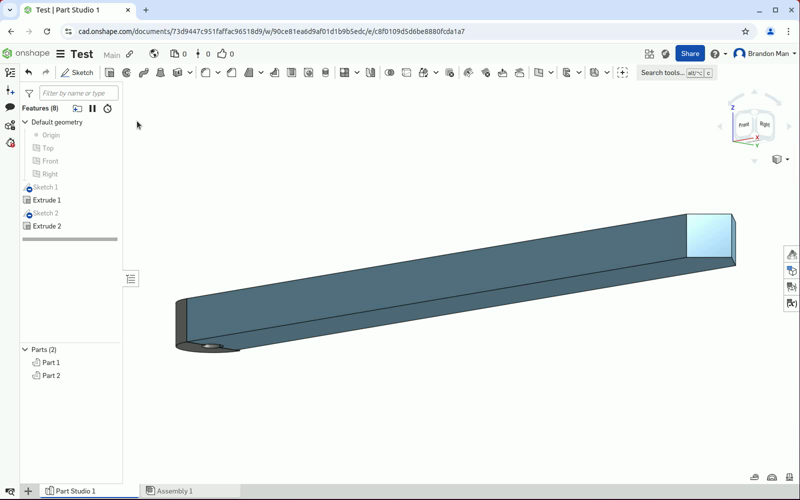
key(down, 3)
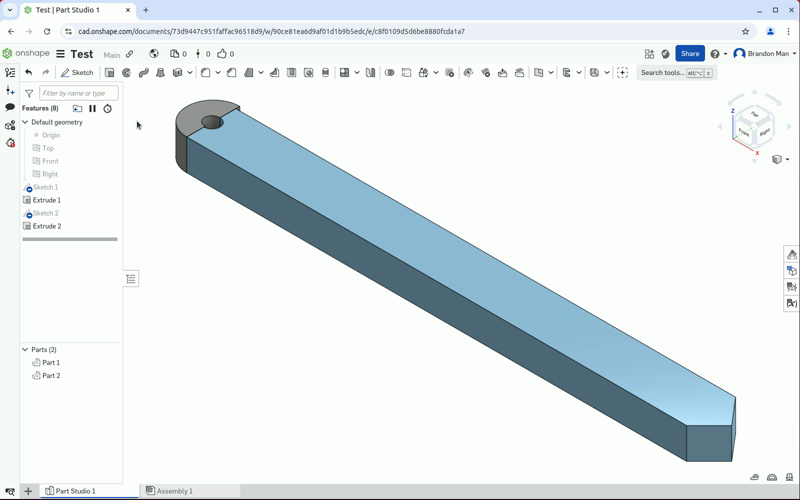
mouse_move(73, 189)
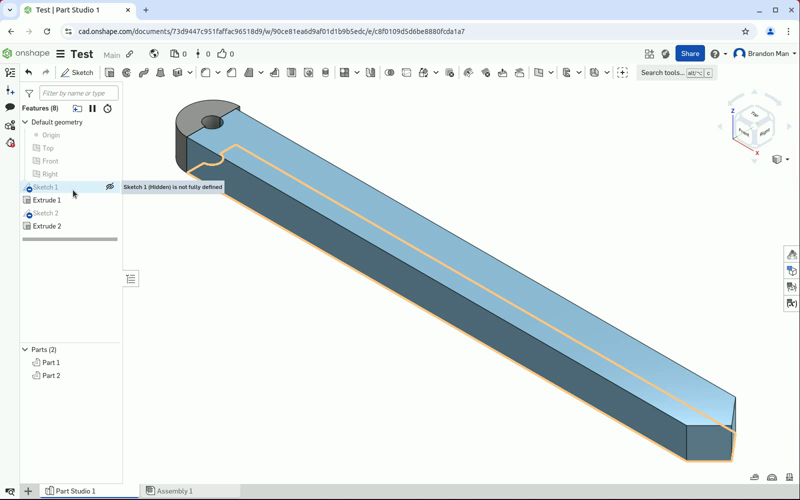
click(73, 189)